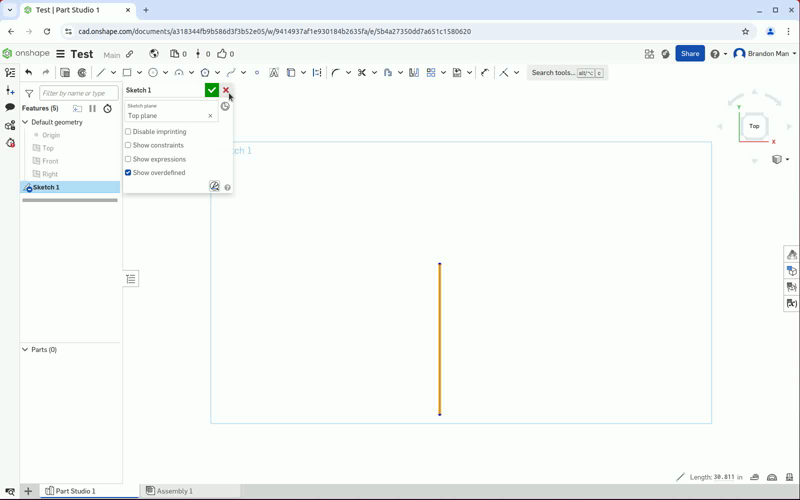
key(shift+h)
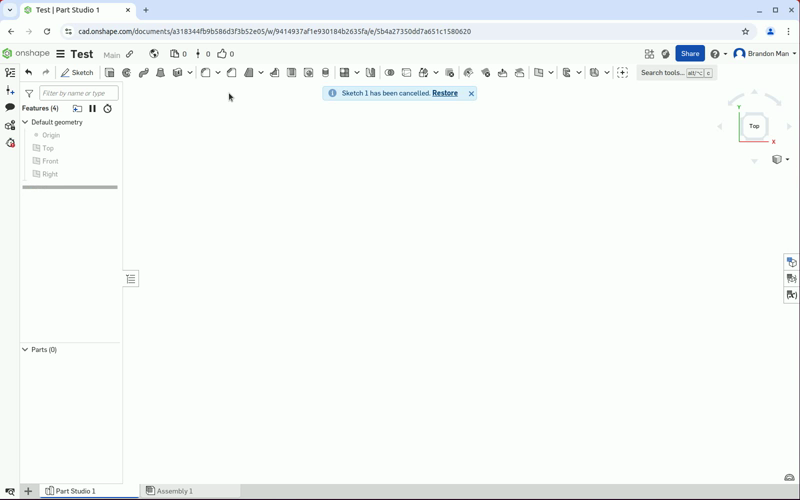
mouse_move(73, 352)
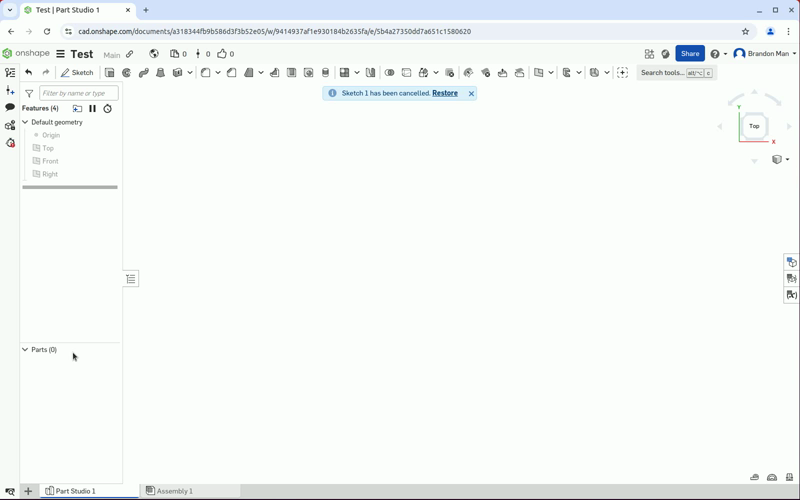
key(y)
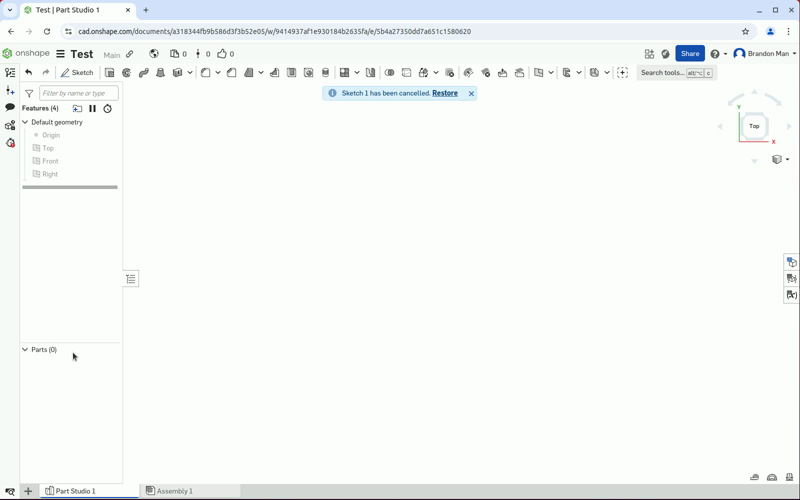
key(shift+p)
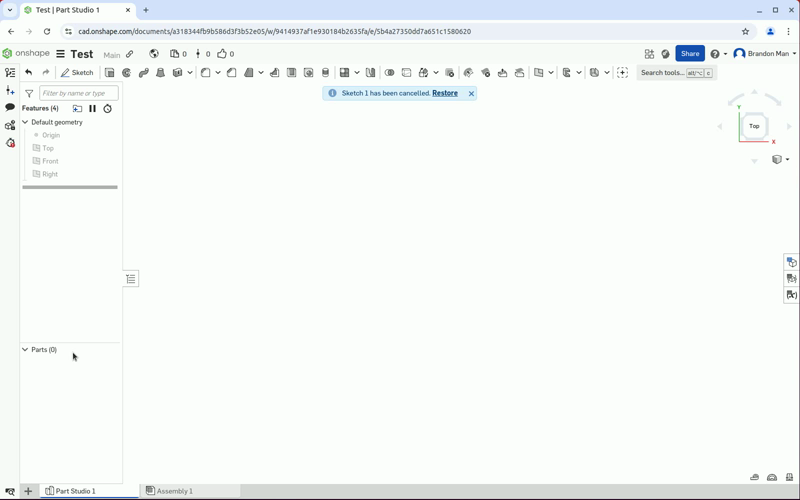
key(space)
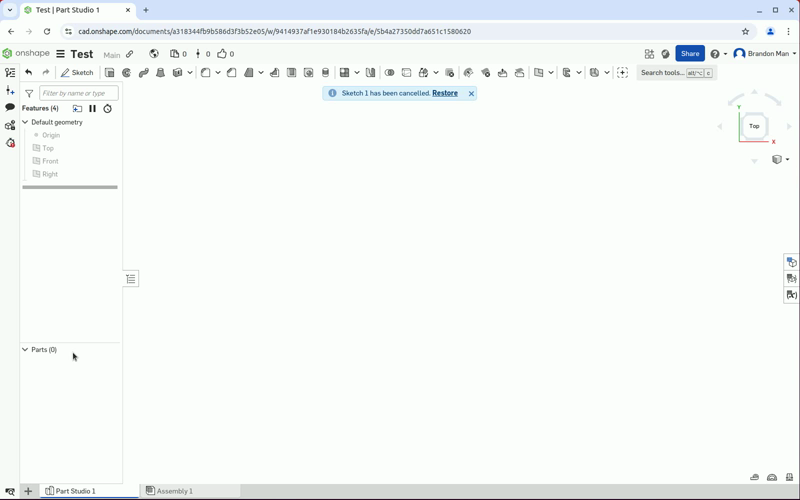
key_down(shift)
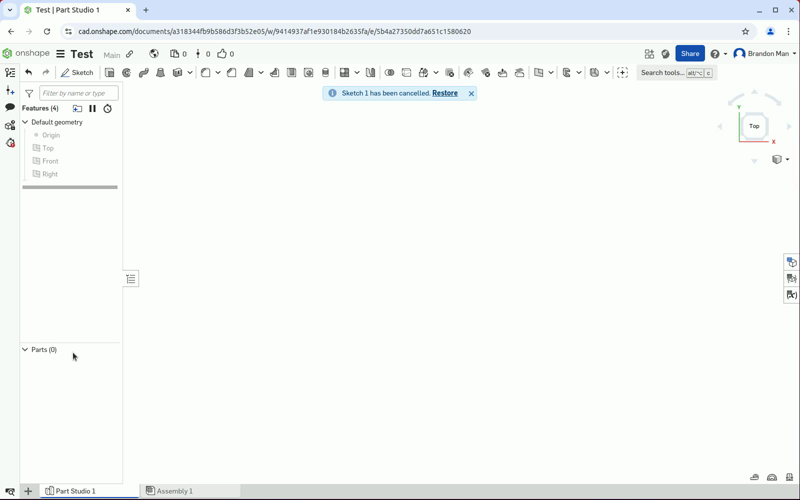
key(up)
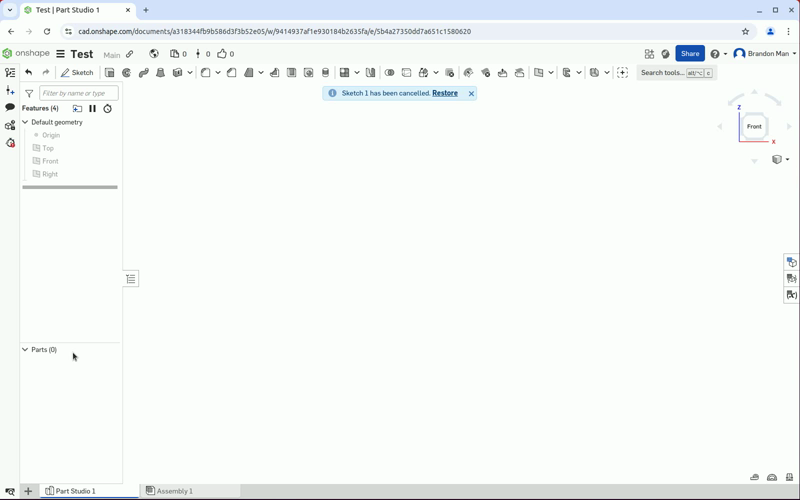
key_up(shift)
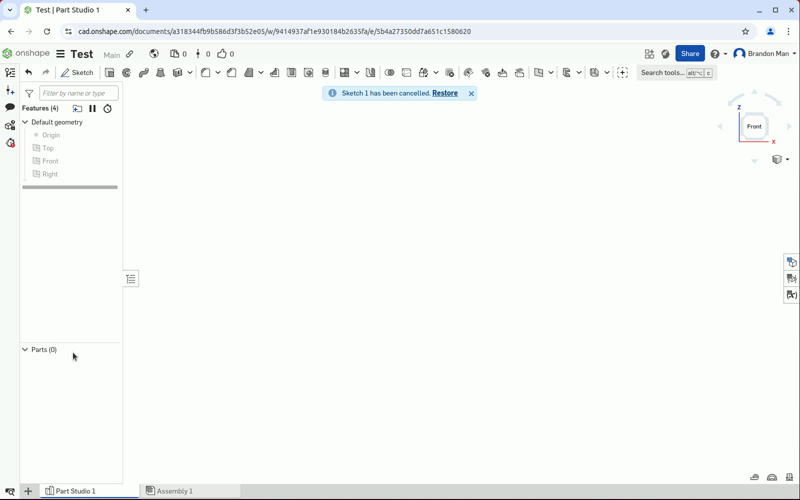
mouse_move(73, 352)
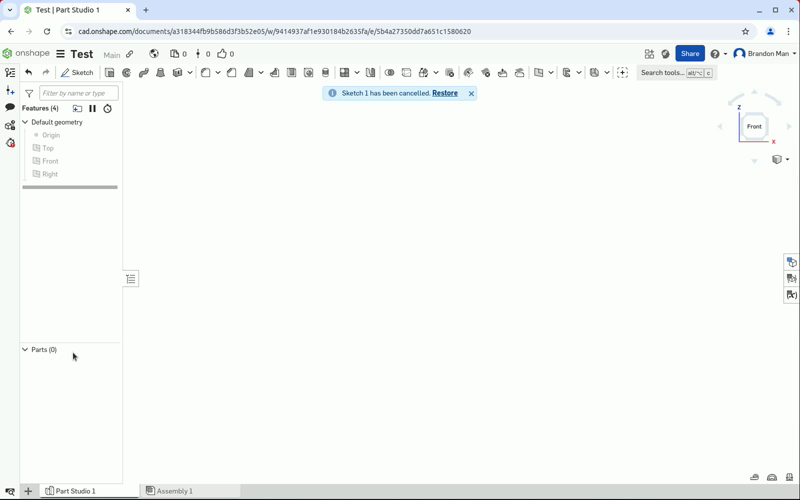
key(shift+y)
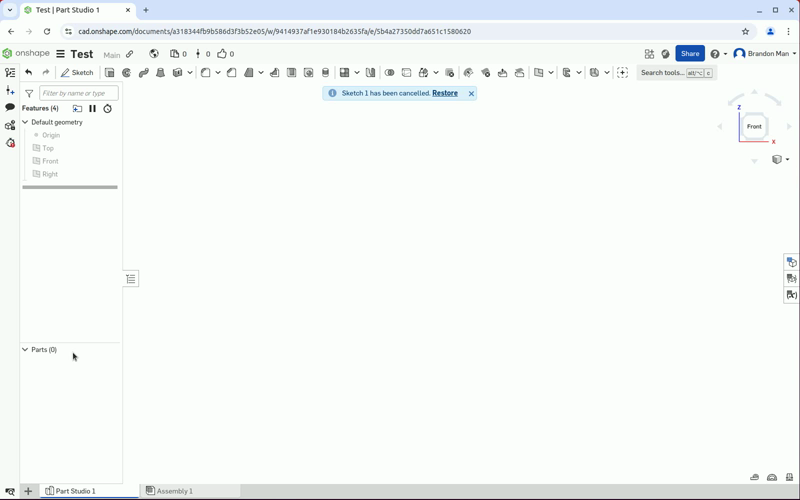
key(shift+s)
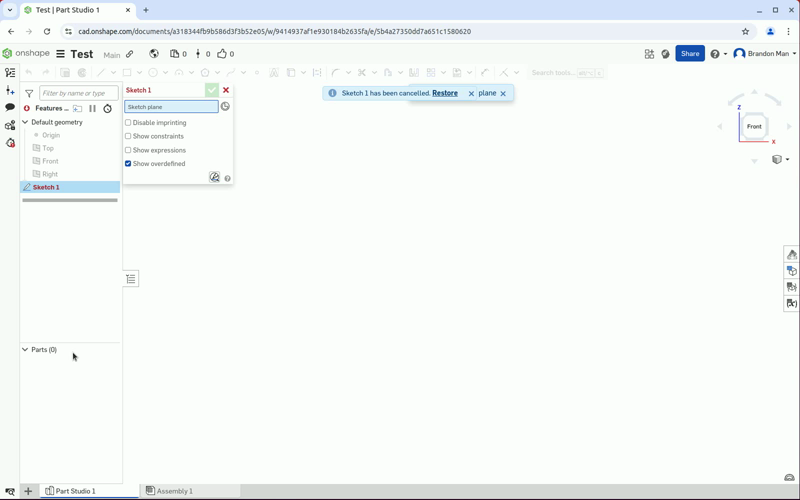
mouse_move(73, 163)
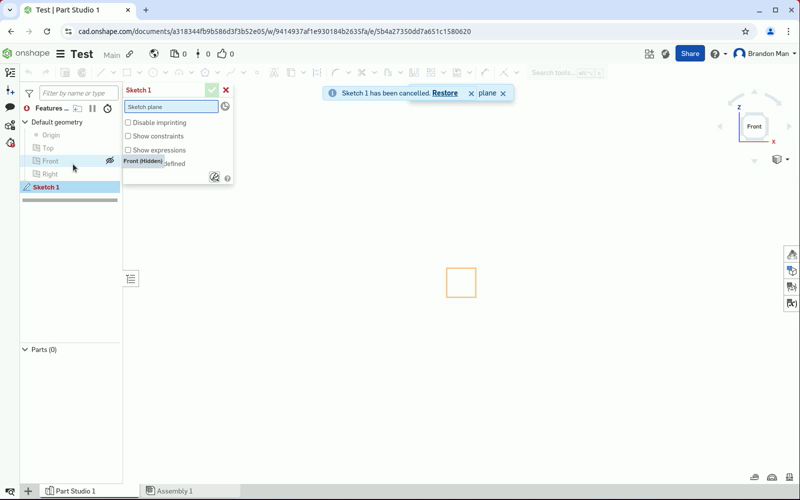
click(73, 163)
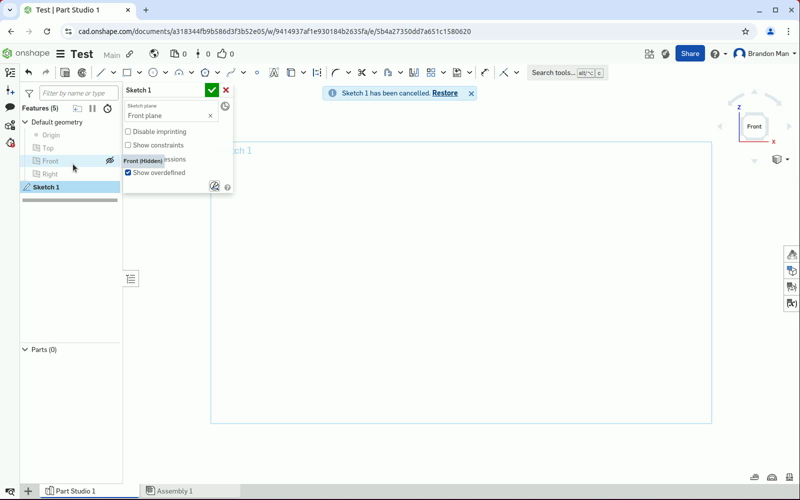
mouse_move(73, 352)
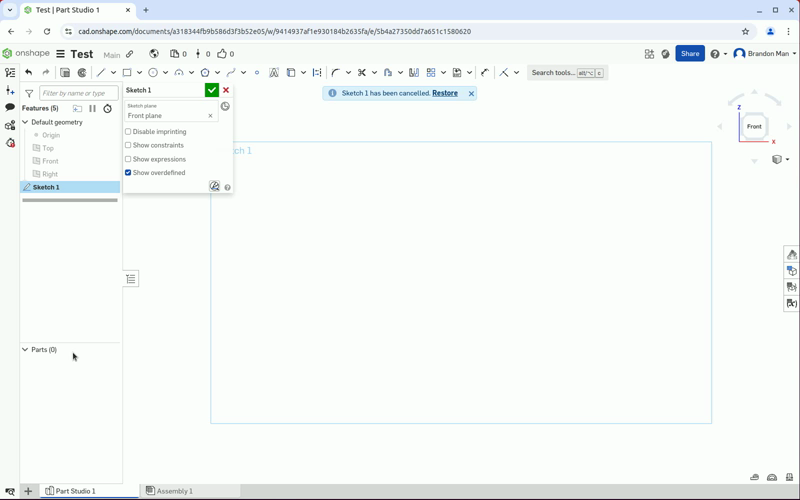
key(y)
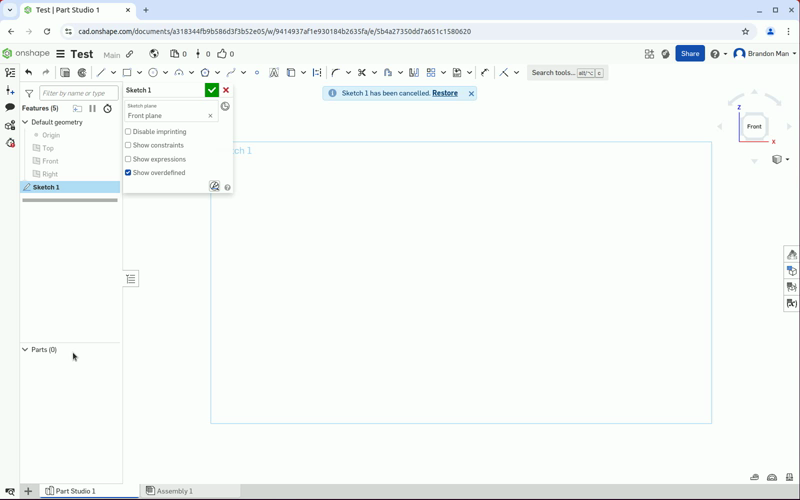
key(l)
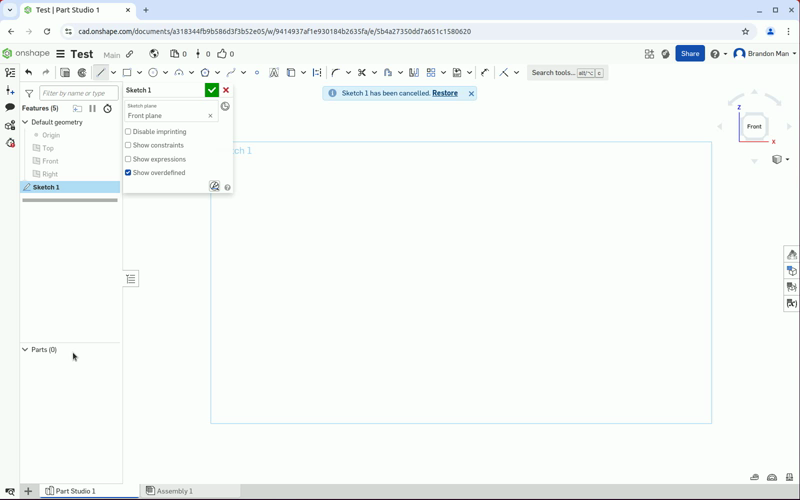
key_down(shift)
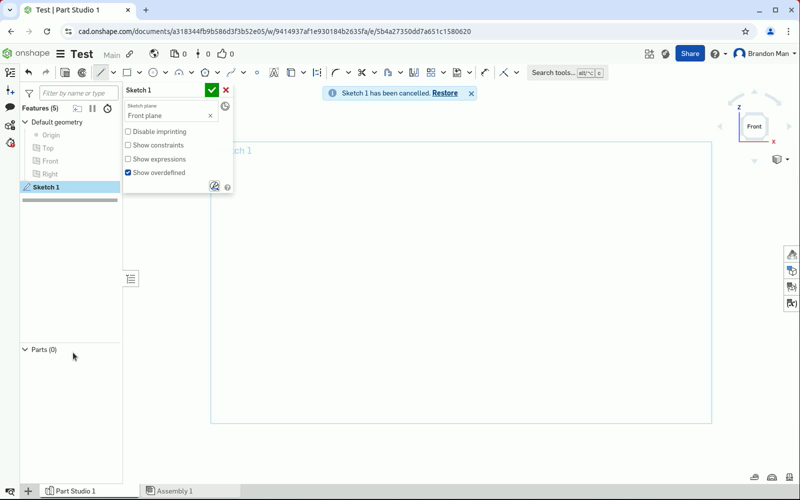
mouse_move(460, 282)
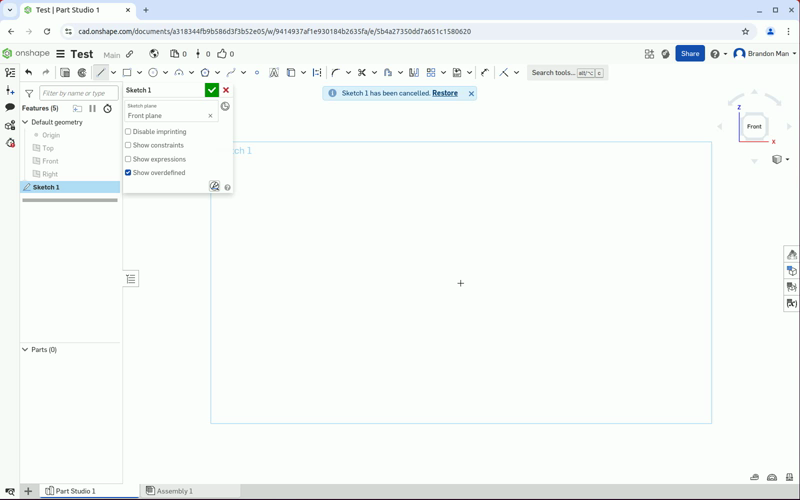
click(460, 282)
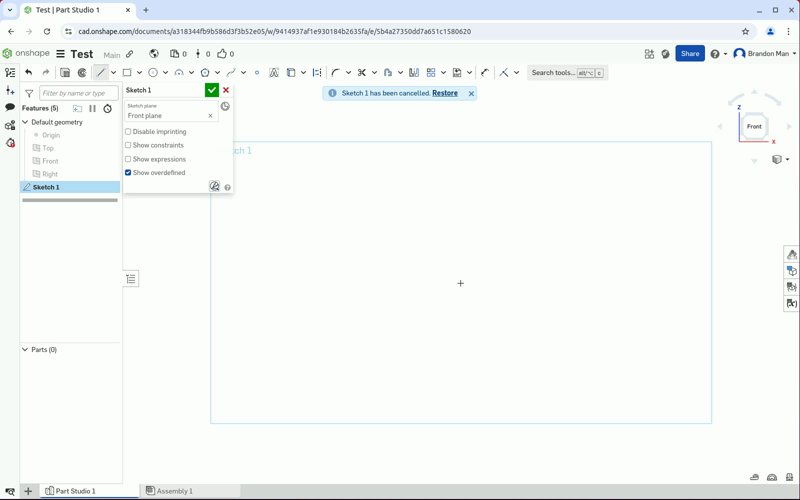
key_up(shift)
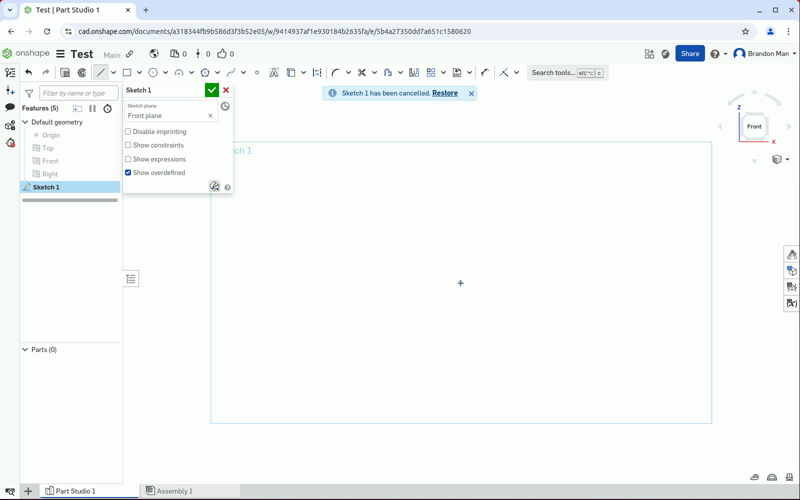
key_down(shift)
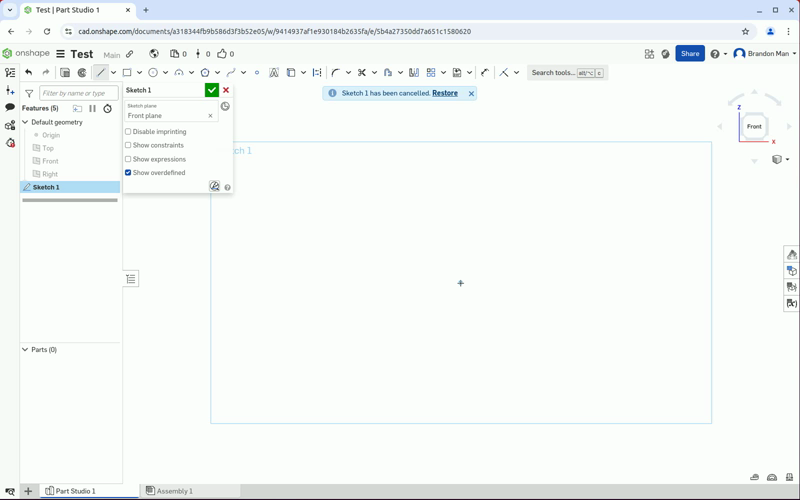
mouse_move(573, 282)
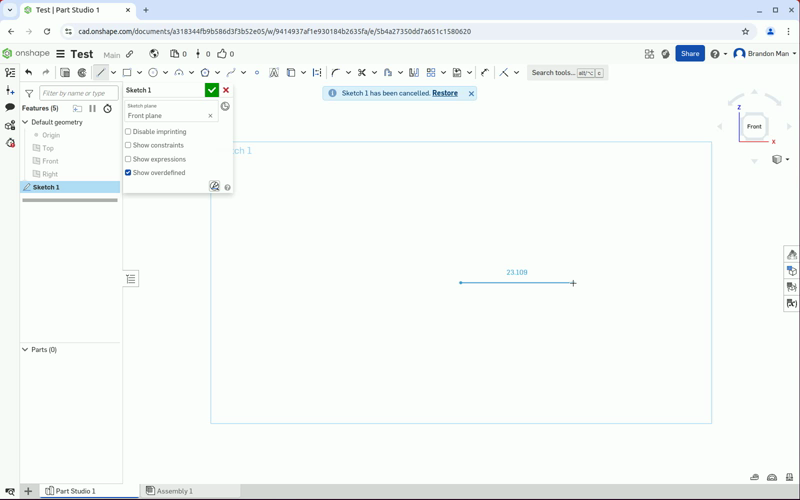
click(573, 282)
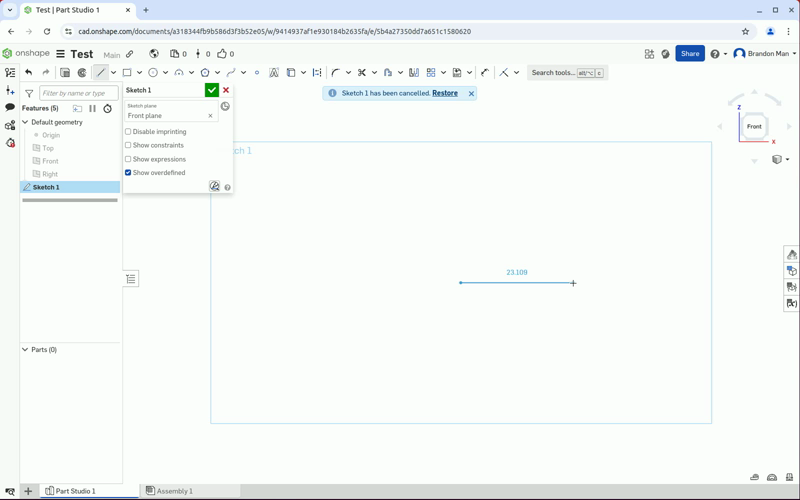
key_up(shift)
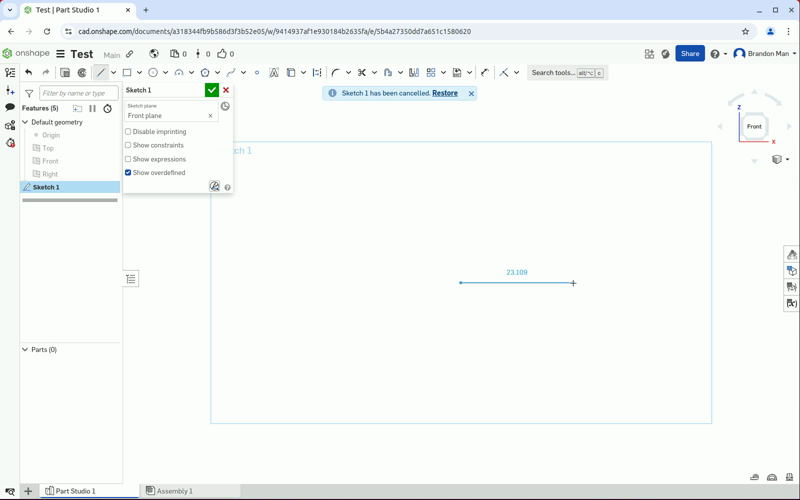
key_down(shift)
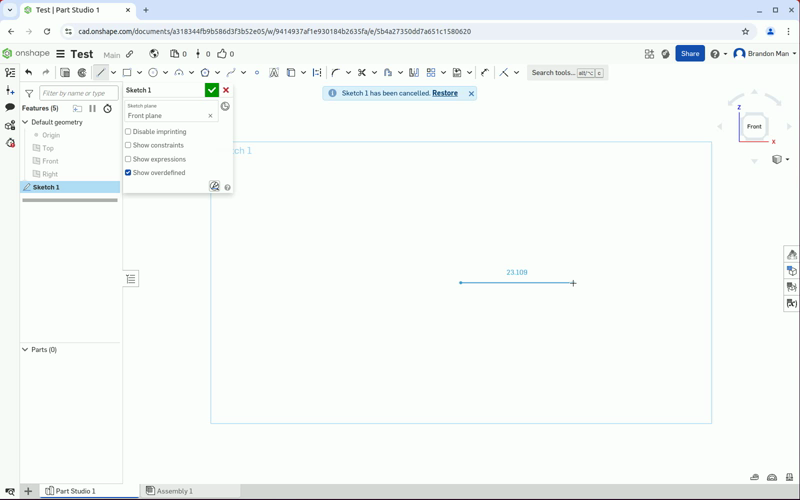
mouse_move(573, 213)
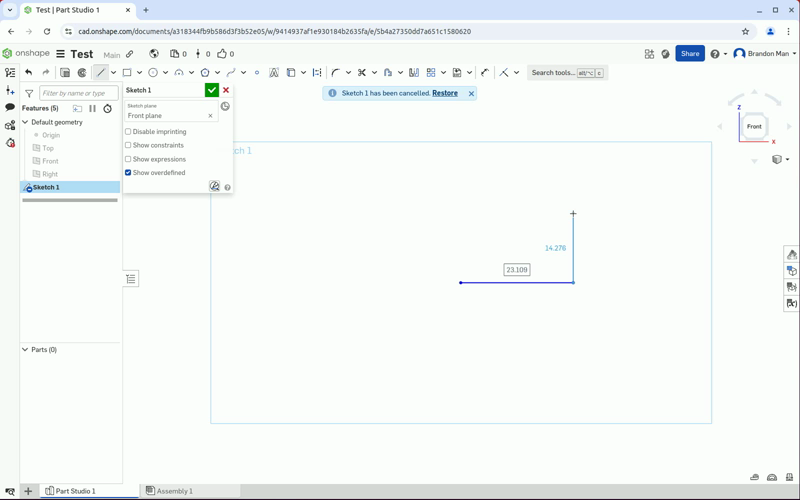
click(573, 213)
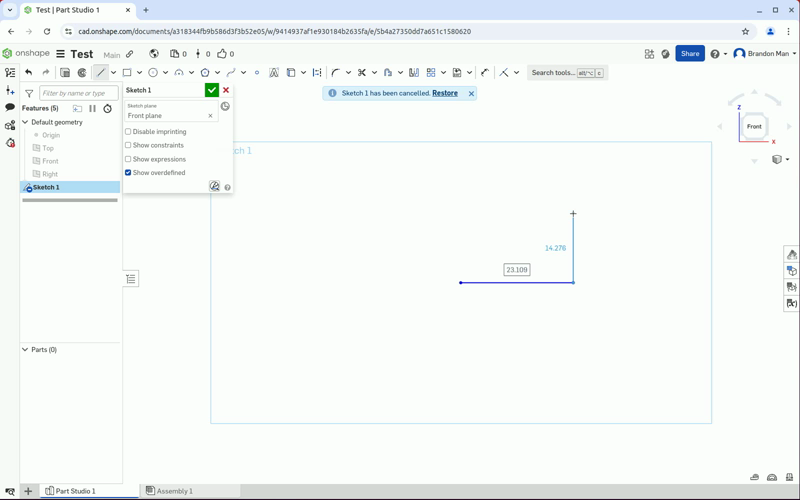
key_up(shift)
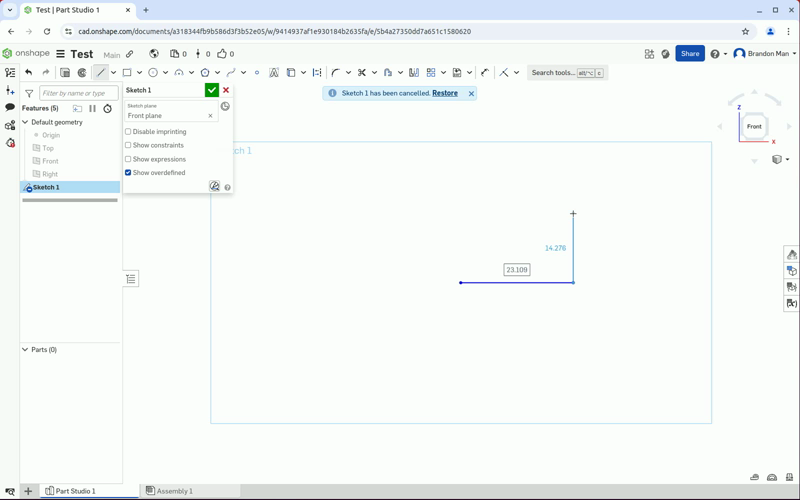
key_down(shift)
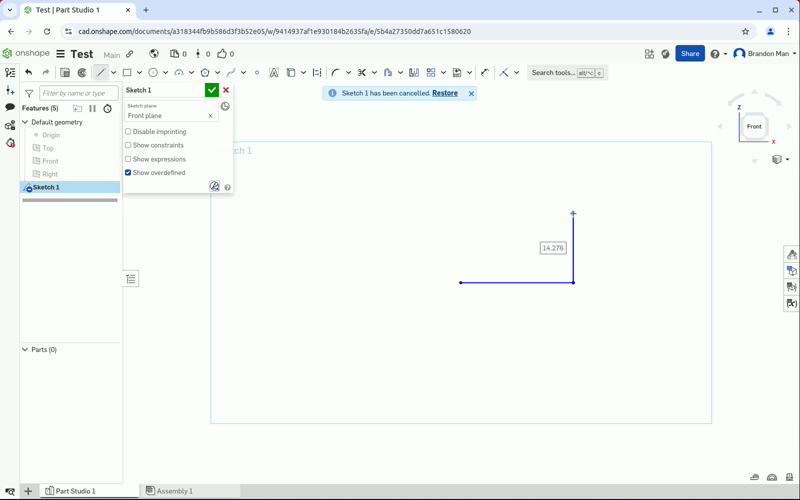
mouse_move(460, 213)
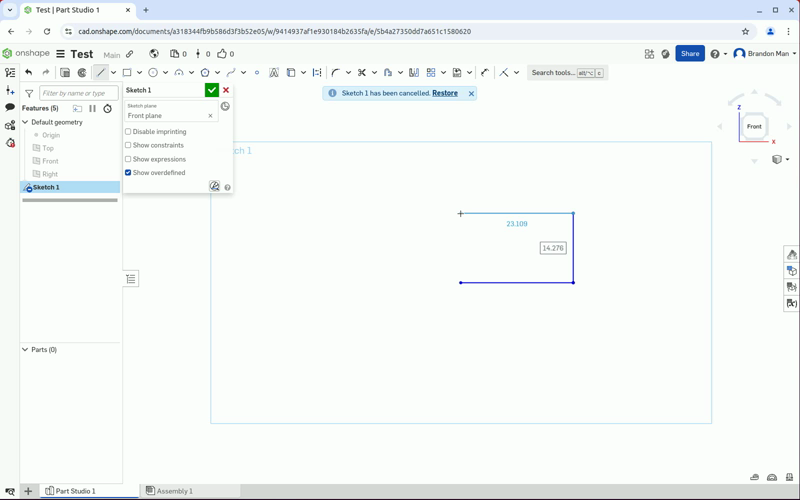
click(460, 213)
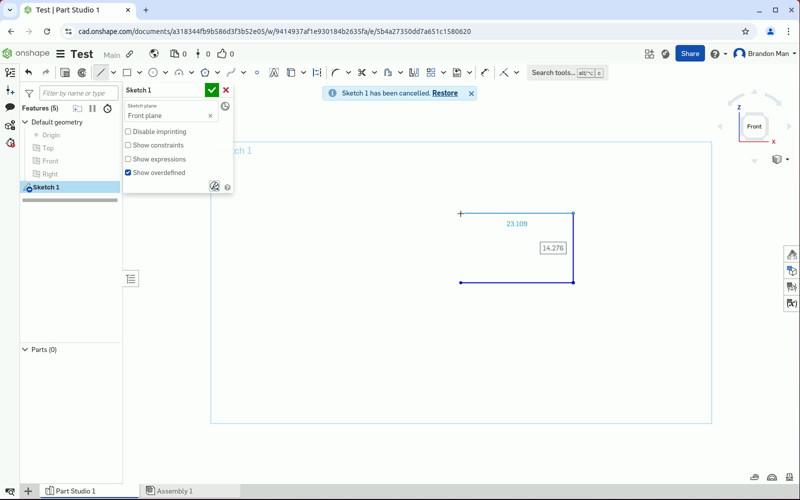
key_up(shift)
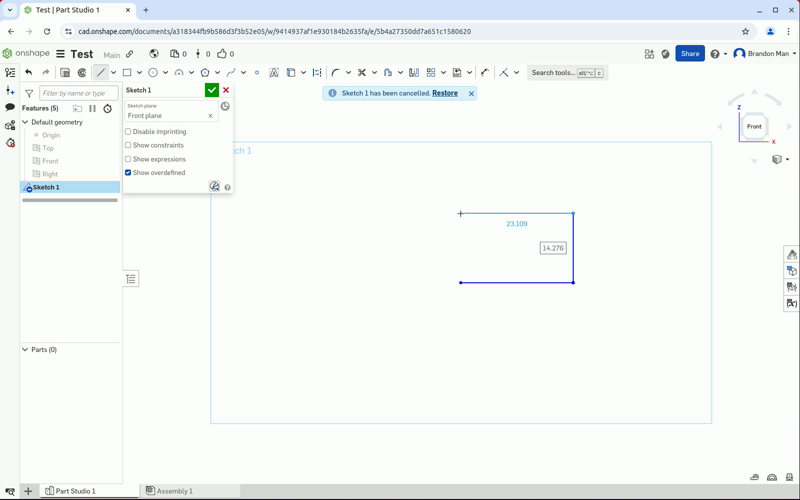
key_down(shift)
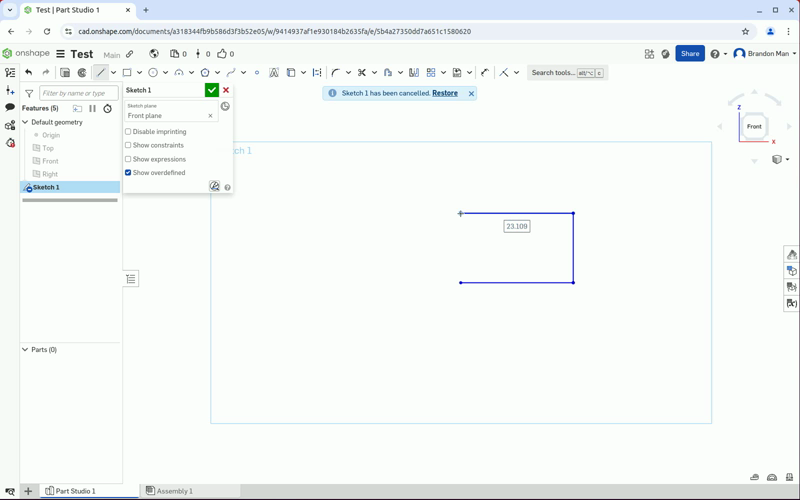
mouse_move(460, 282)
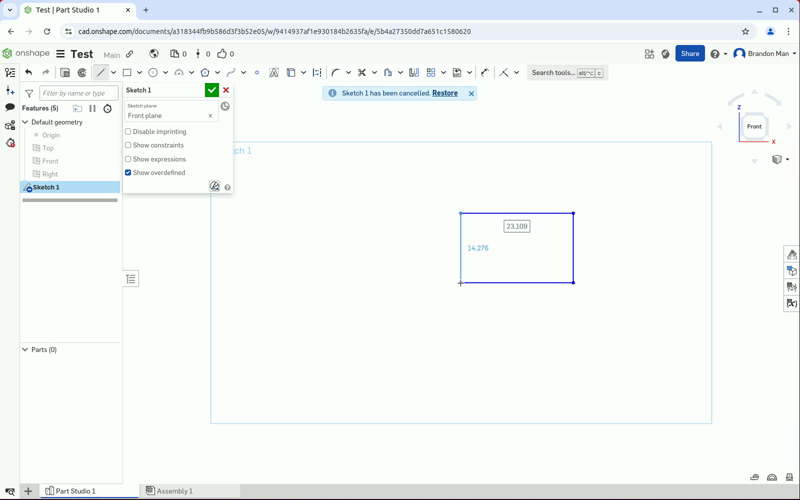
key_up(shift)
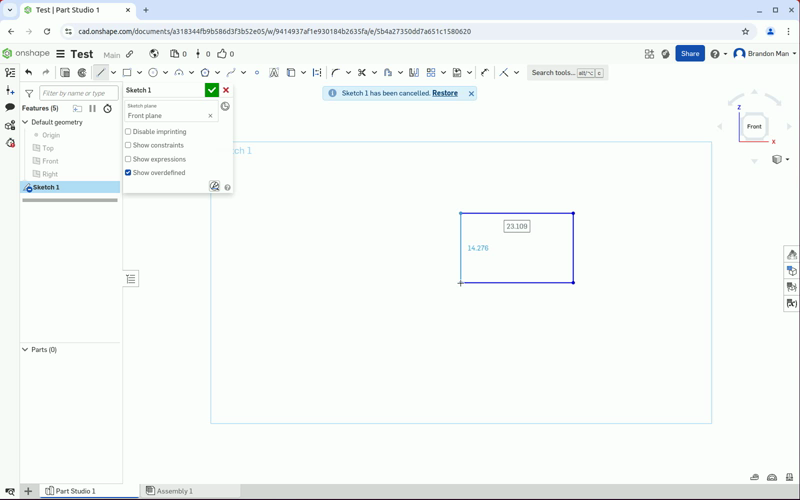
click(460, 282)
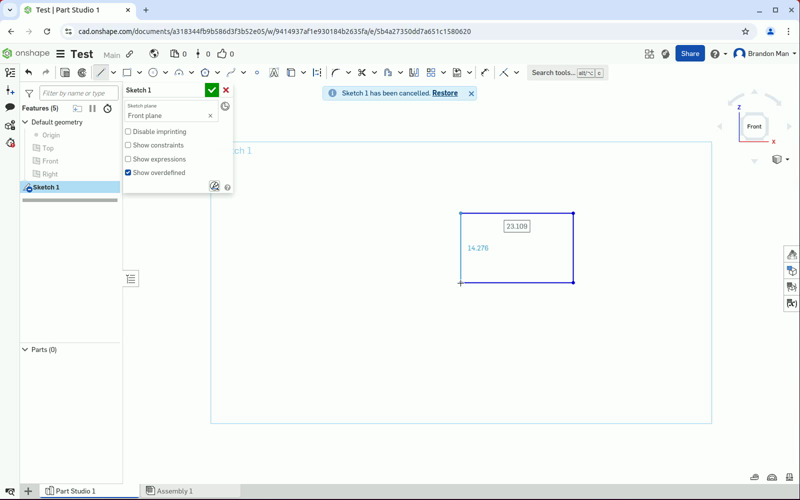
key(esc)
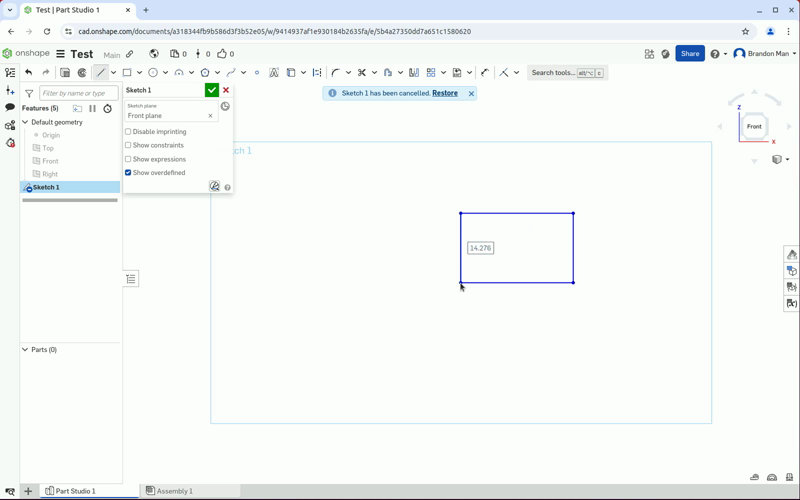
mouse_move(563, 222)
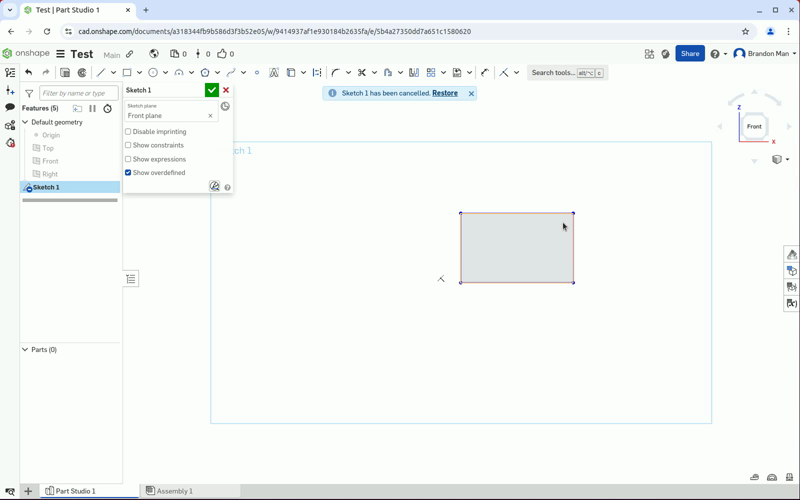
click(563, 222)
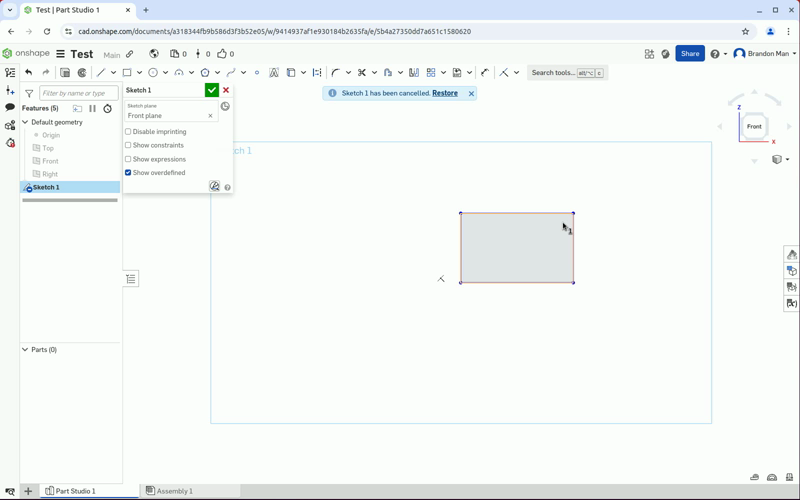
mouse_move(73, 352)
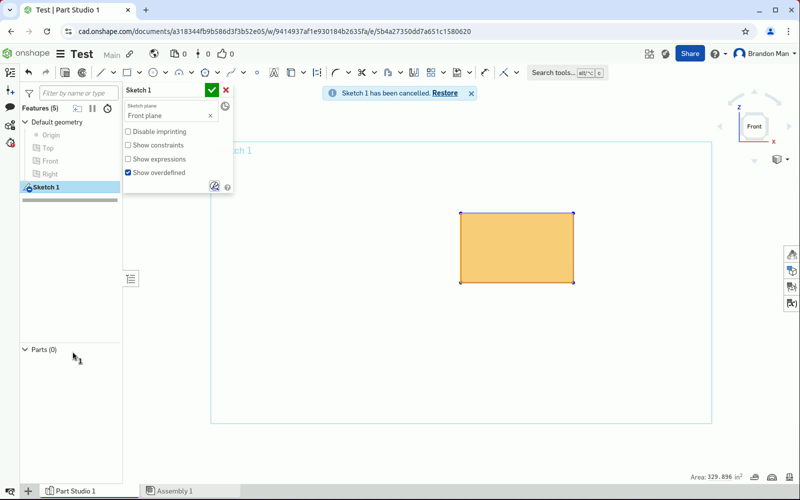
key(shift+y)
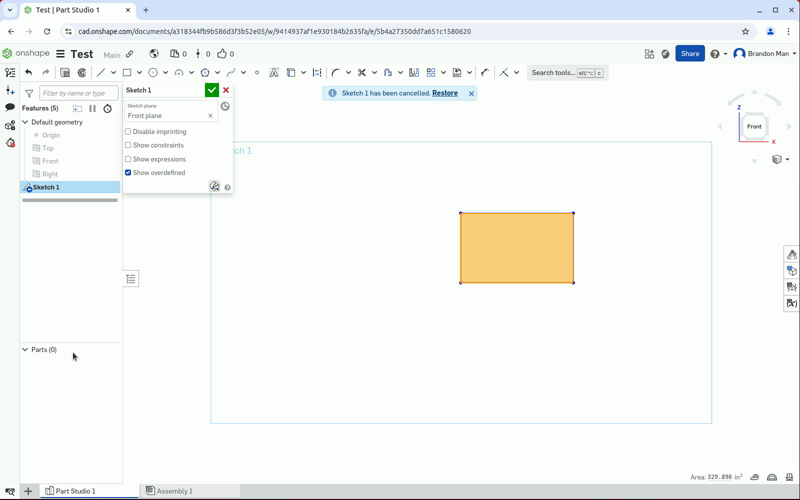
key(shift+e)
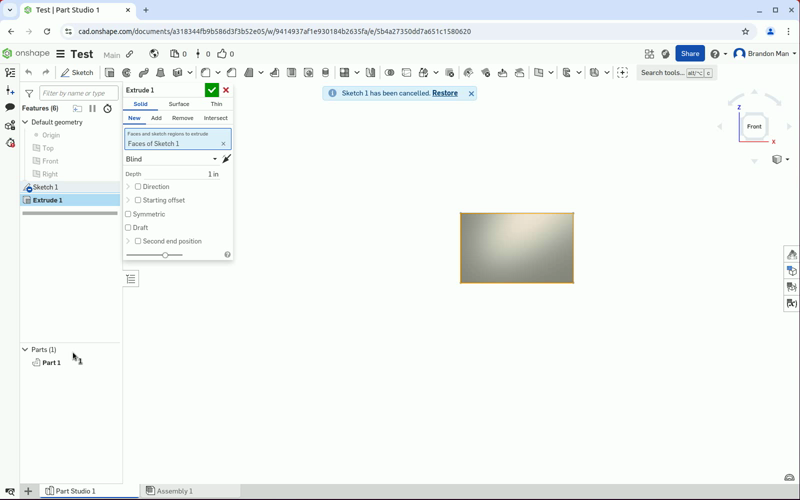
mouse_move(143, 106)
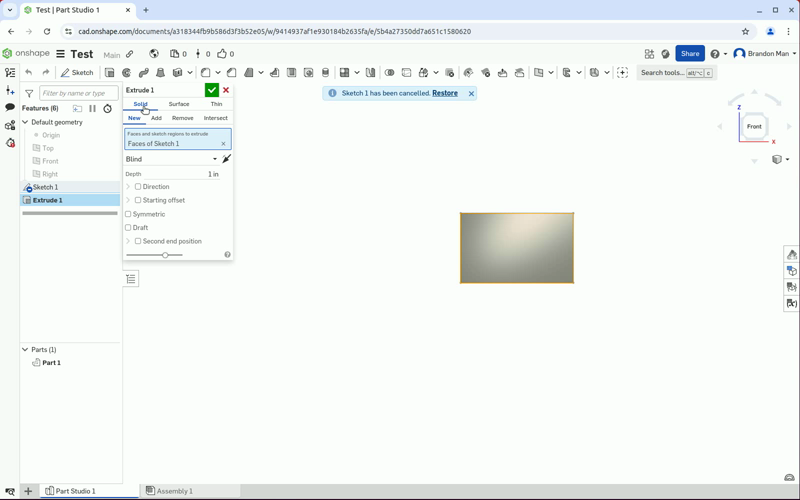
click(143, 106)
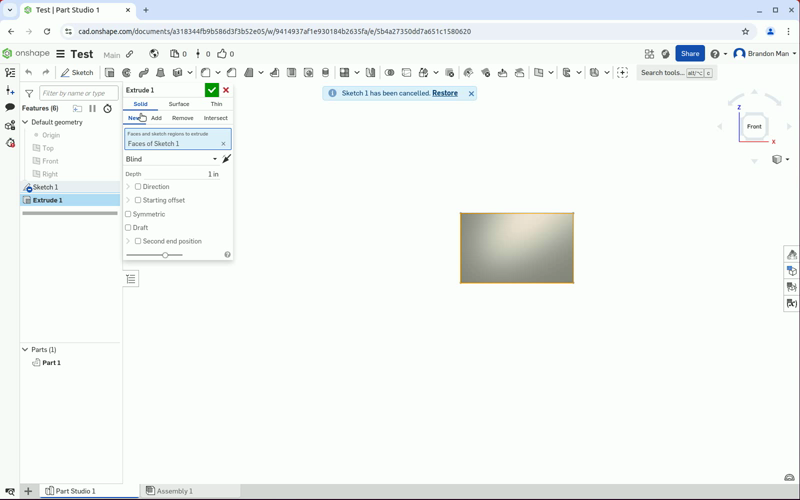
mouse_move(137, 120)
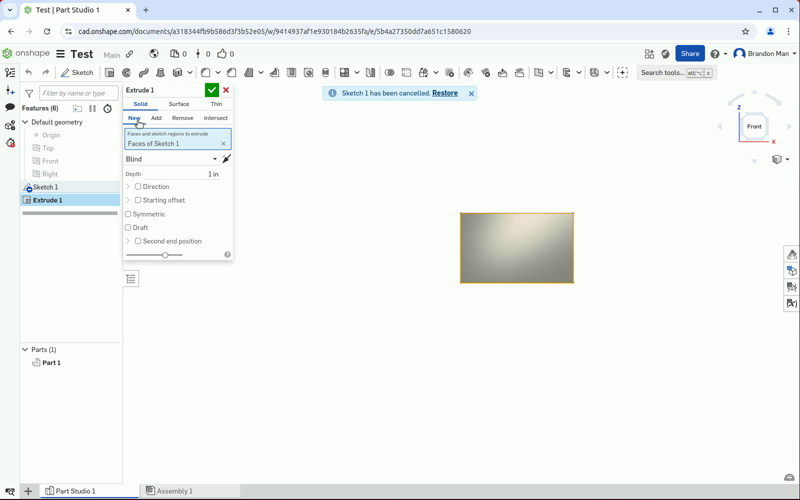
click(137, 120)
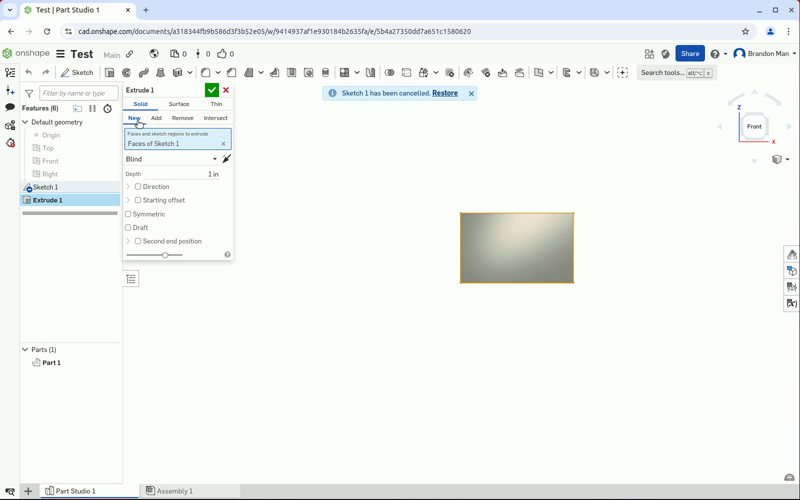
key(tab, 4)
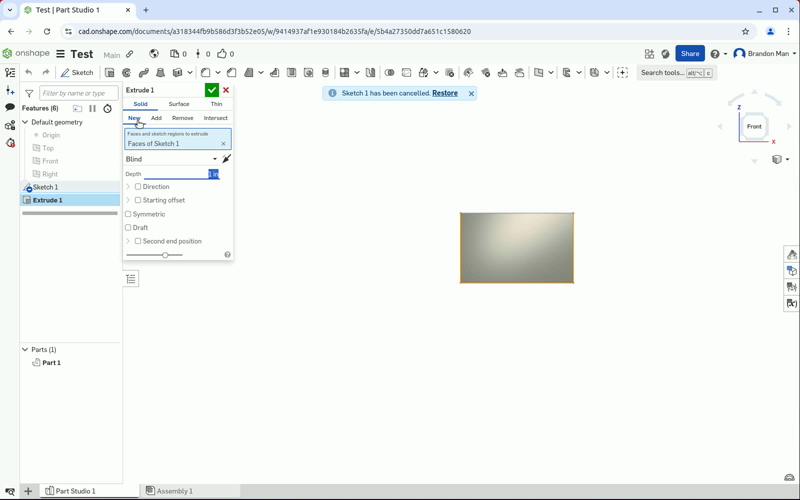
text(14.443)
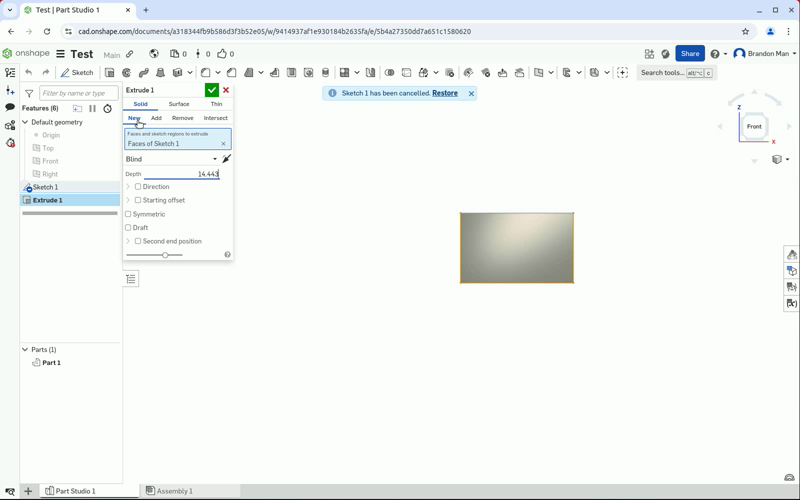
key(enter)
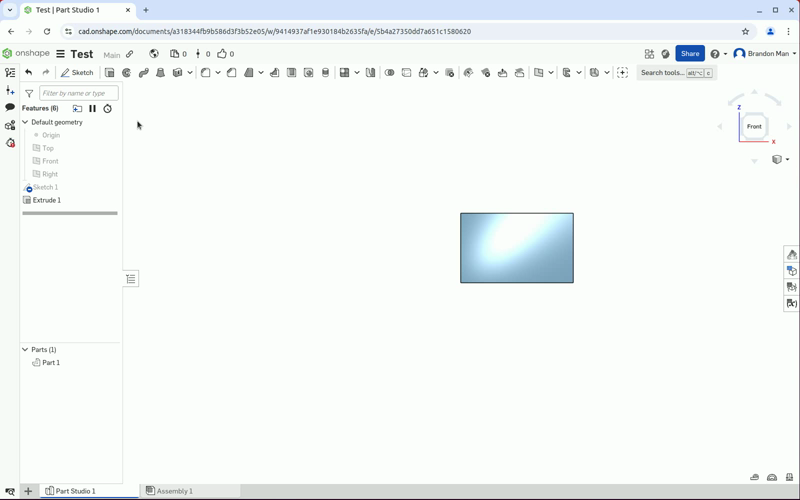
key(shift+h)
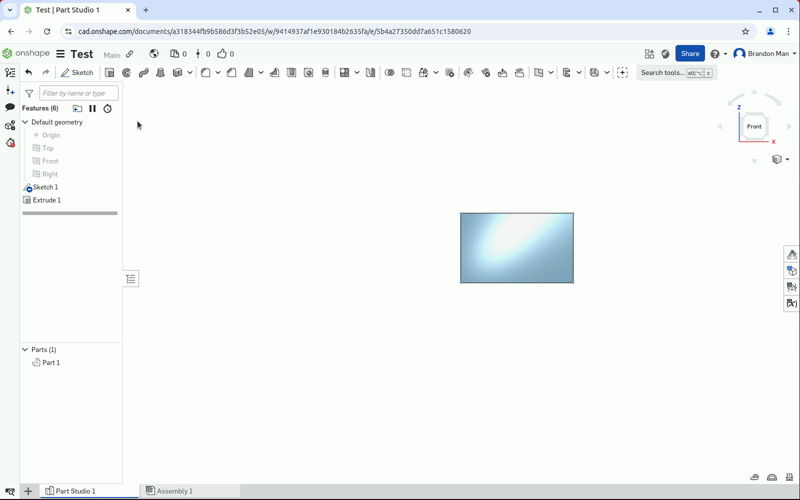
key(shift+h)
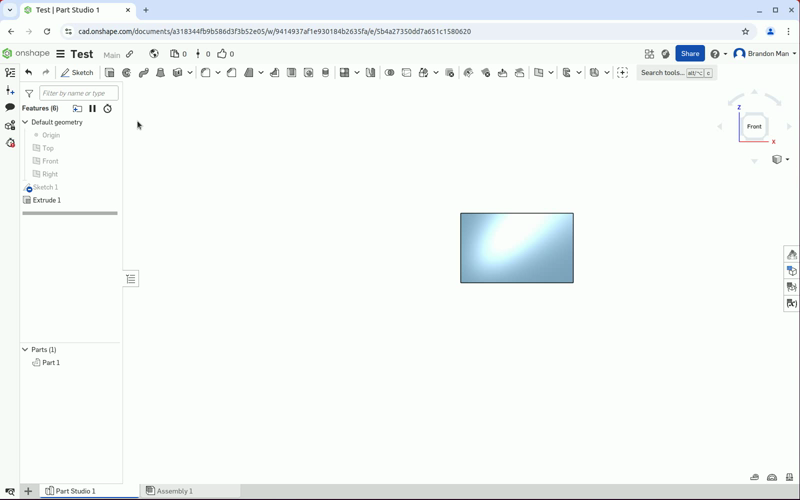
mouse_move(73, 189)
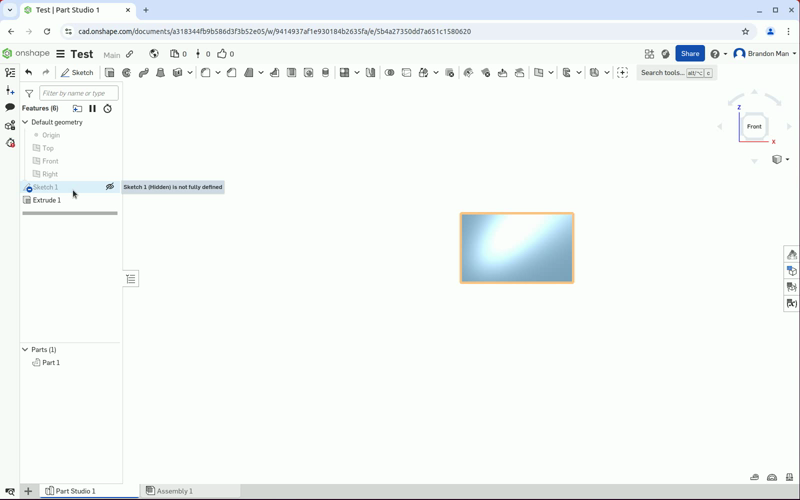
click(73, 189)
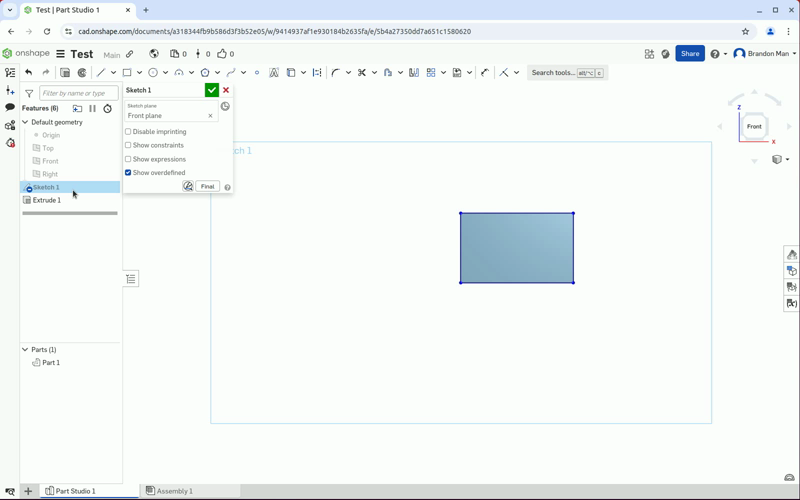
mouse_move(229, 92)
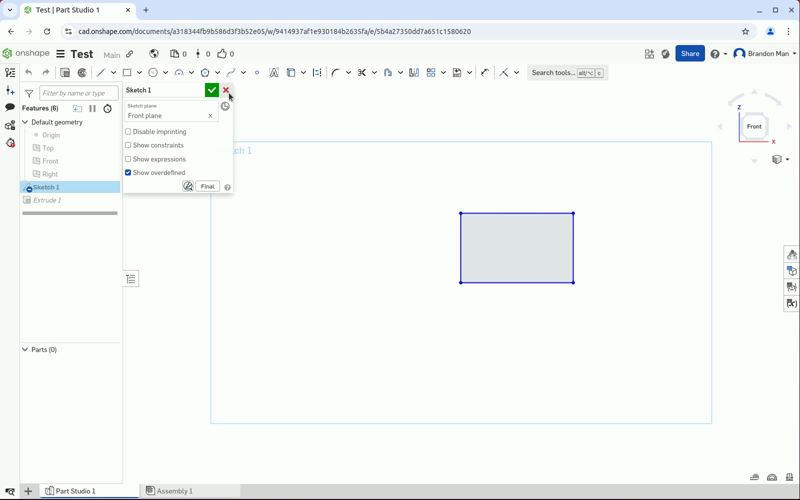
click(229, 92)
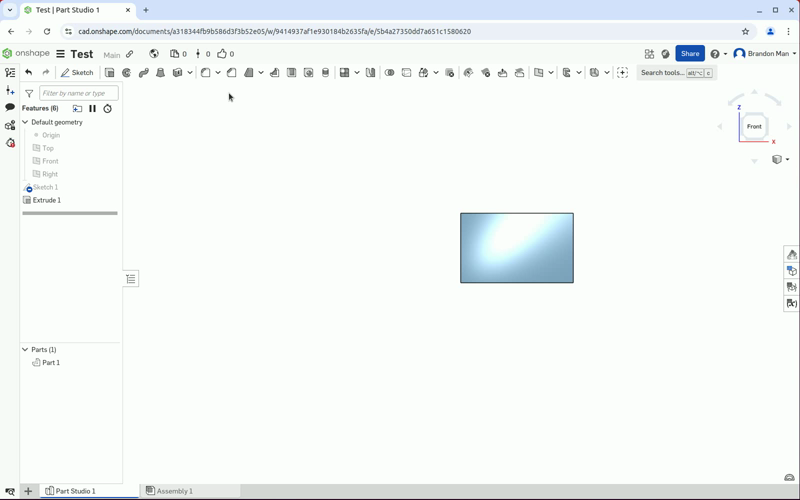
mouse_move(541, 75)
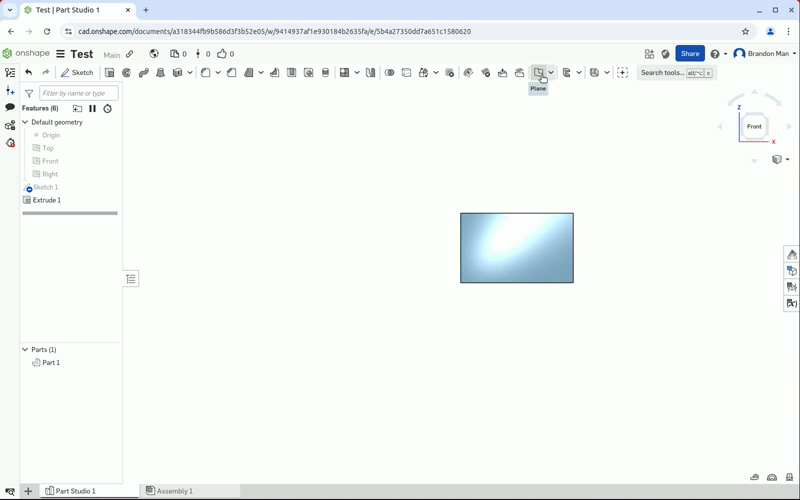
click(541, 75)
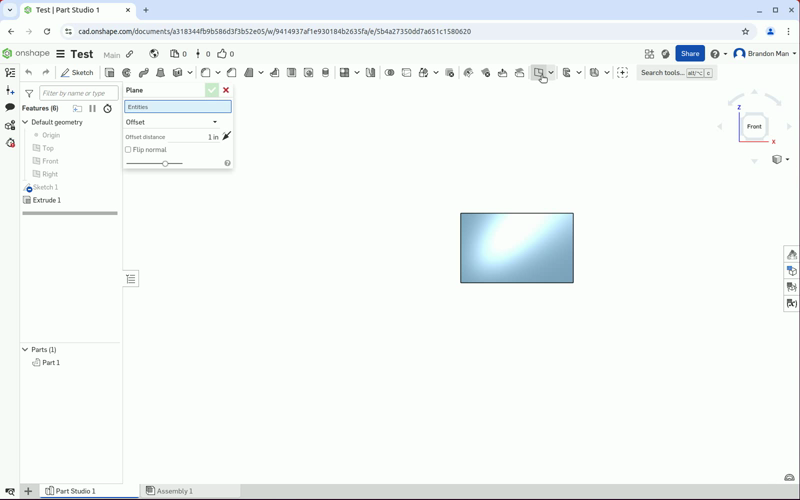
mouse_move(73, 163)
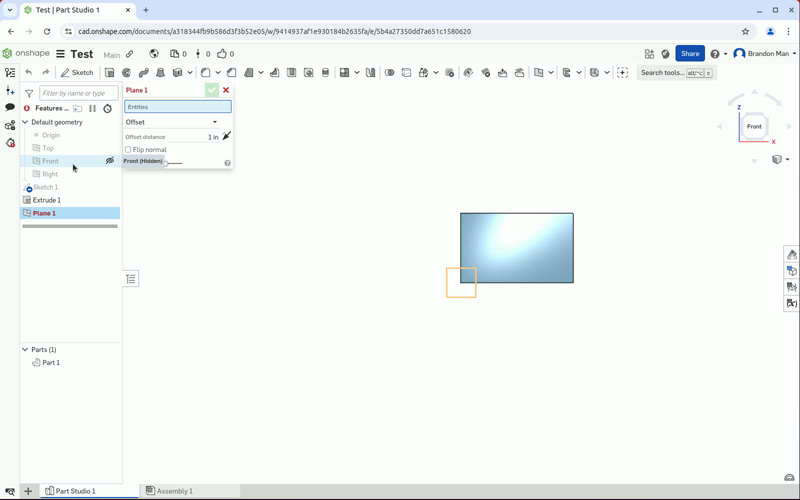
click(73, 163)
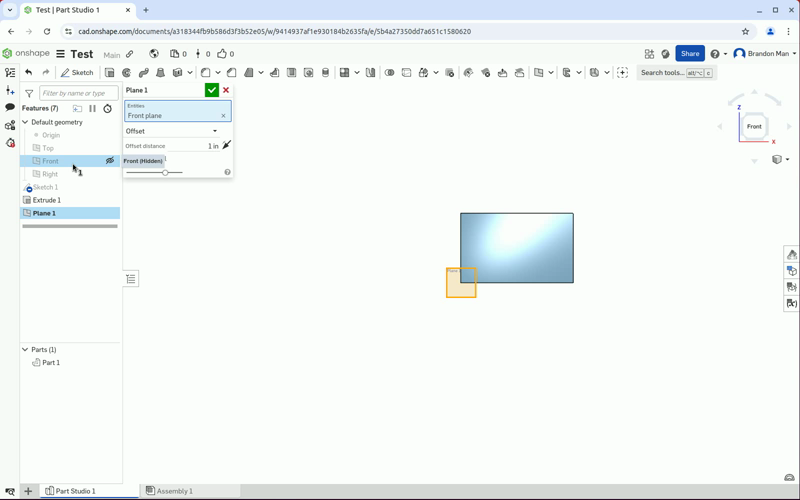
key(tab, 2)
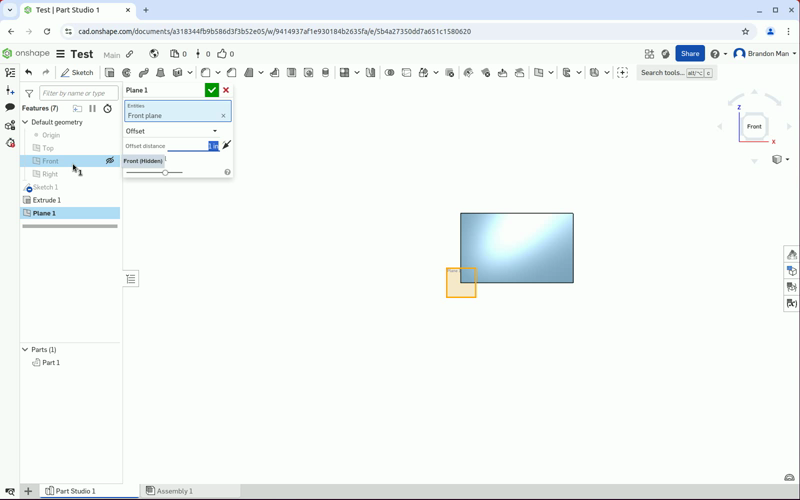
text(14.45)
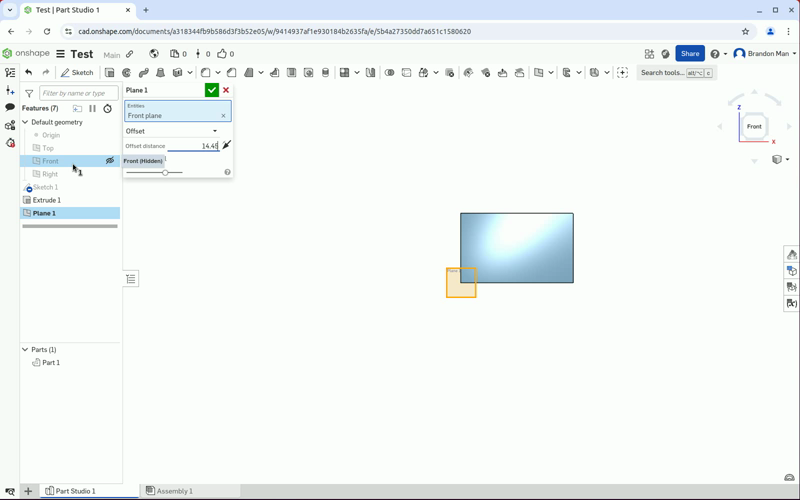
key(enter, 2)
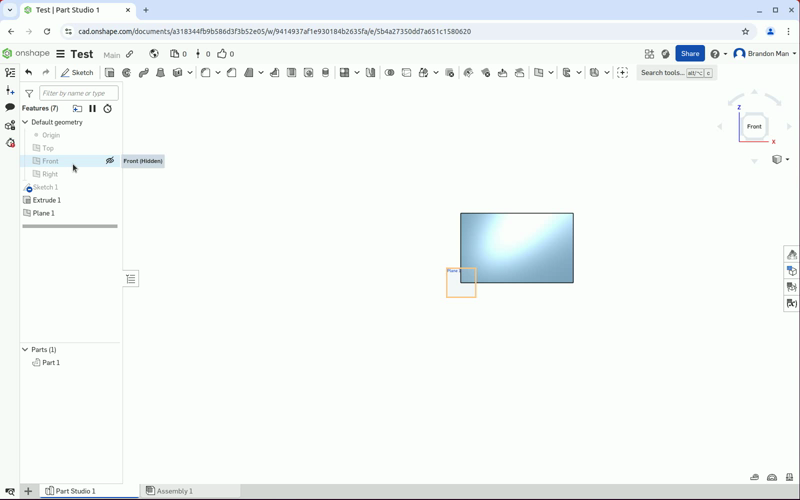
key(shift+s)
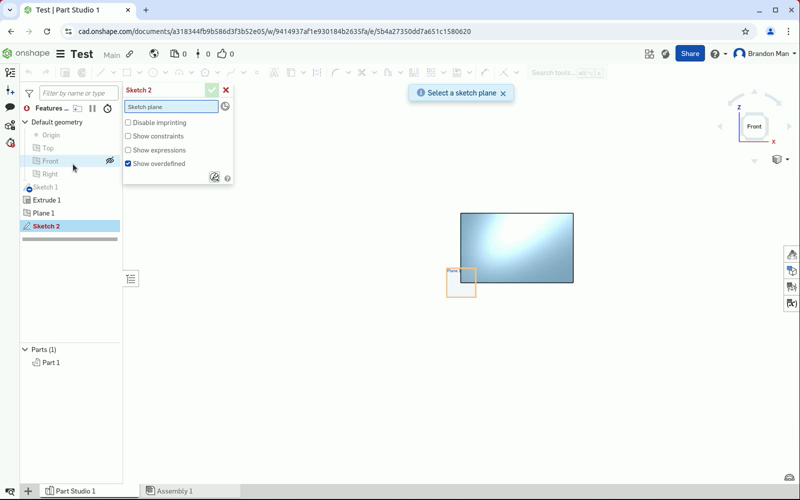
mouse_move(73, 215)
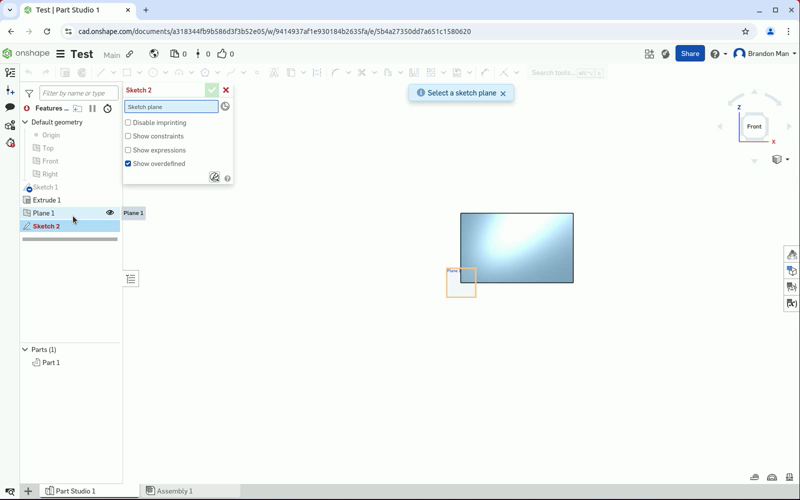
click(73, 215)
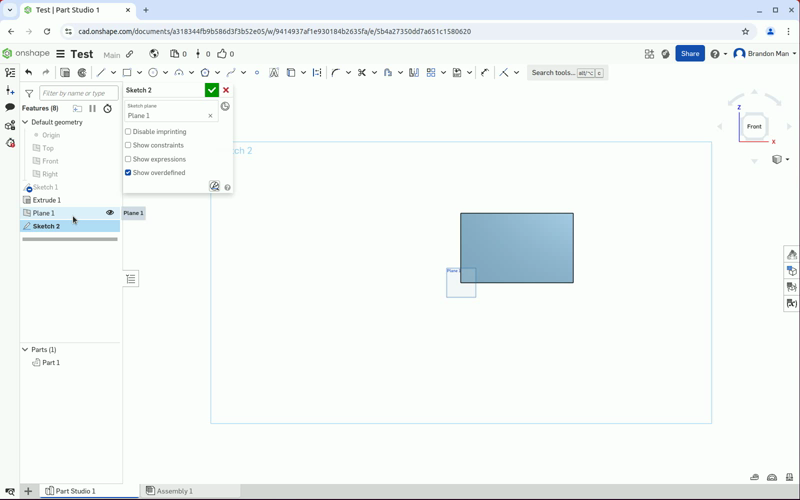
mouse_move(73, 352)
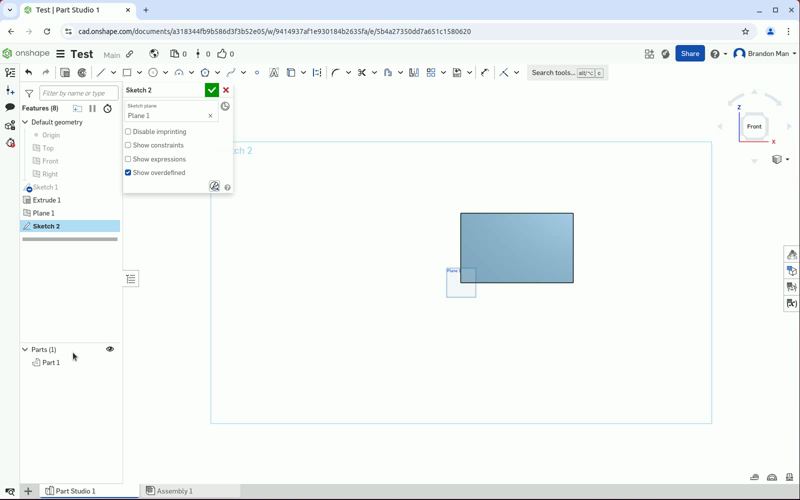
key(y)
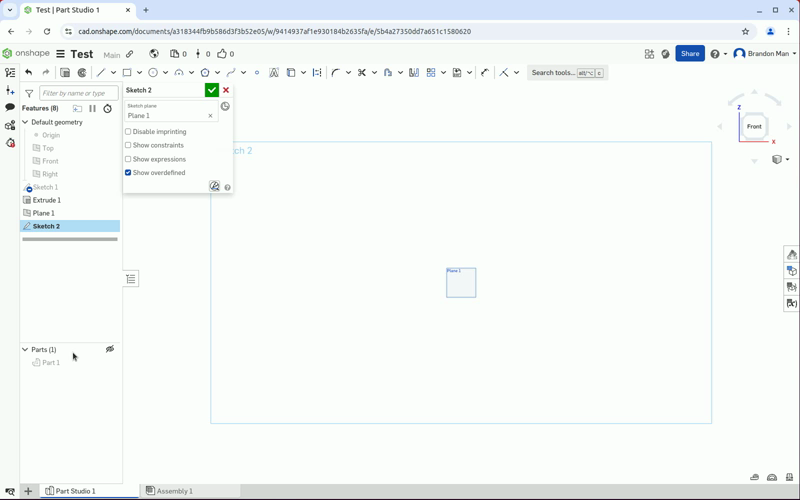
key(l)
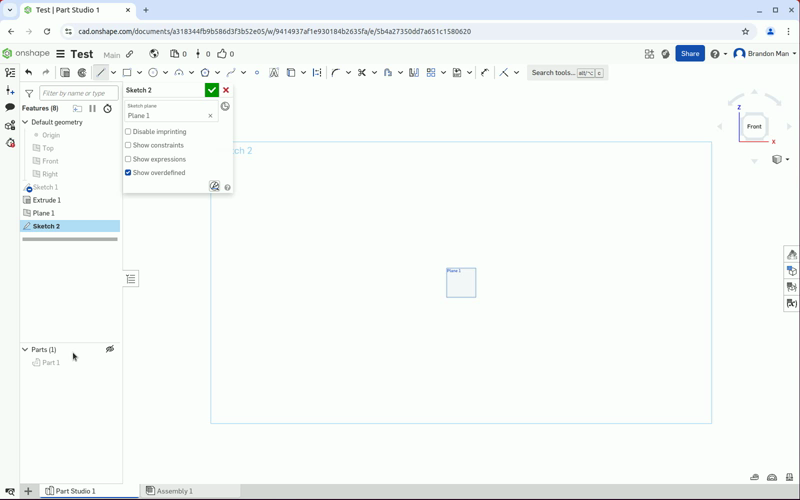
key_down(shift)
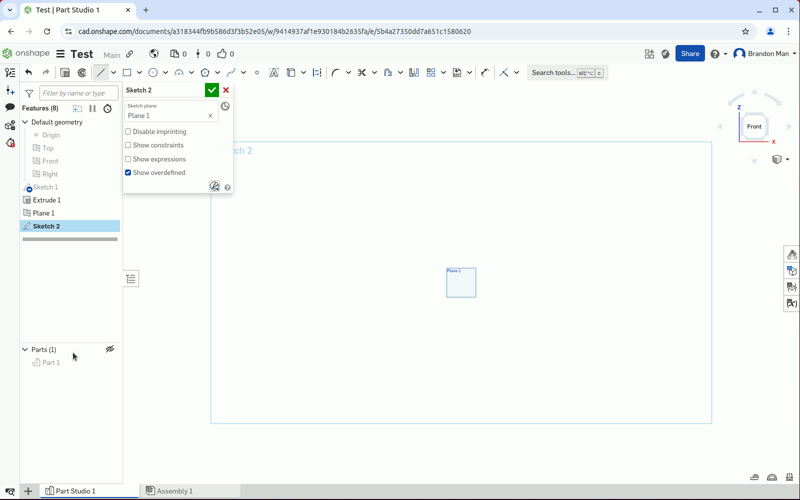
mouse_move(502, 212)
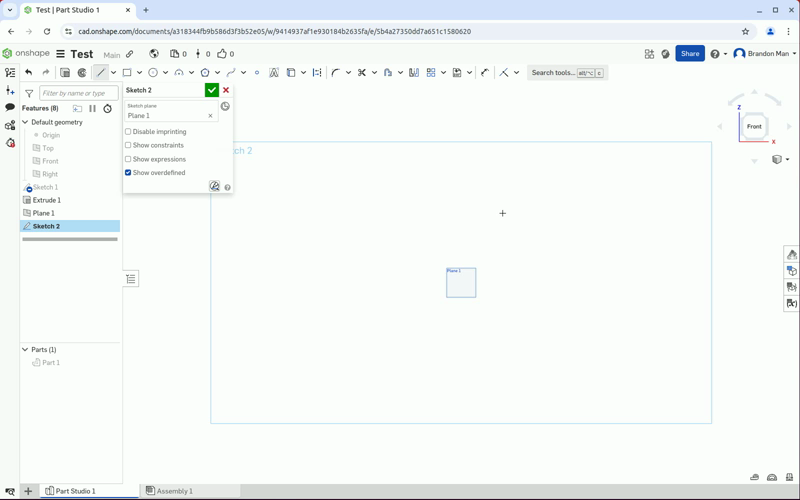
click(502, 212)
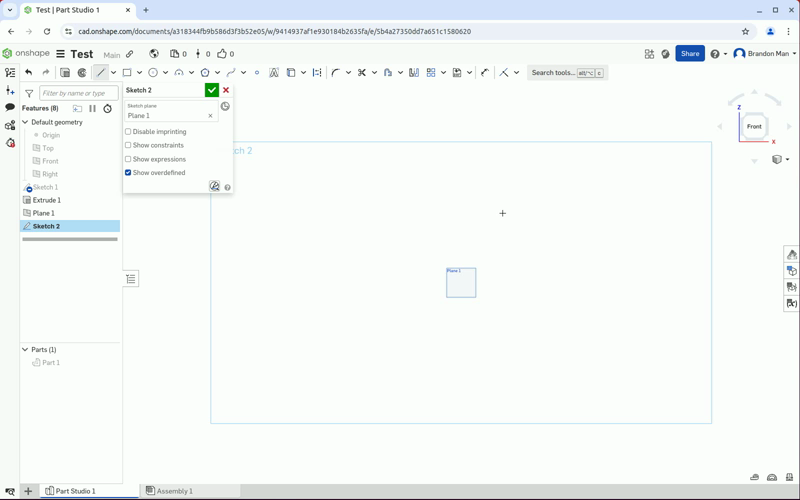
key_up(shift)
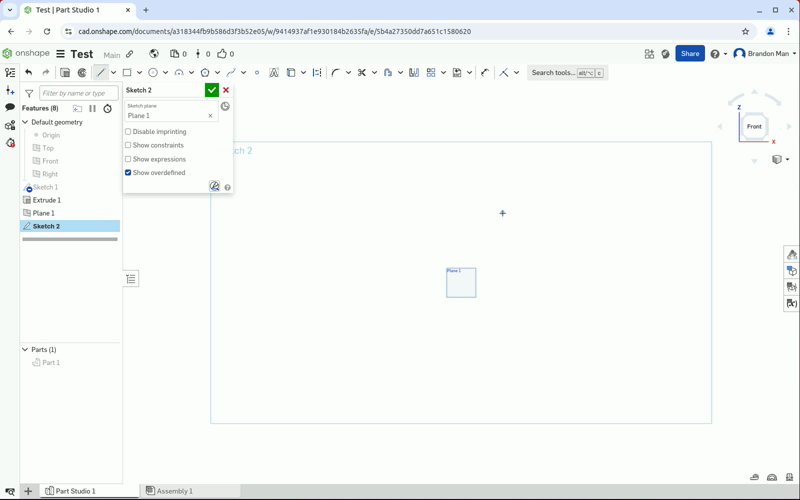
key_down(shift)
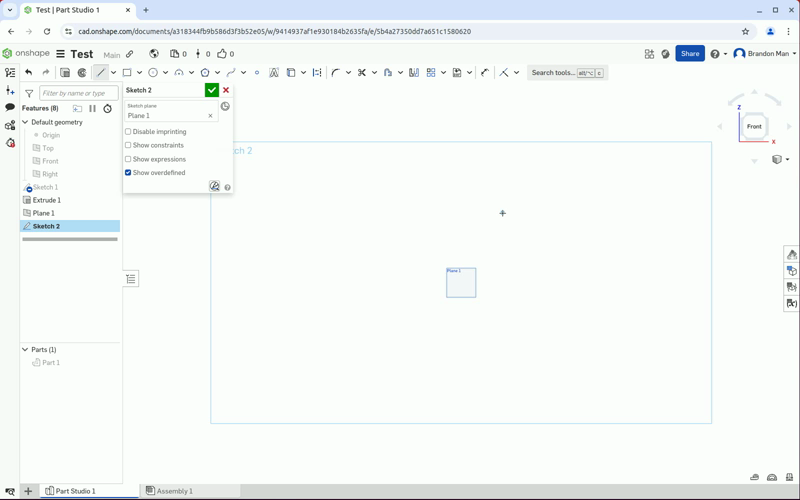
mouse_move(532, 212)
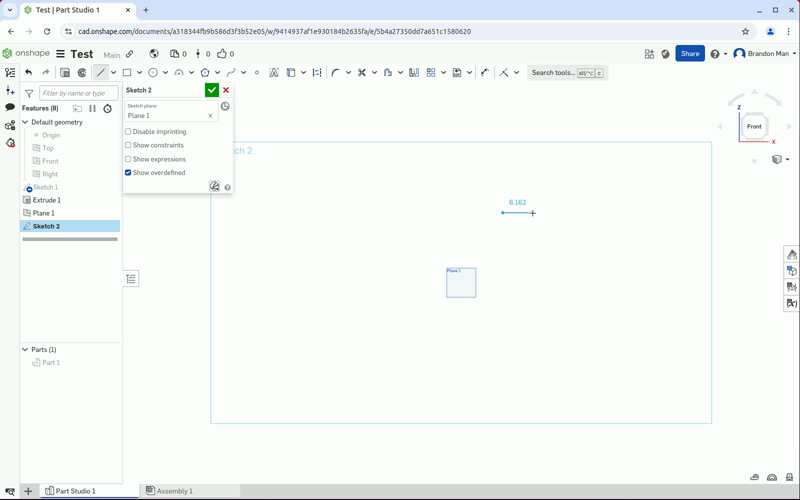
mouse_move(531, 240)
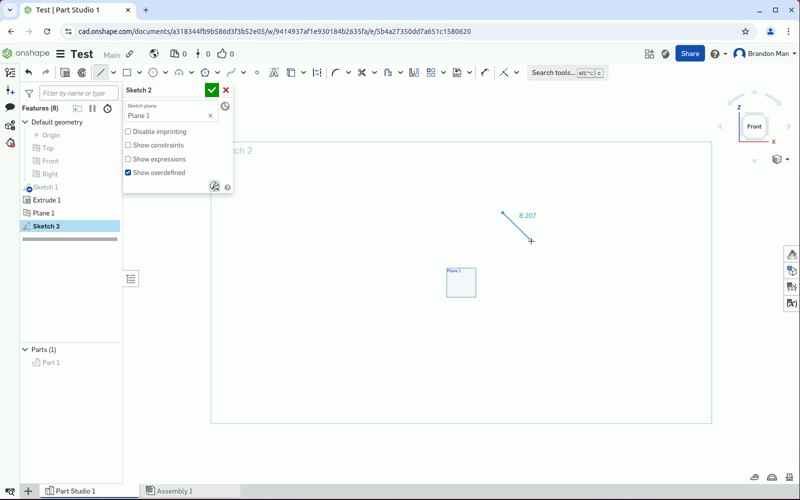
click(531, 240)
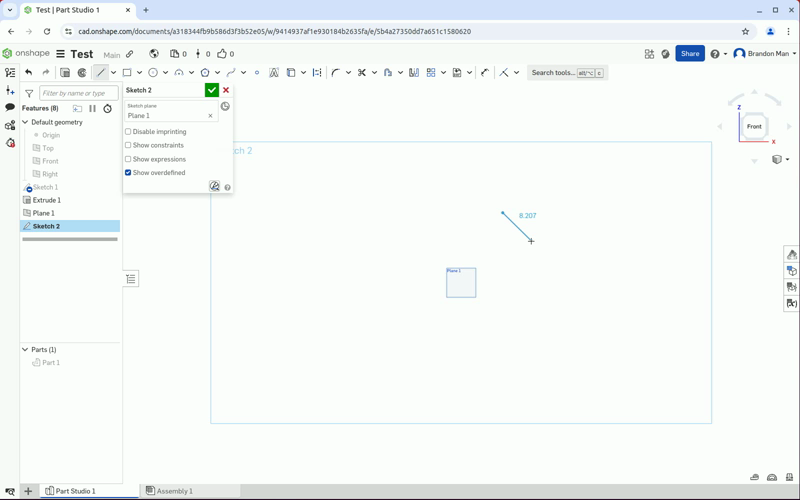
key_up(shift)
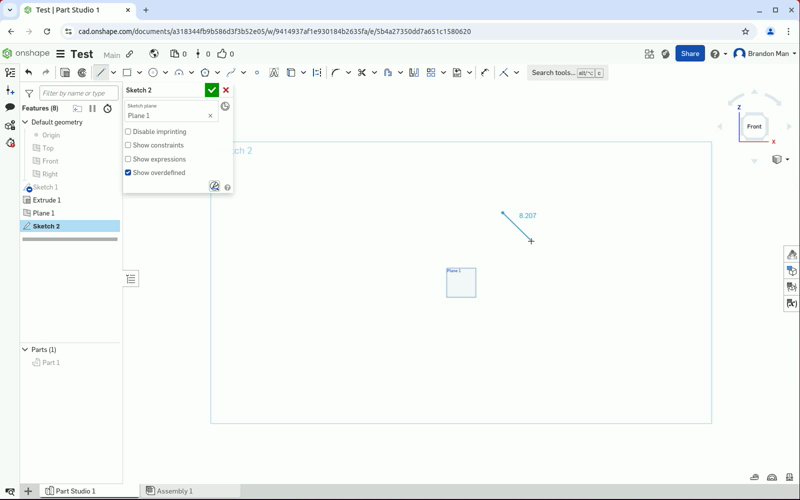
key_down(shift)
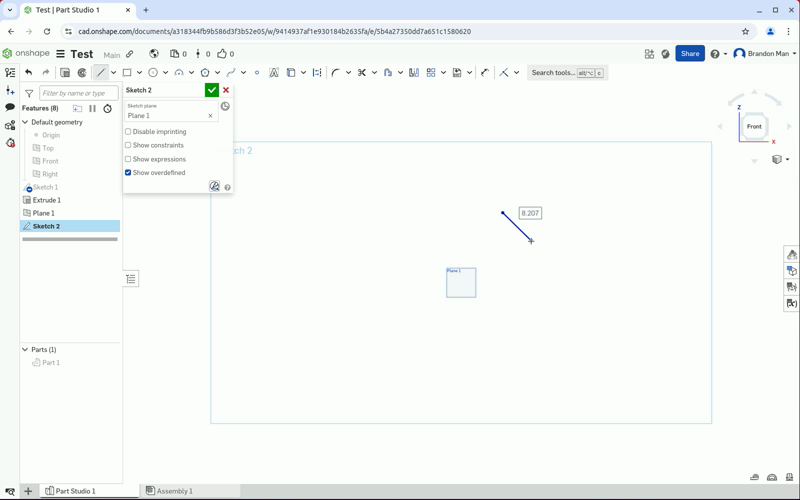
mouse_move(561, 240)
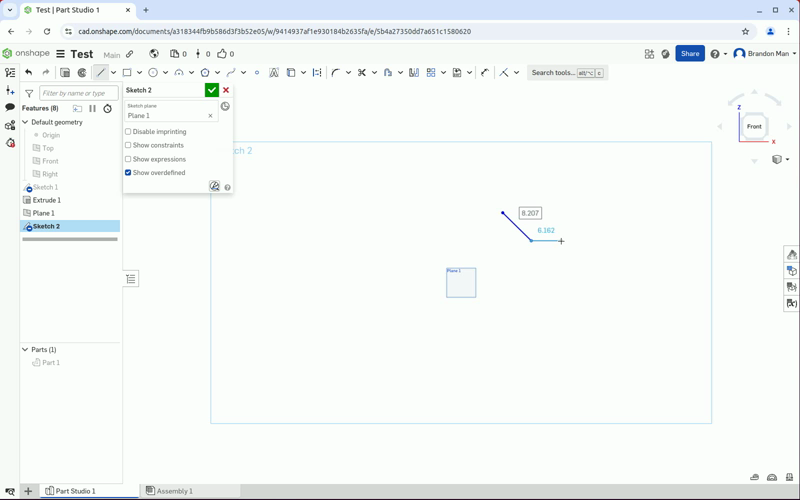
mouse_move(573, 240)
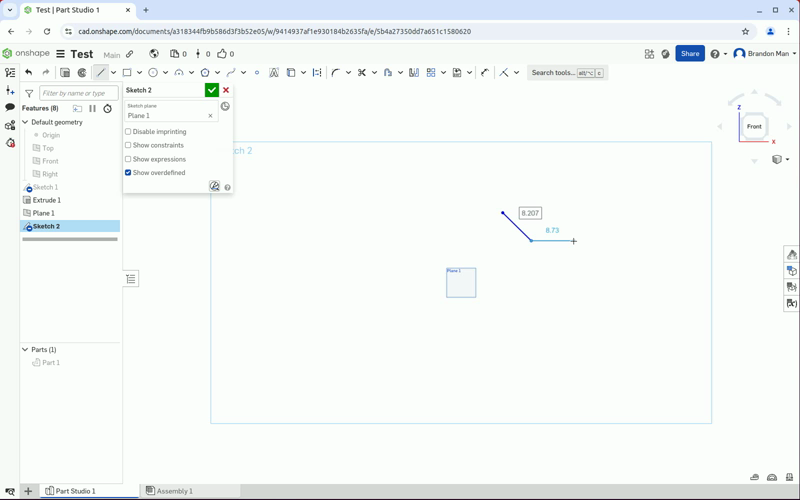
click(573, 240)
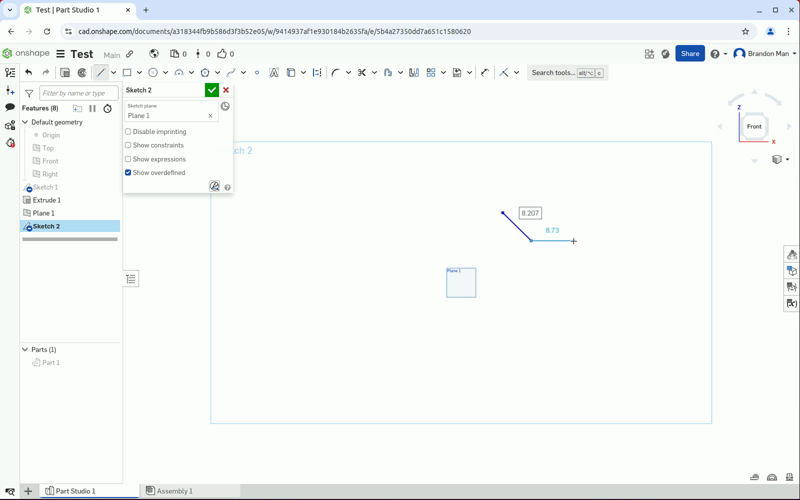
key_up(shift)
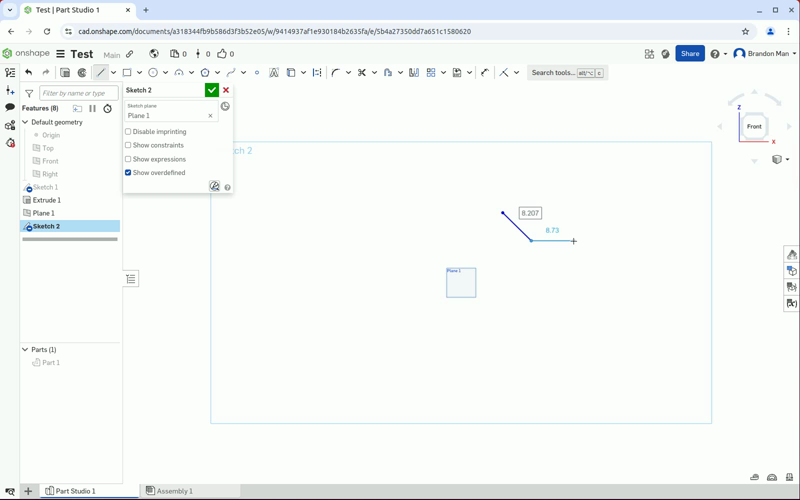
key_down(shift)
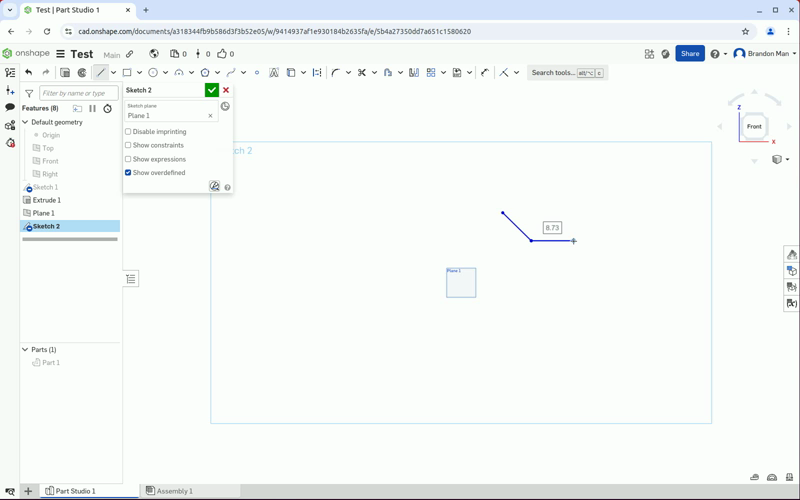
mouse_move(589, 240)
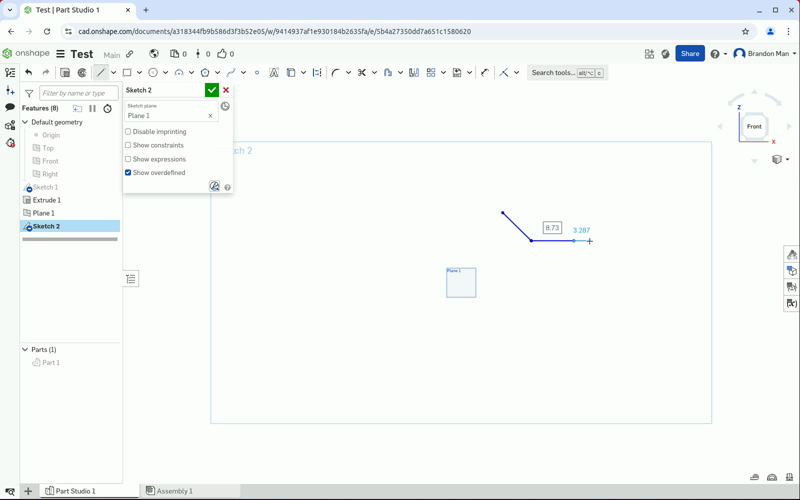
mouse_move(573, 212)
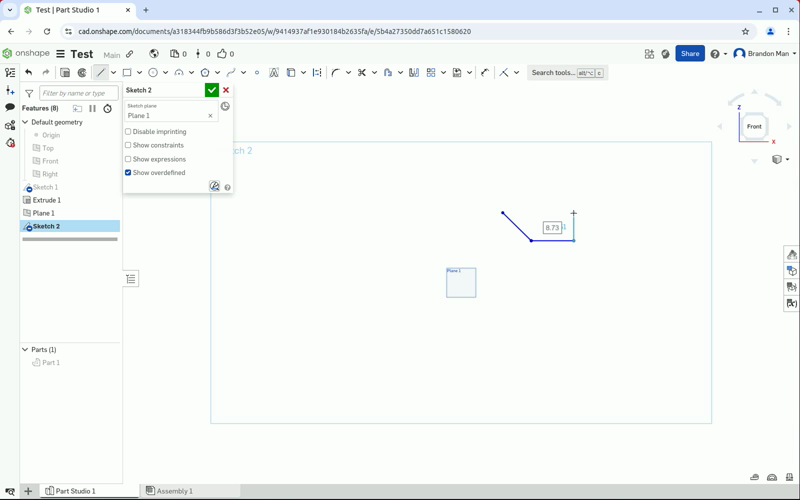
click(573, 212)
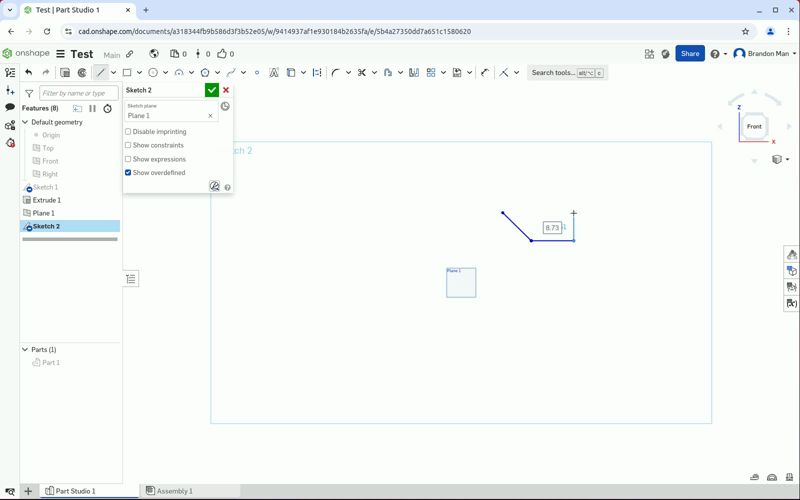
key_up(shift)
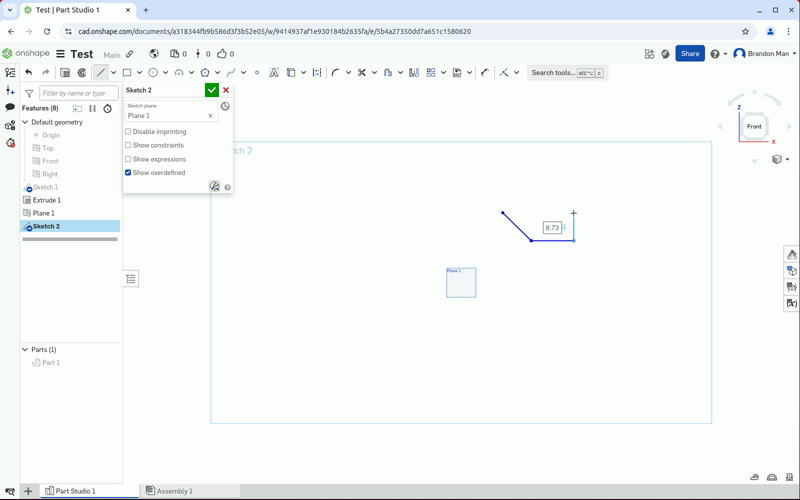
key_down(shift)
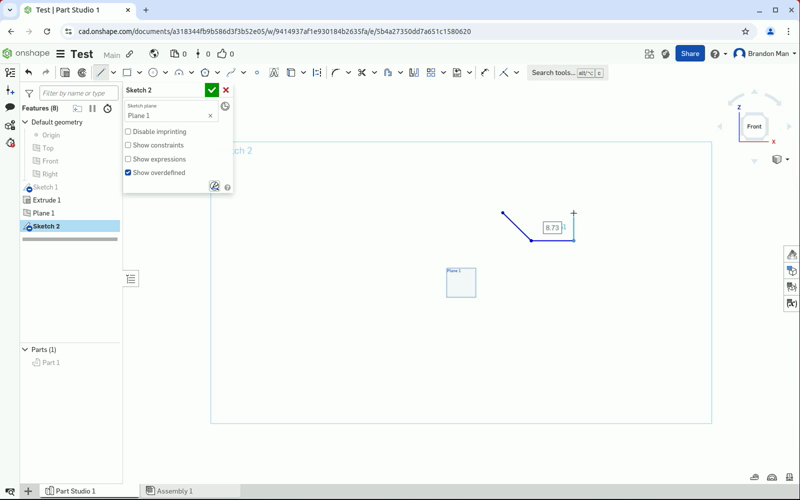
mouse_move(502, 212)
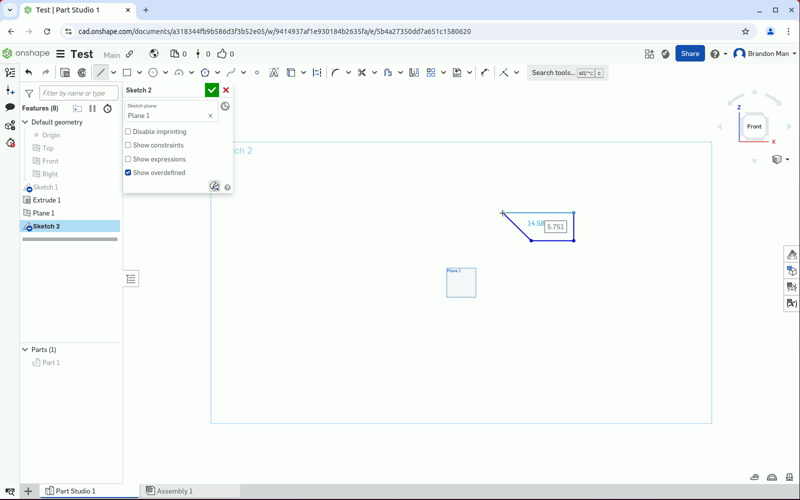
key_up(shift)
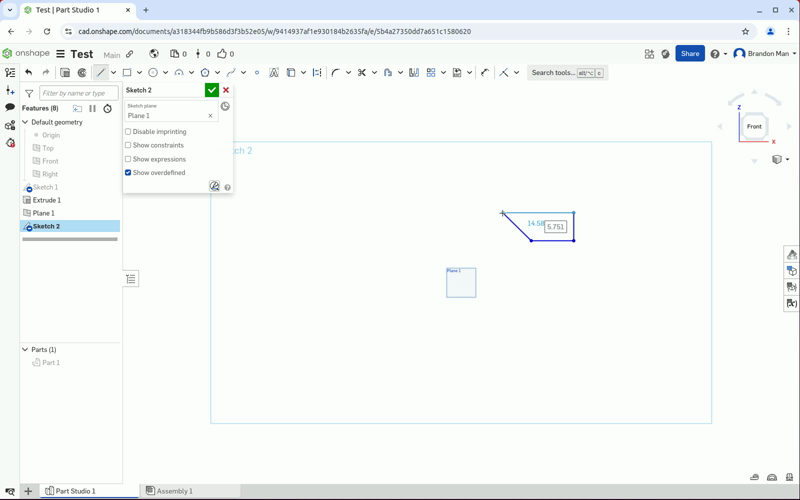
click(502, 212)
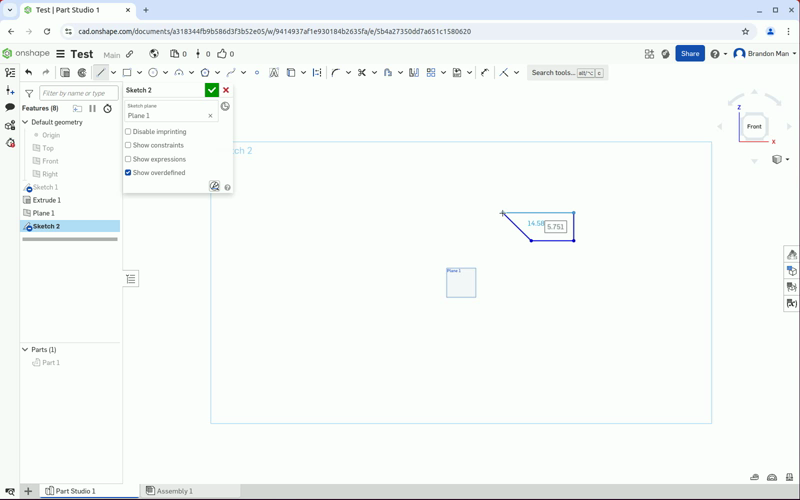
key(esc)
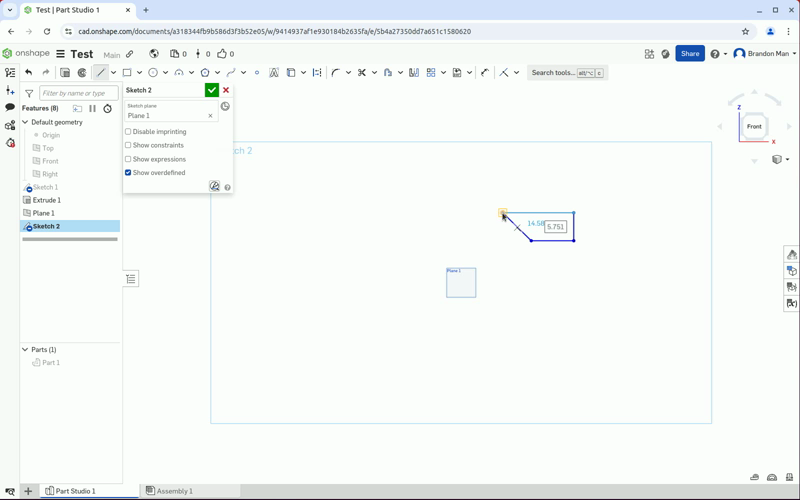
mouse_move(539, 224)
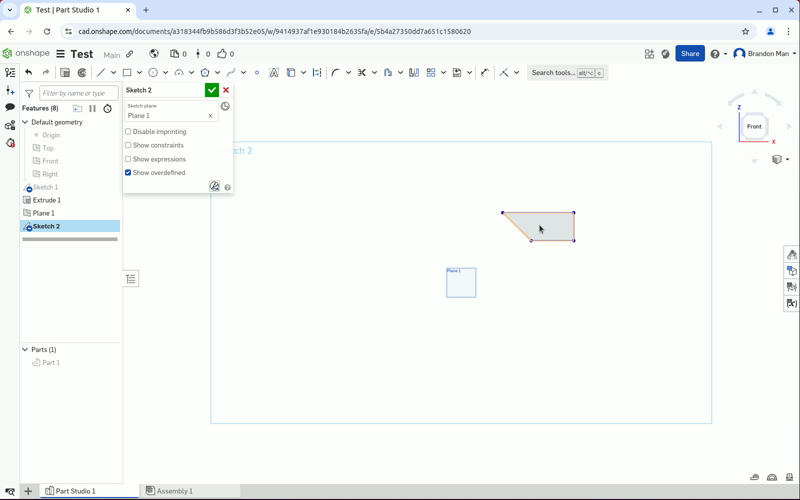
scroll(6)
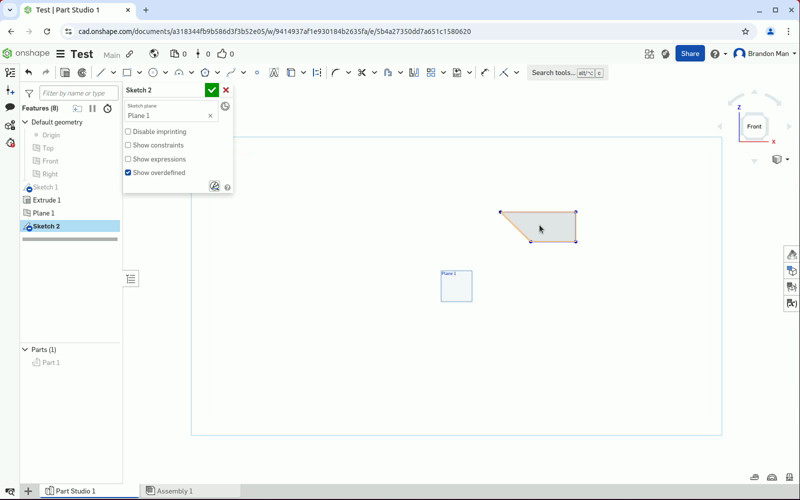
scroll(6)
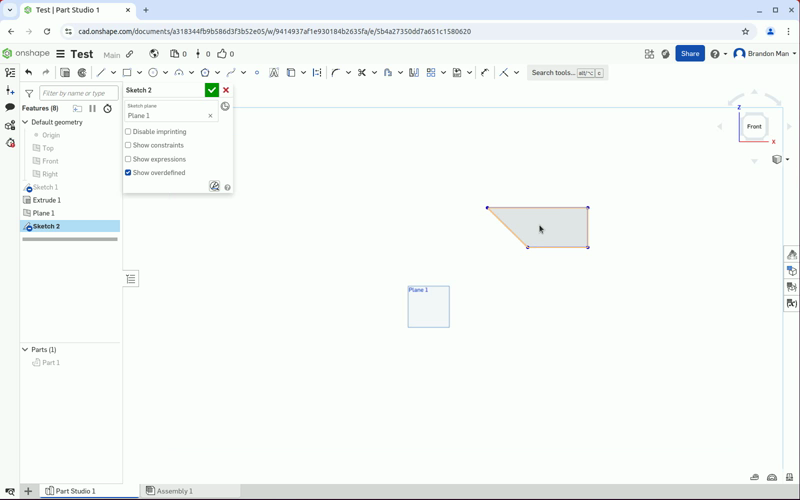
scroll(6)
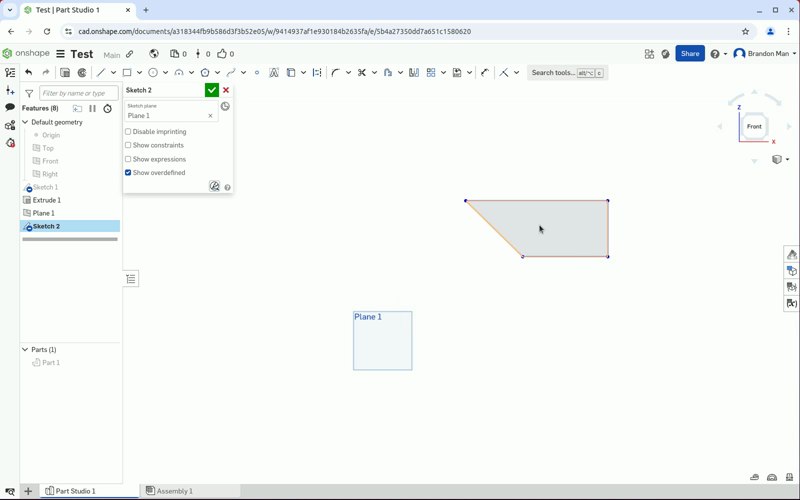
scroll(6)
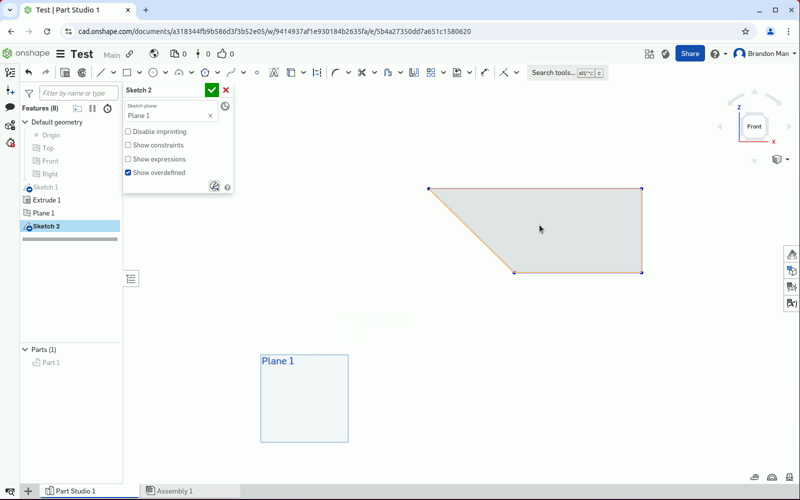
scroll(6)
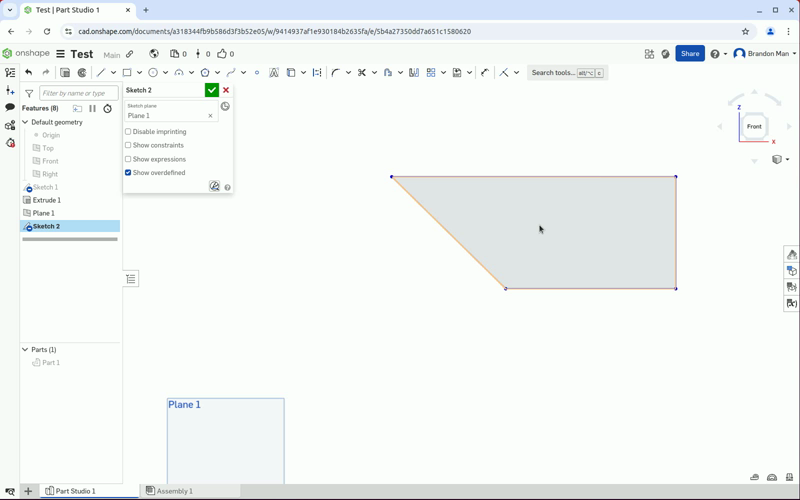
scroll(6)
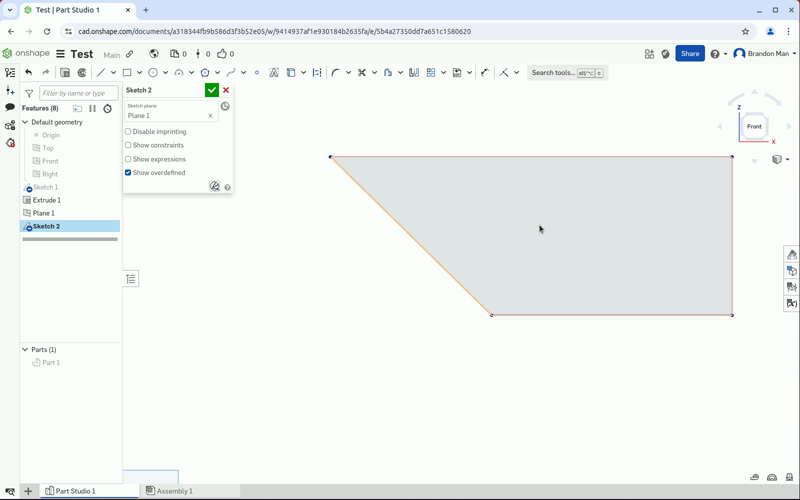
scroll(6)
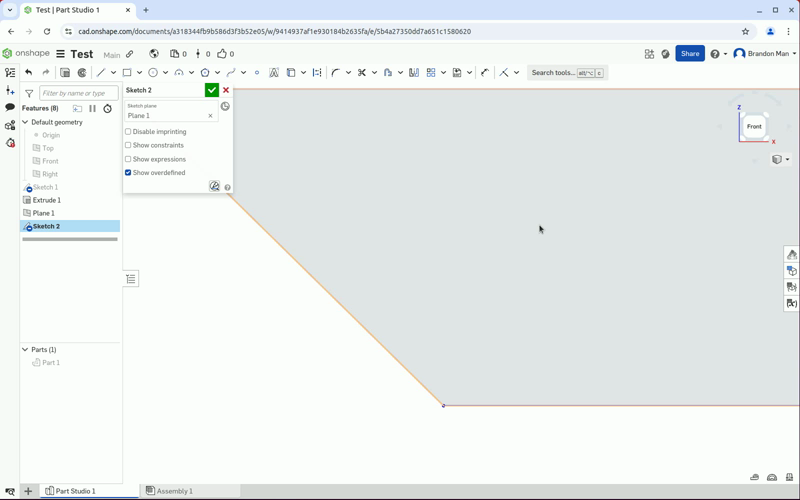
click(539, 224)
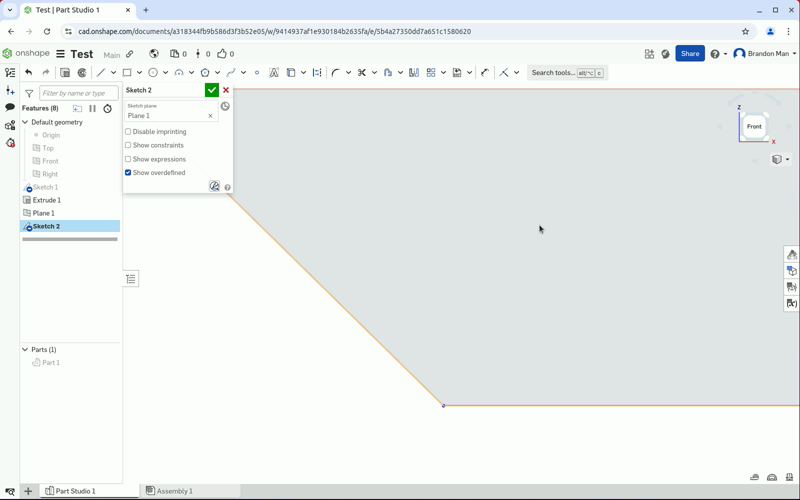
scroll(-6)
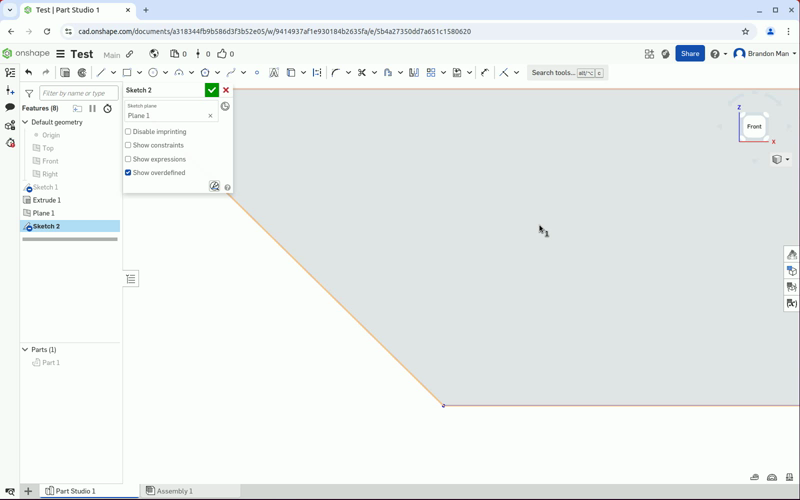
scroll(-6)
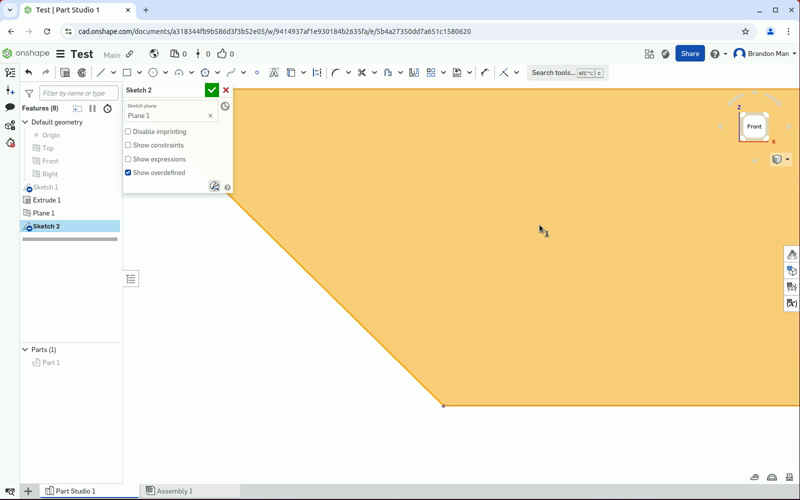
scroll(-6)
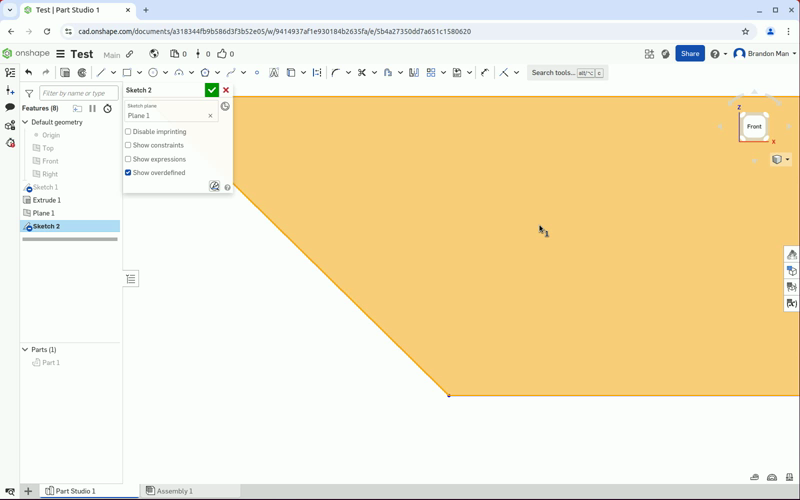
scroll(-6)
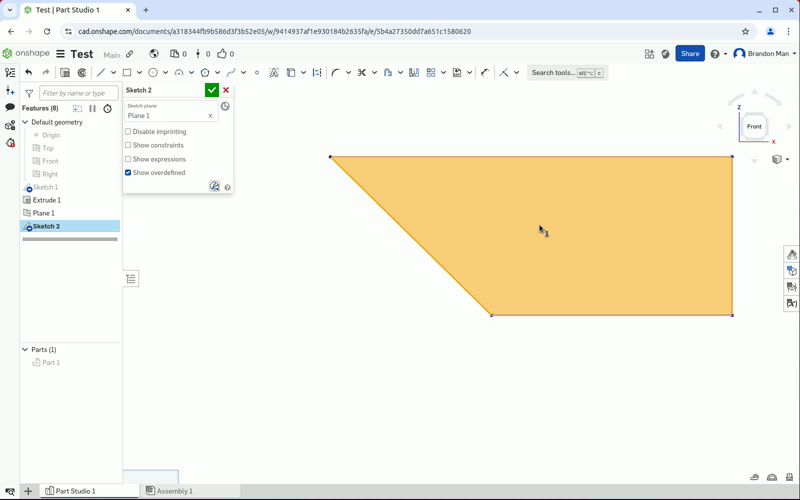
scroll(-6)
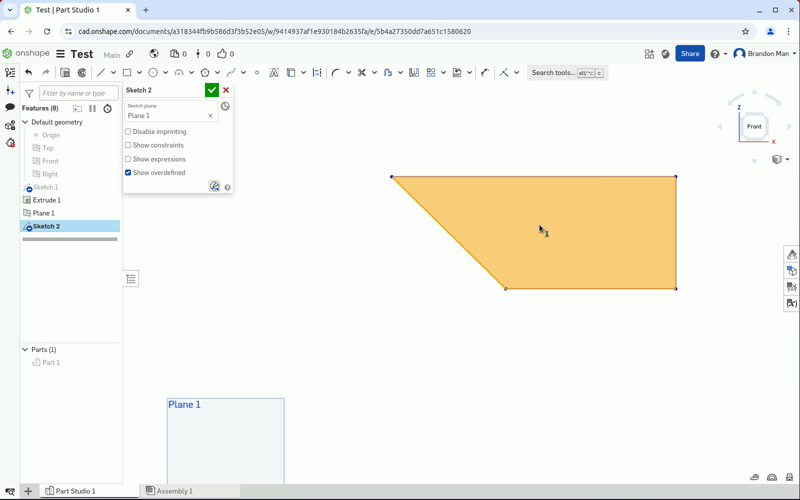
scroll(-6)
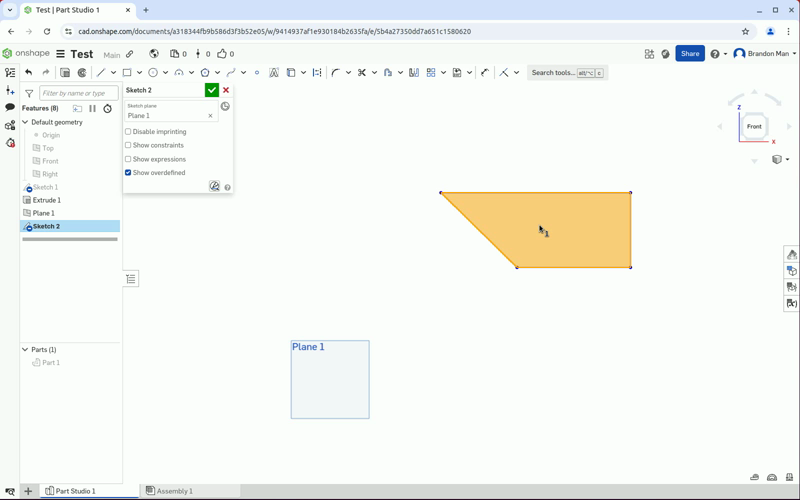
scroll(-6)
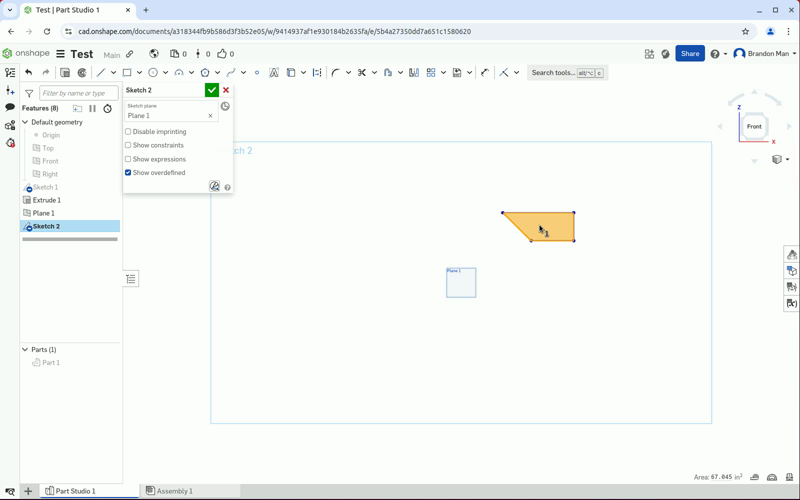
mouse_move(73, 352)
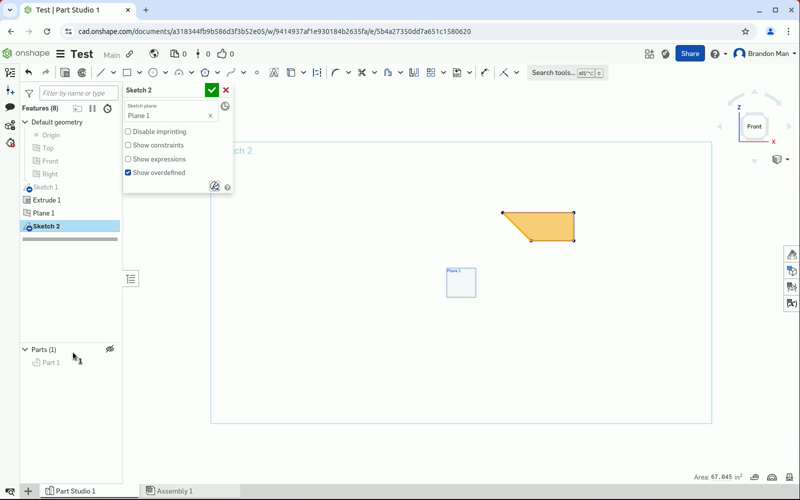
key(shift+y)
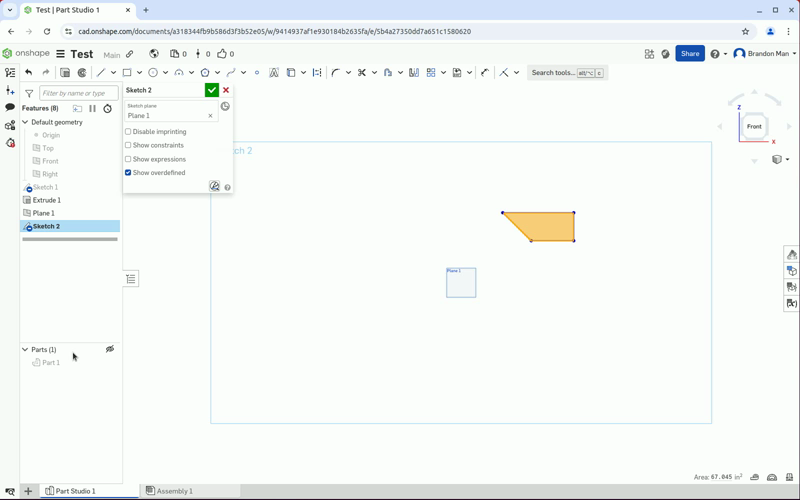
key(shift+e)
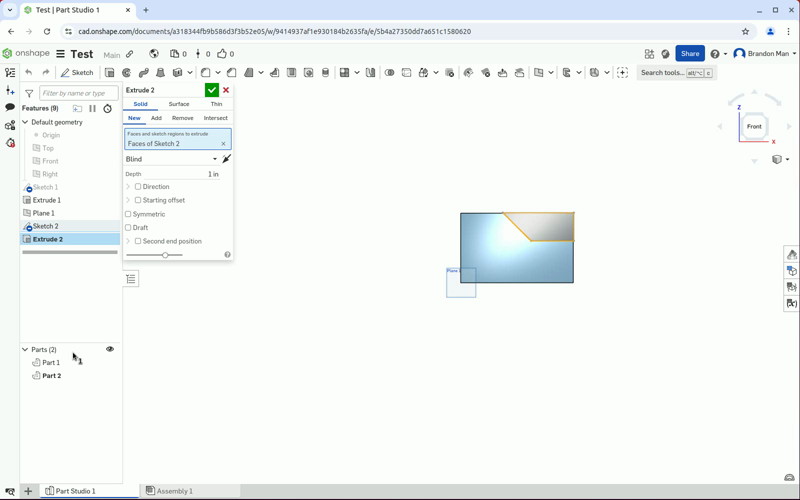
mouse_move(143, 106)
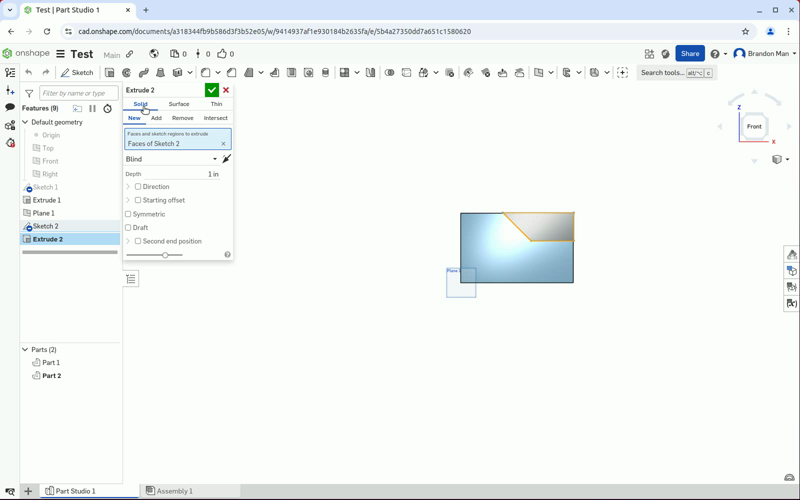
click(143, 106)
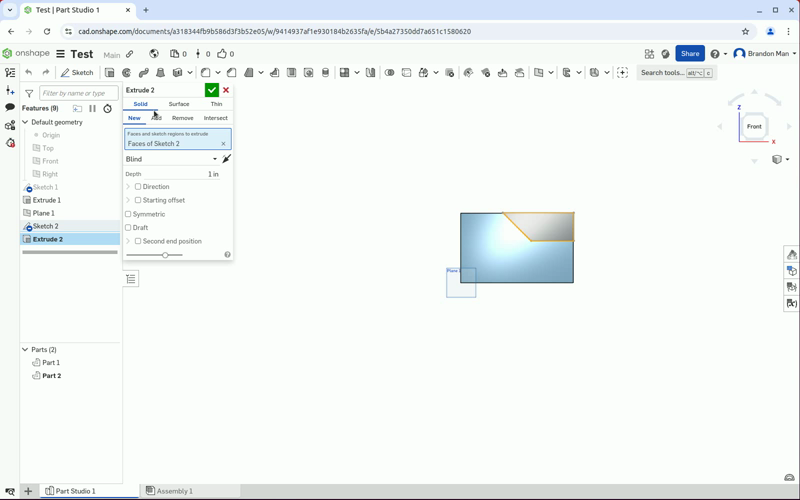
mouse_move(186, 120)
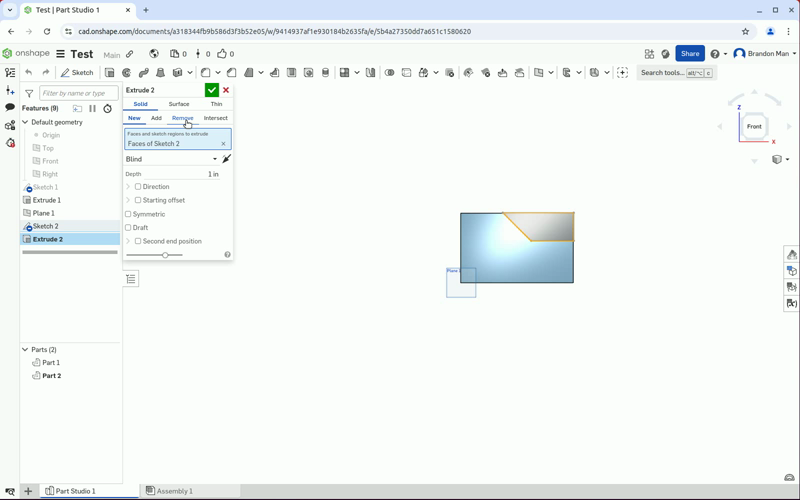
click(186, 120)
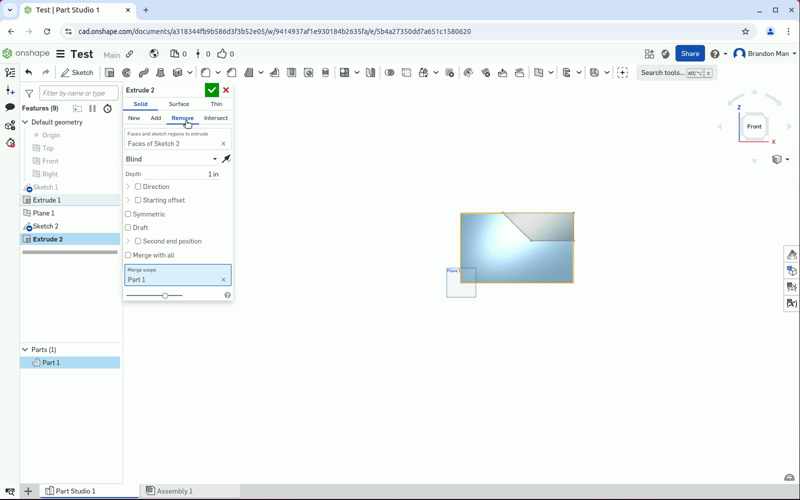
key(tab, 4)
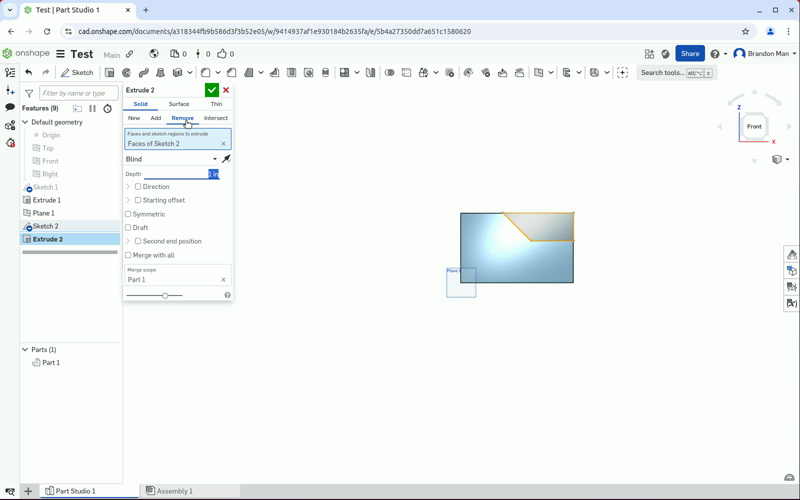
text(14.443)
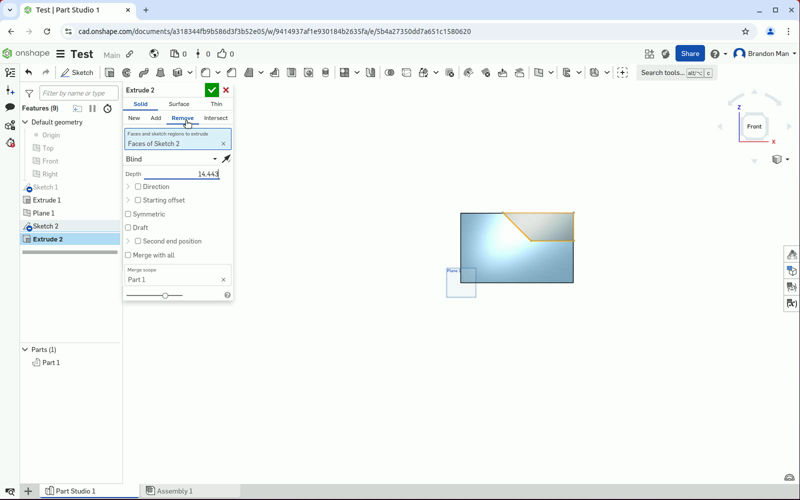
key(tab, 6)
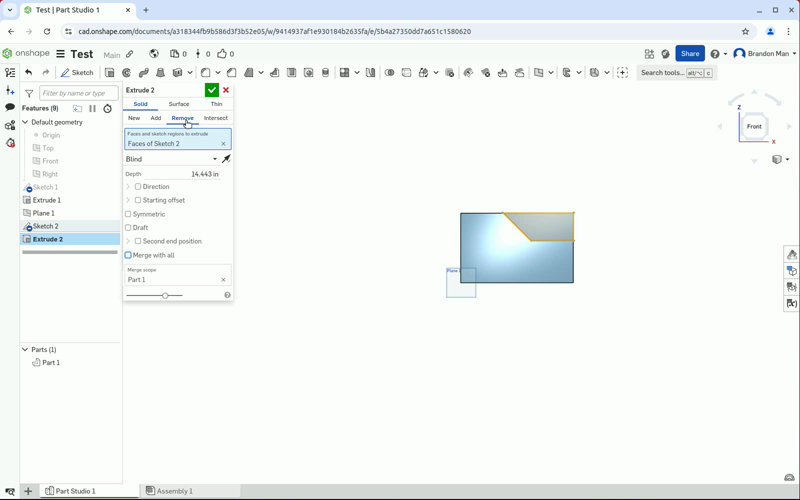
key(space)
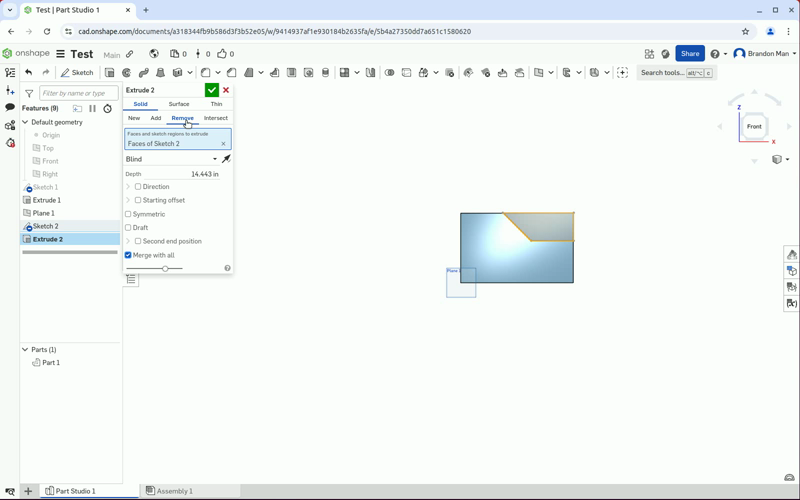
key(enter)
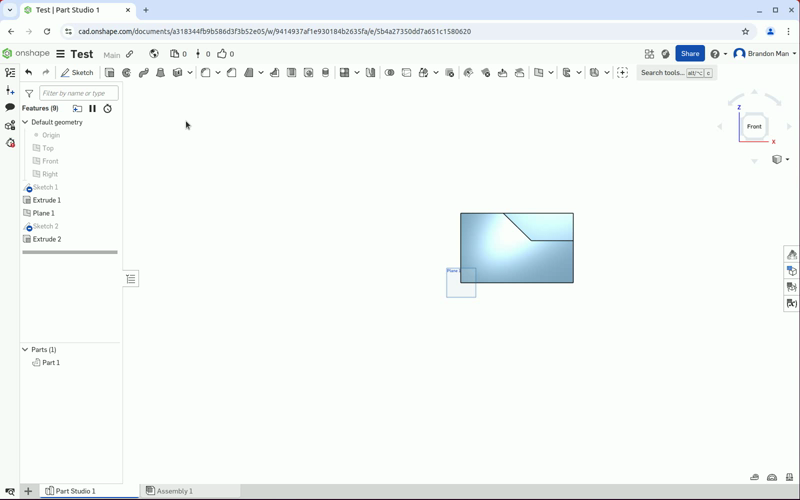
key(shift+h)
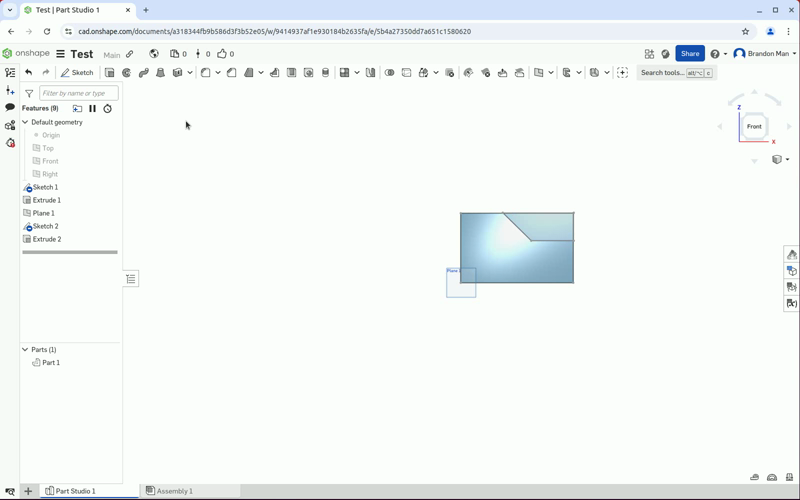
key(shift+h)
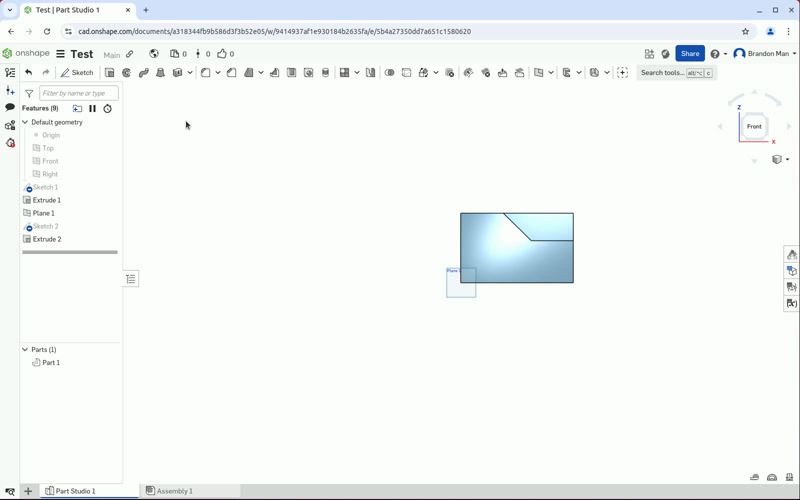
mouse_move(73, 189)
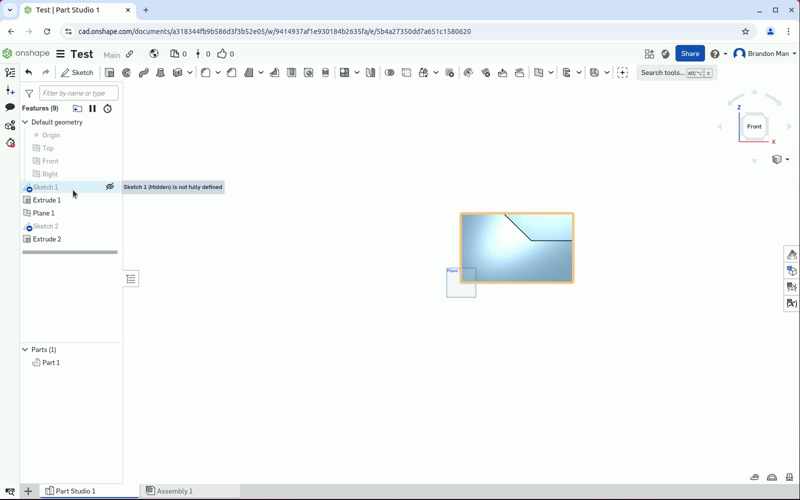
click(73, 189)
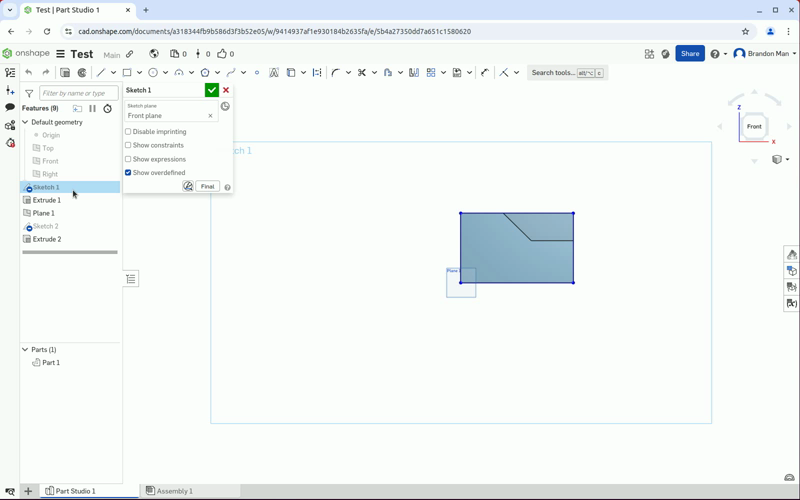
mouse_move(229, 92)
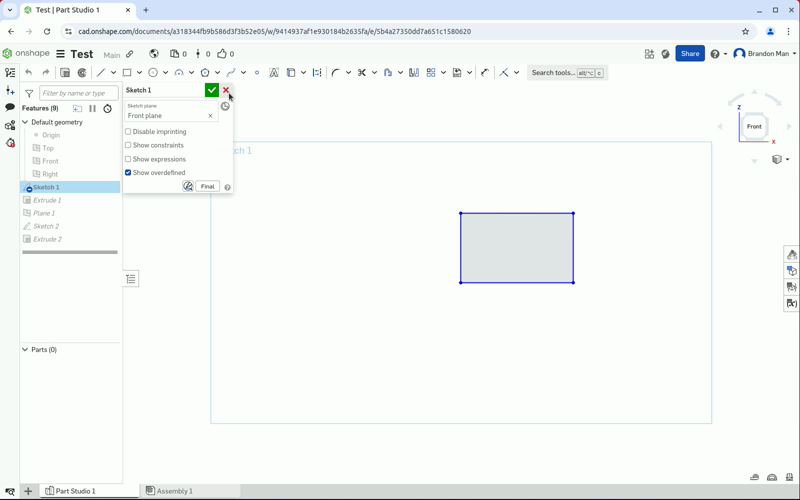
click(229, 92)
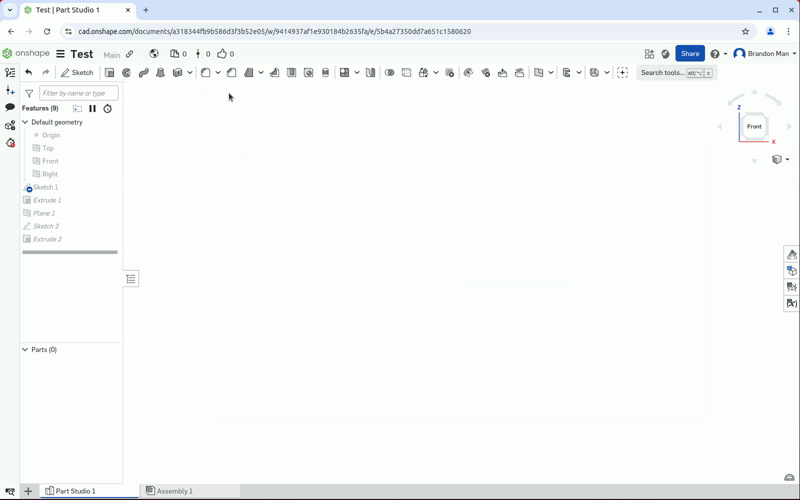
key(shift+s)
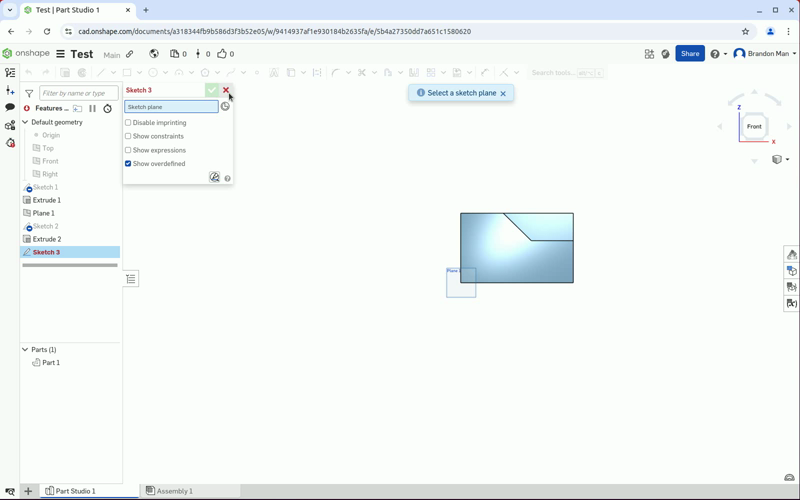
mouse_move(73, 215)
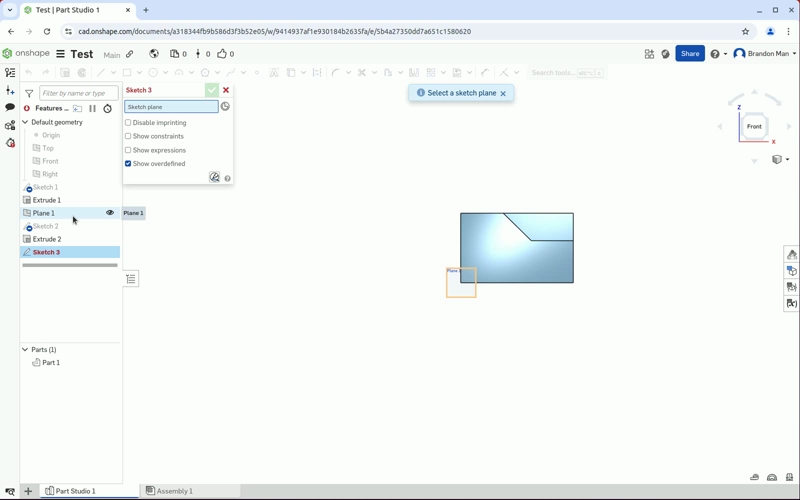
click(73, 215)
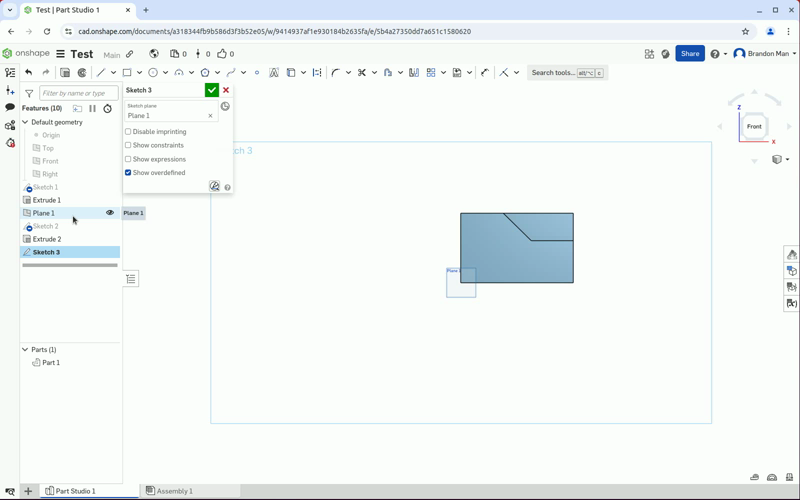
mouse_move(73, 352)
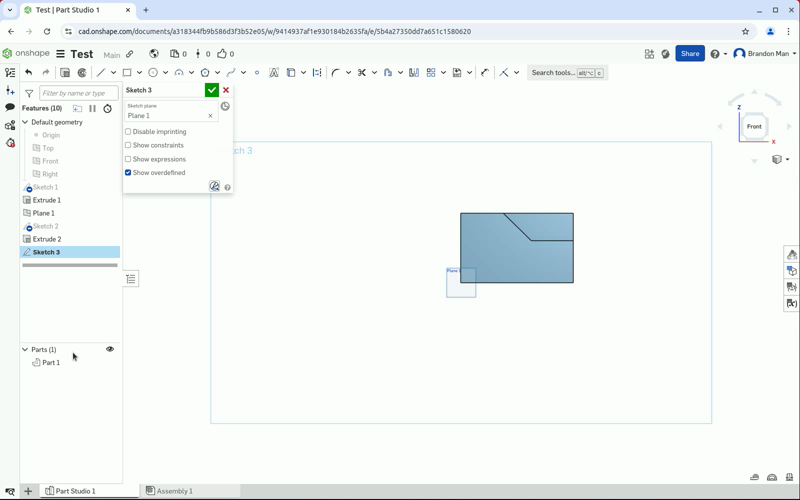
key(y)
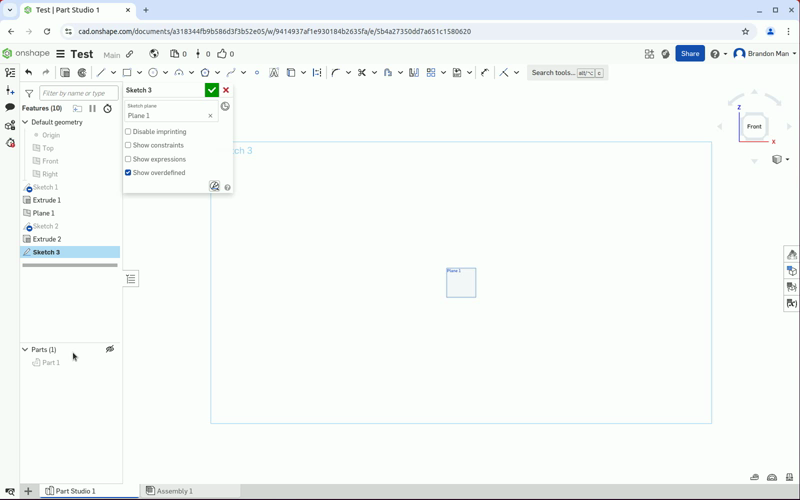
key(l)
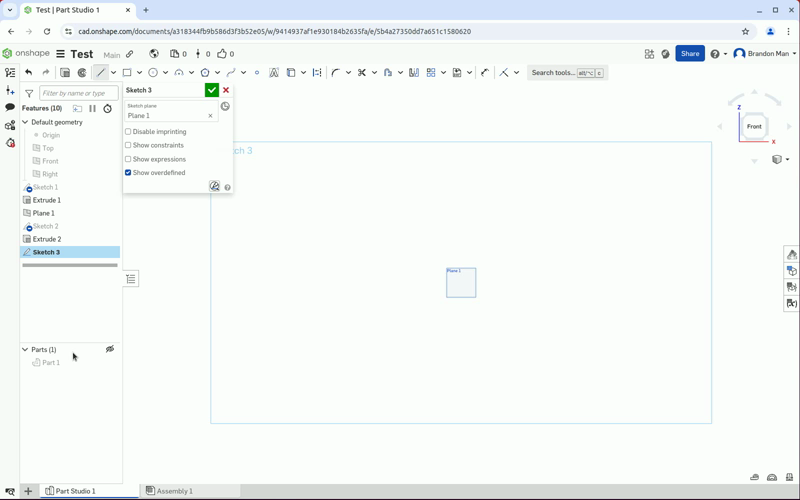
key_down(shift)
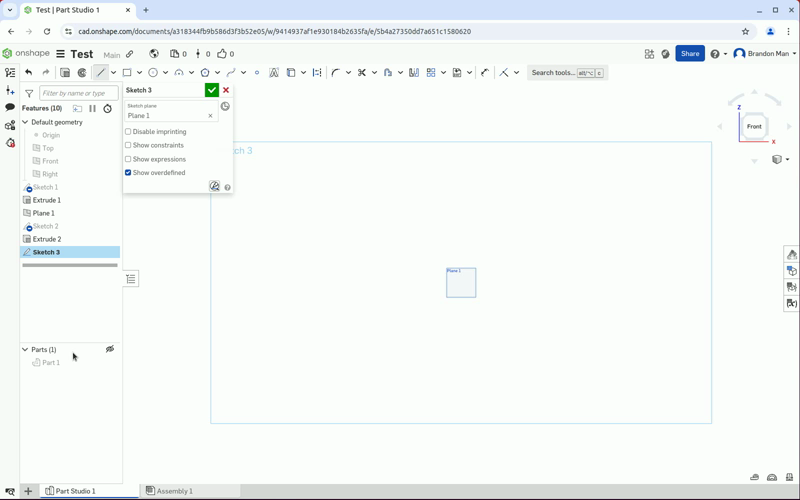
mouse_move(531, 240)
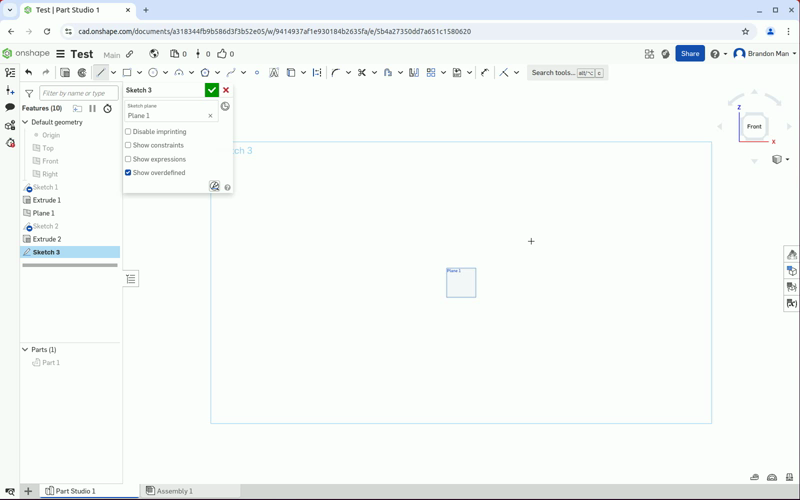
click(531, 240)
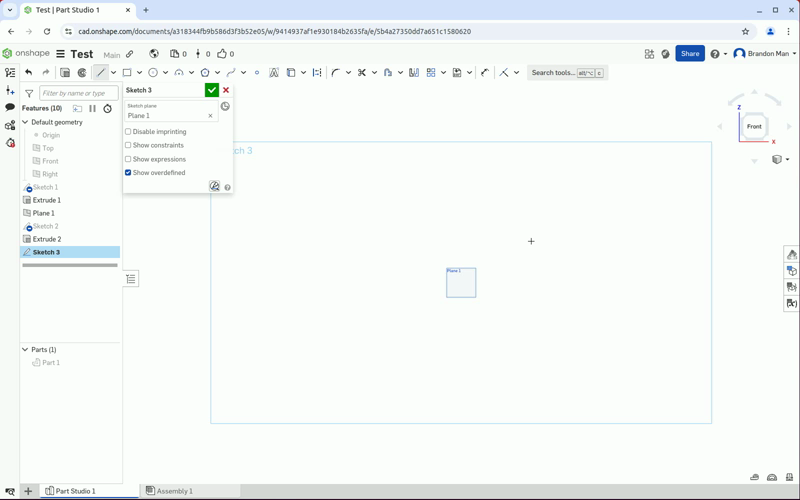
key_up(shift)
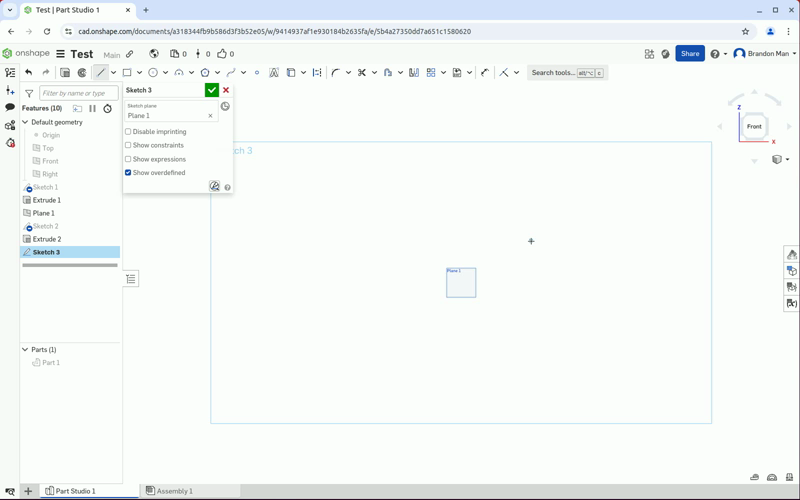
key_down(shift)
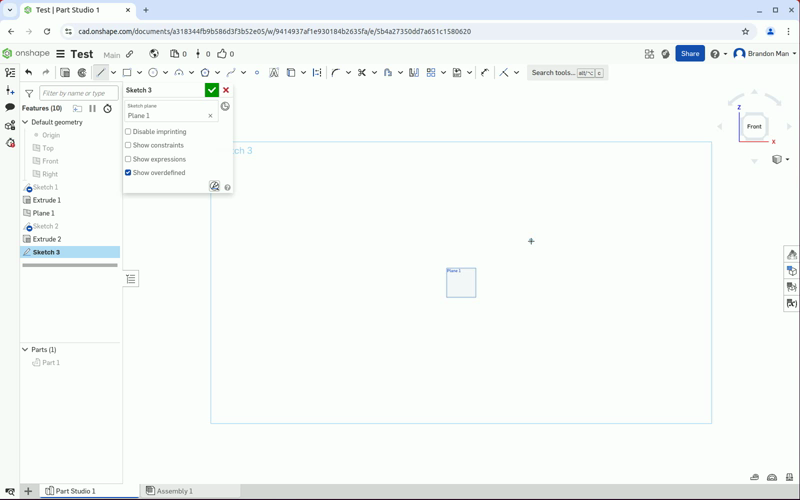
mouse_move(574, 283)
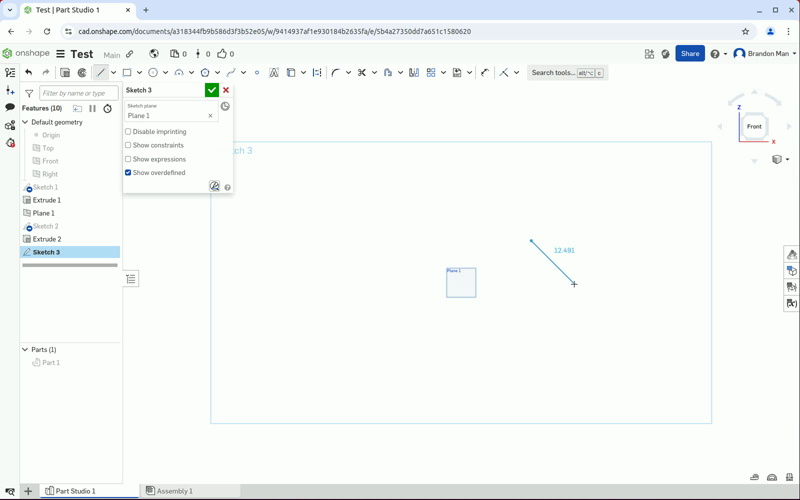
click(574, 283)
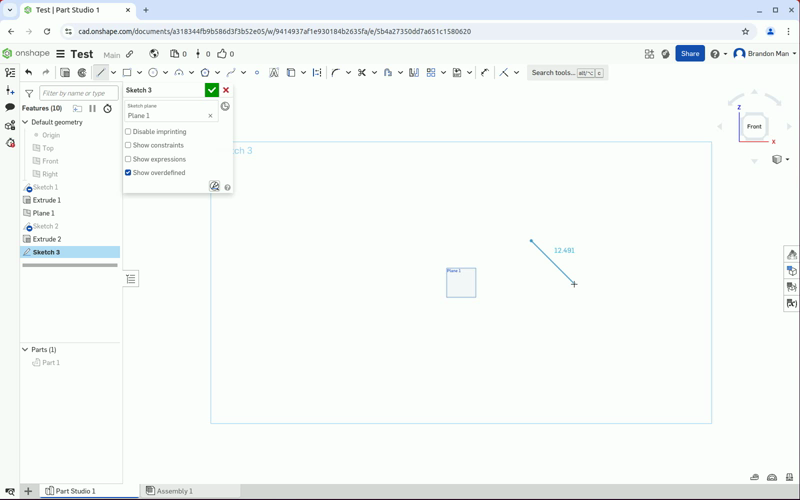
key_up(shift)
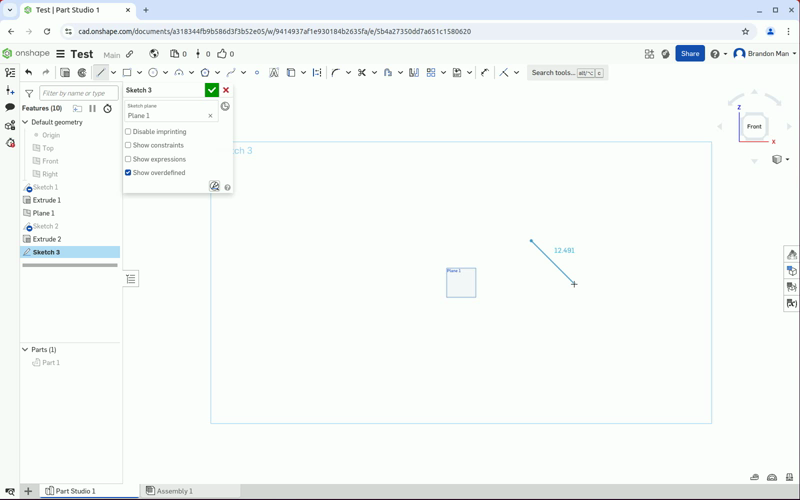
key_down(shift)
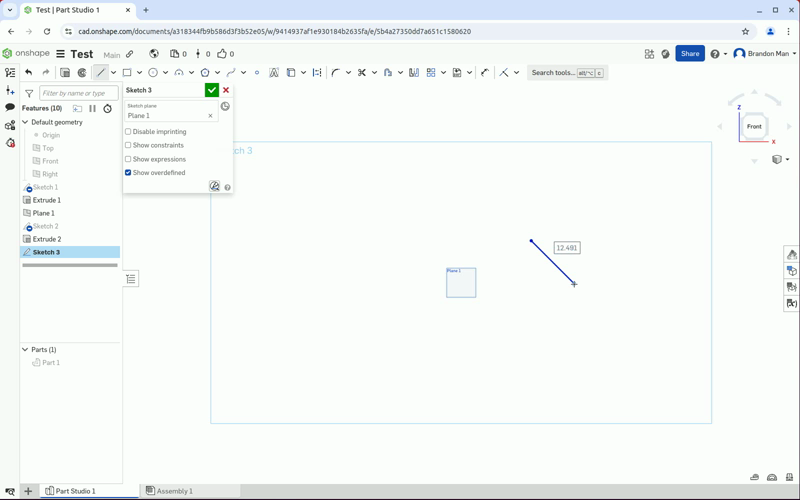
mouse_move(589, 283)
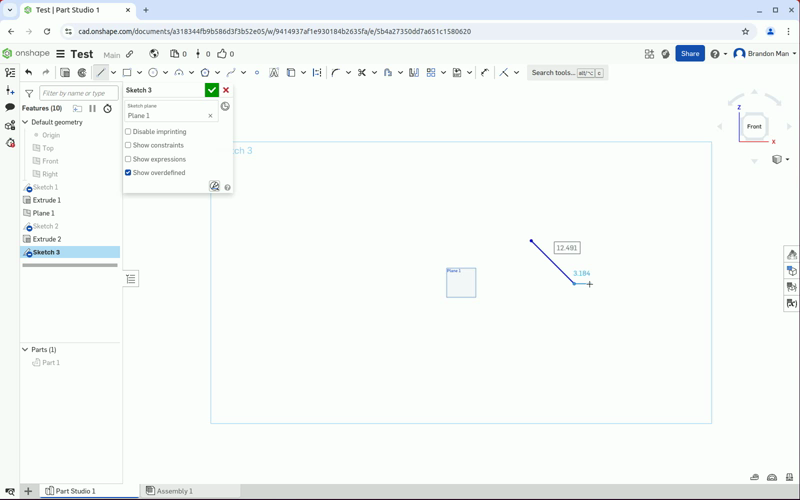
mouse_move(574, 240)
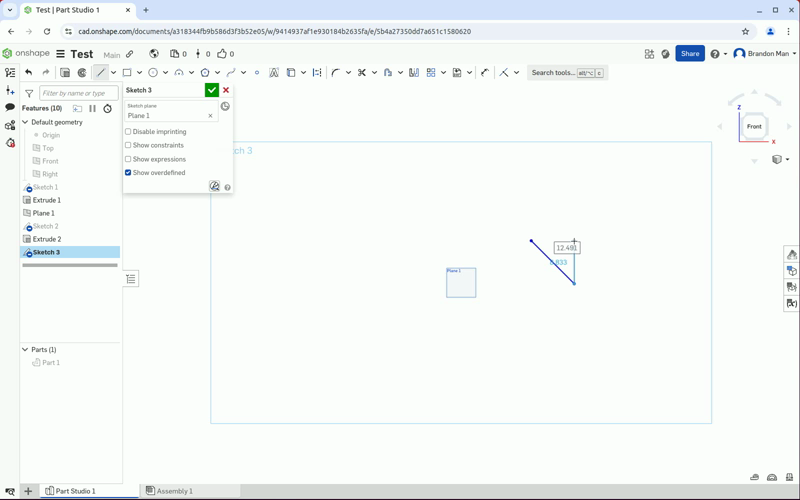
click(574, 240)
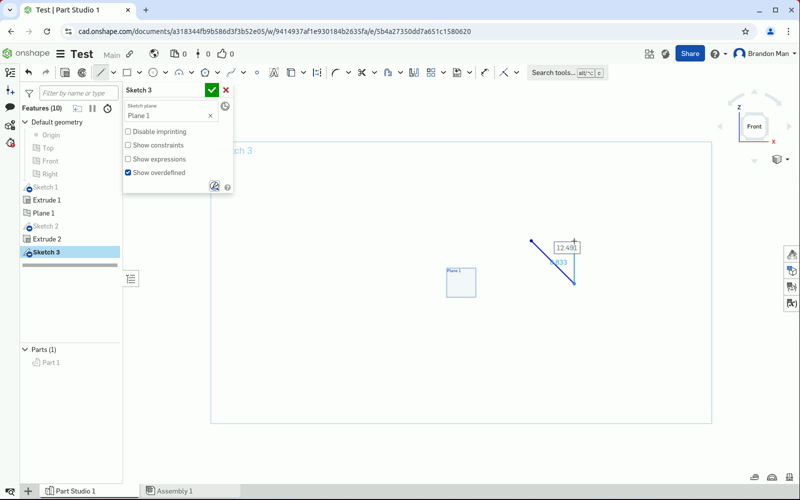
key_up(shift)
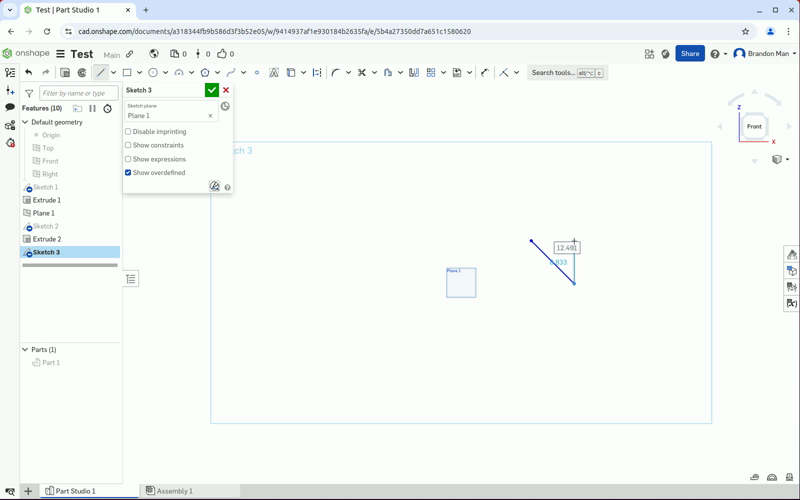
mouse_move(589, 240)
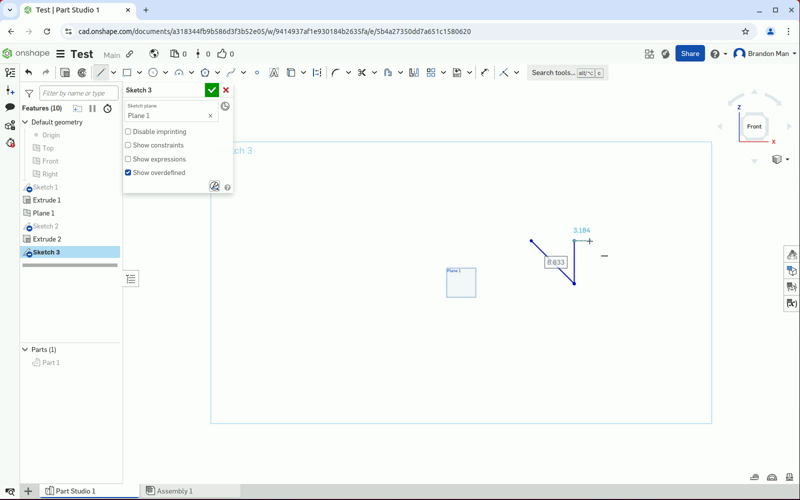
key_down(shift)
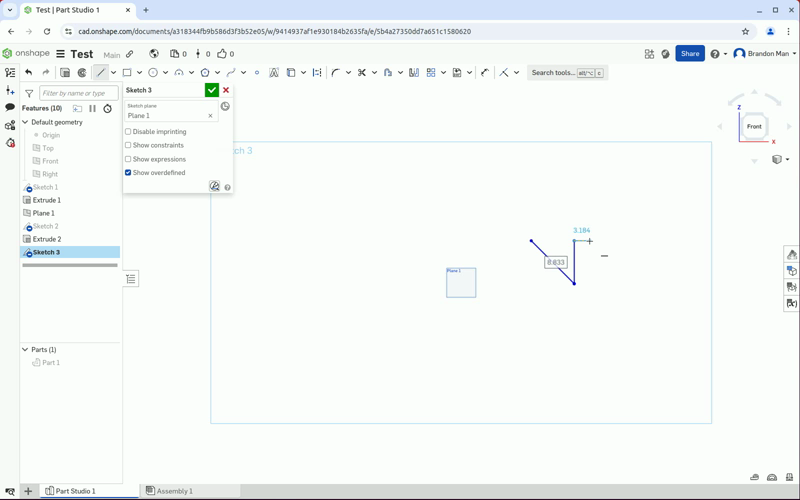
mouse_move(531, 240)
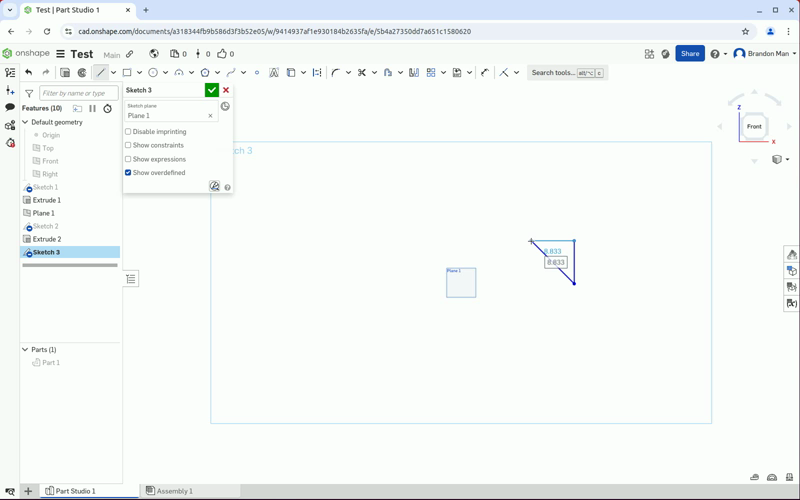
key_up(shift)
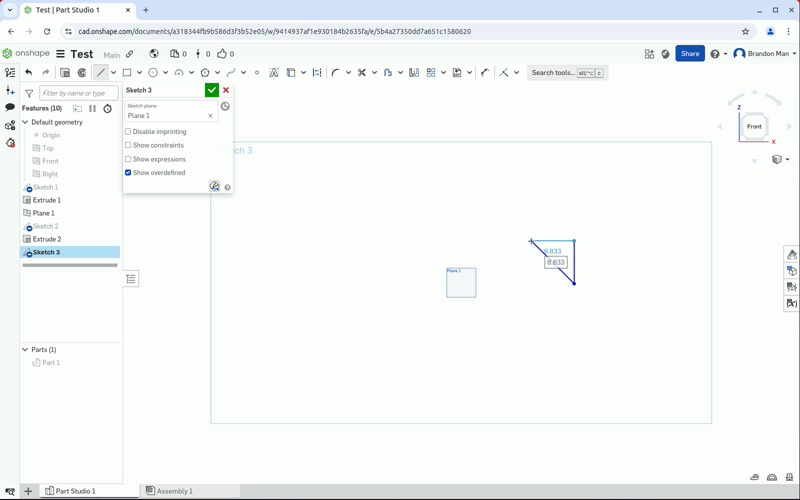
click(531, 240)
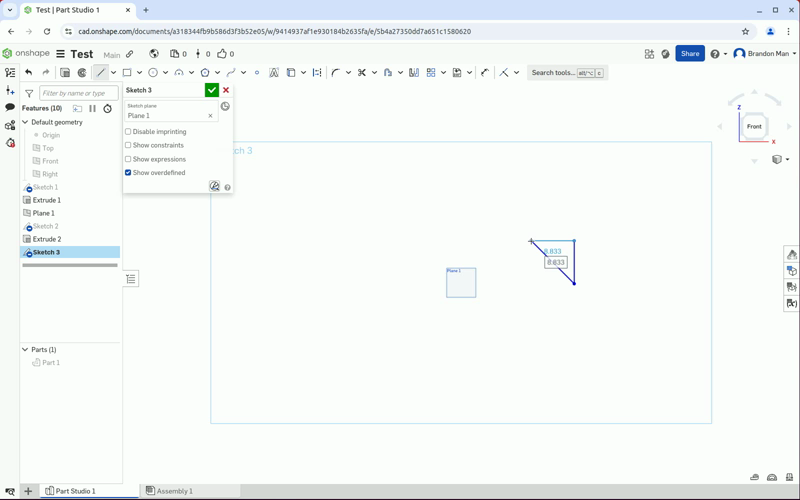
key(esc)
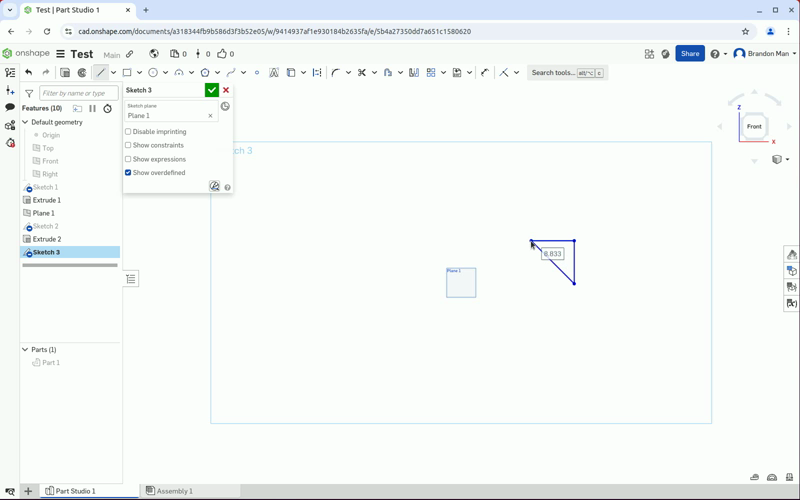
mouse_move(553, 249)
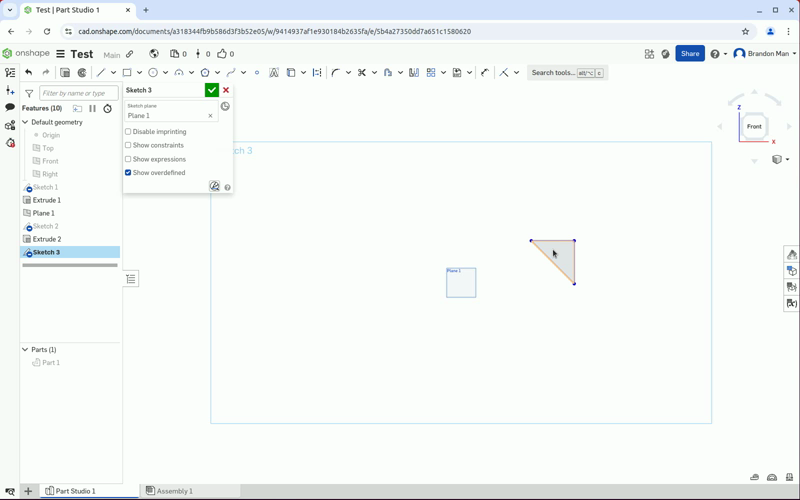
scroll(6)
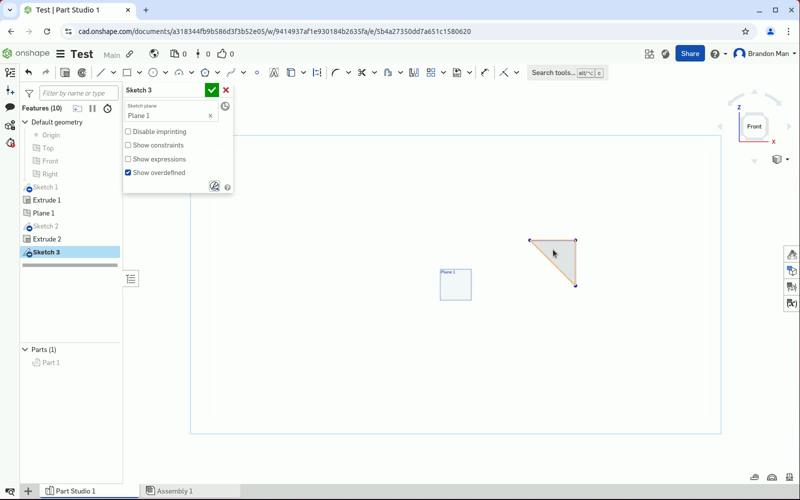
scroll(6)
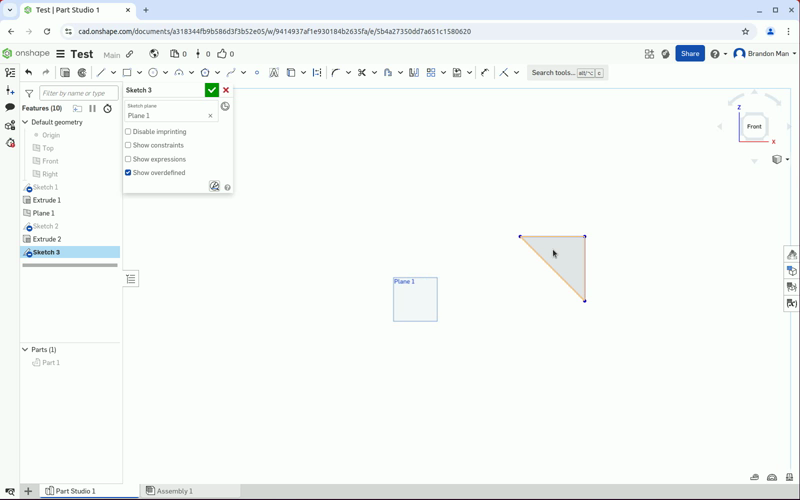
scroll(6)
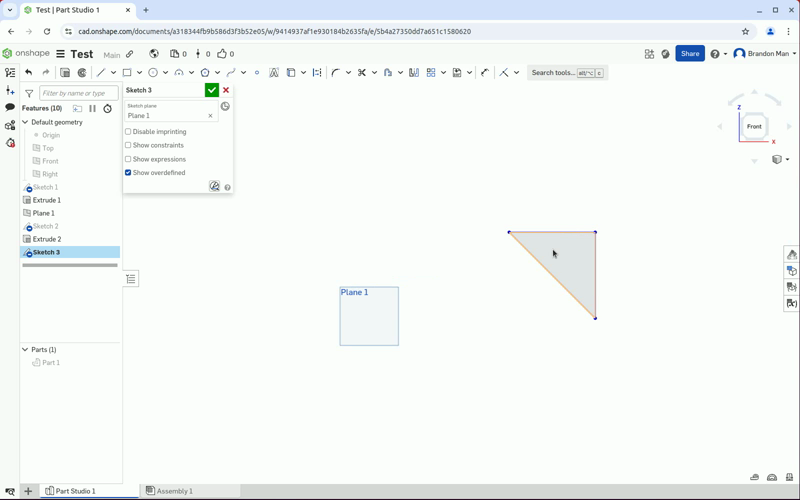
scroll(6)
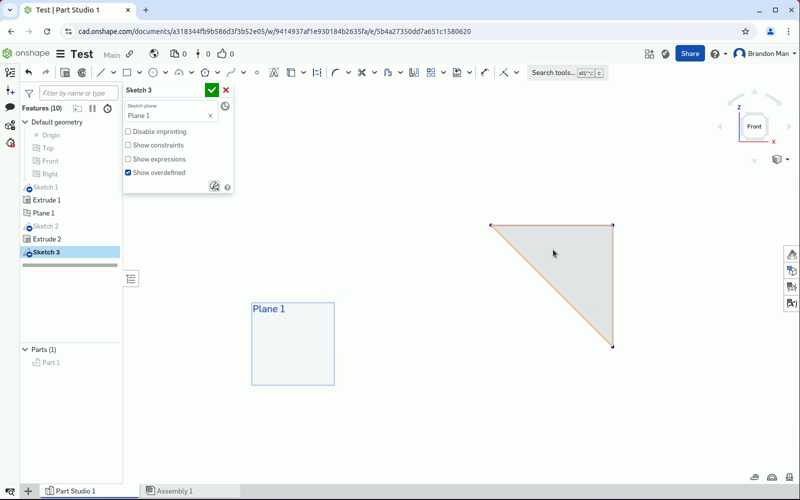
scroll(6)
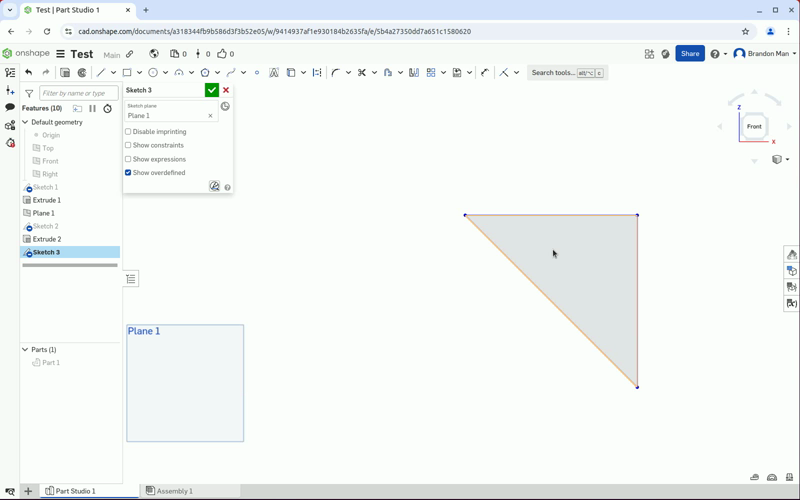
scroll(6)
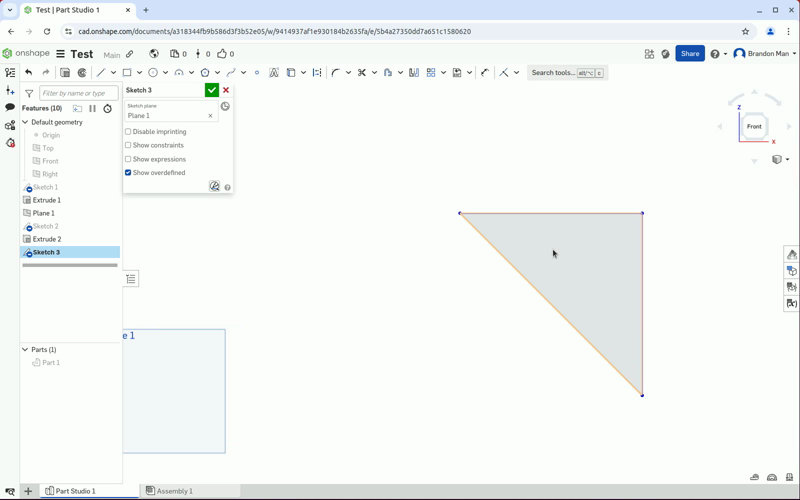
scroll(6)
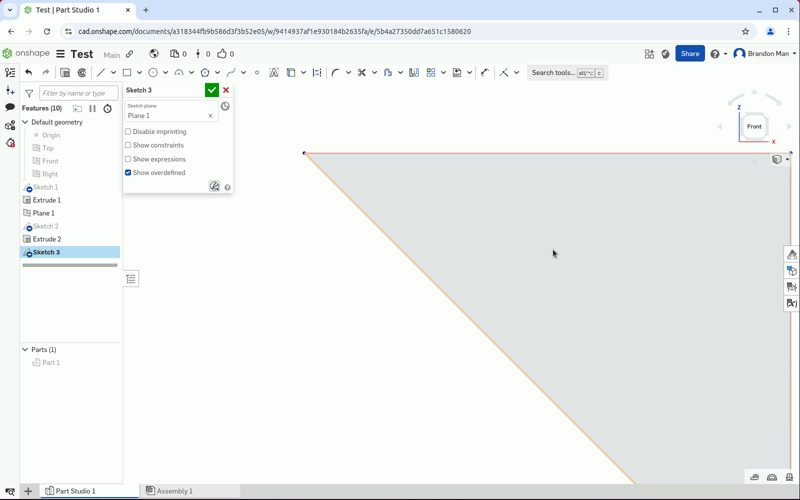
click(553, 249)
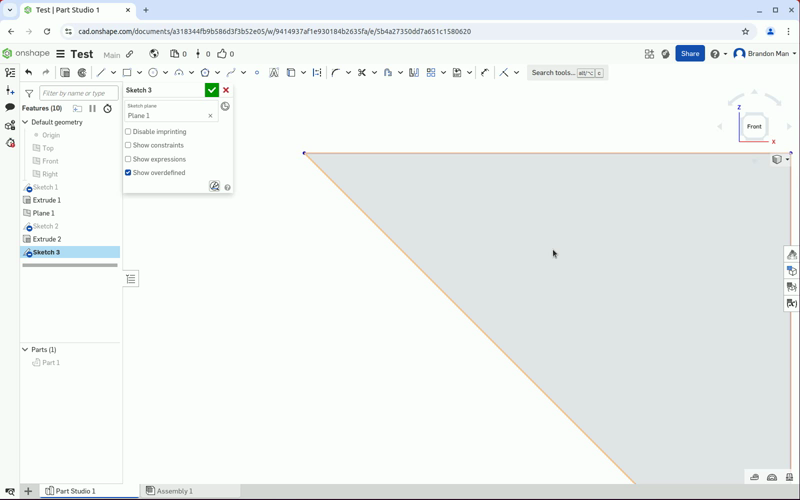
scroll(-6)
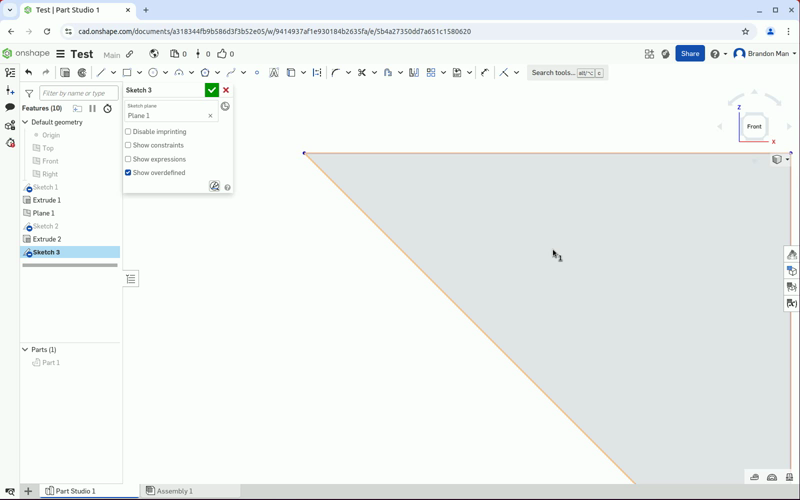
scroll(-6)
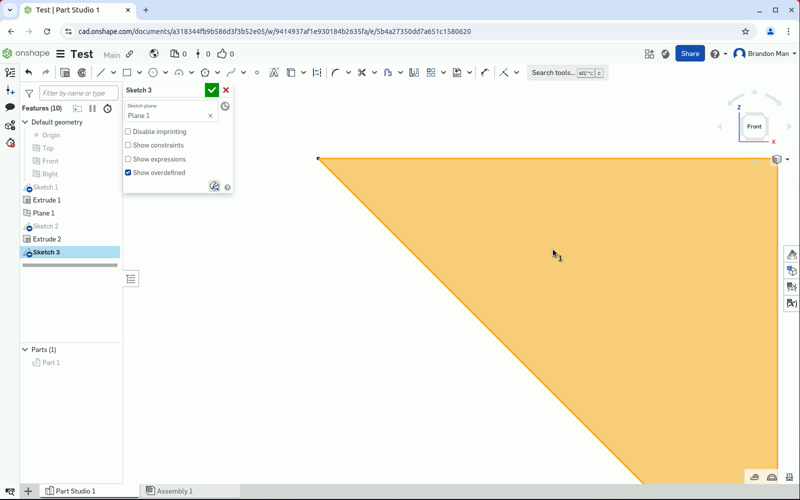
scroll(-6)
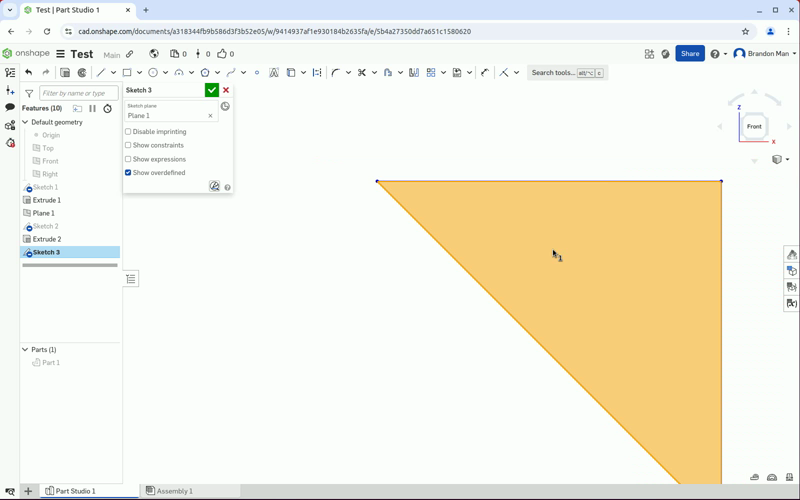
scroll(-6)
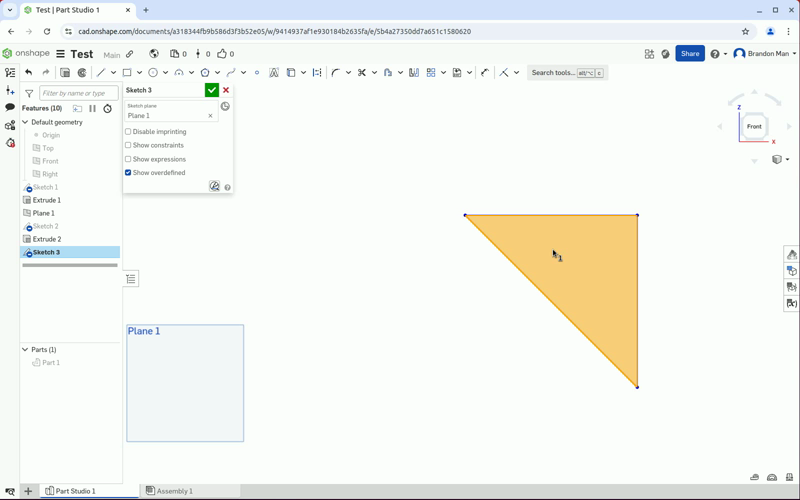
scroll(-6)
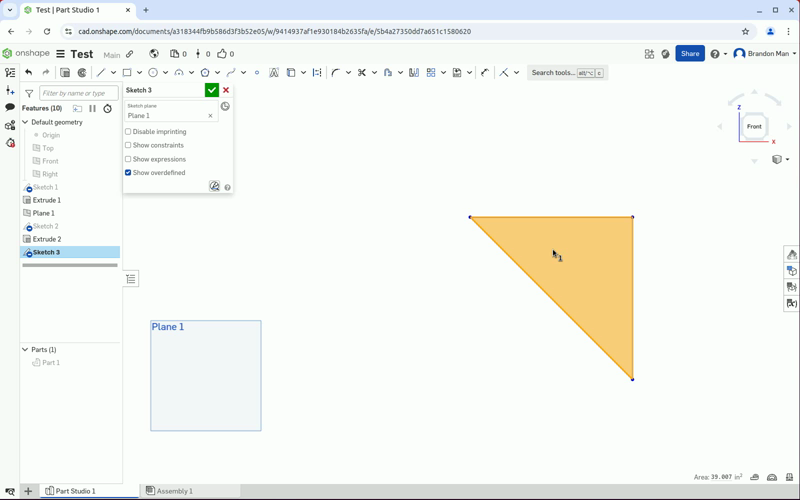
scroll(-6)
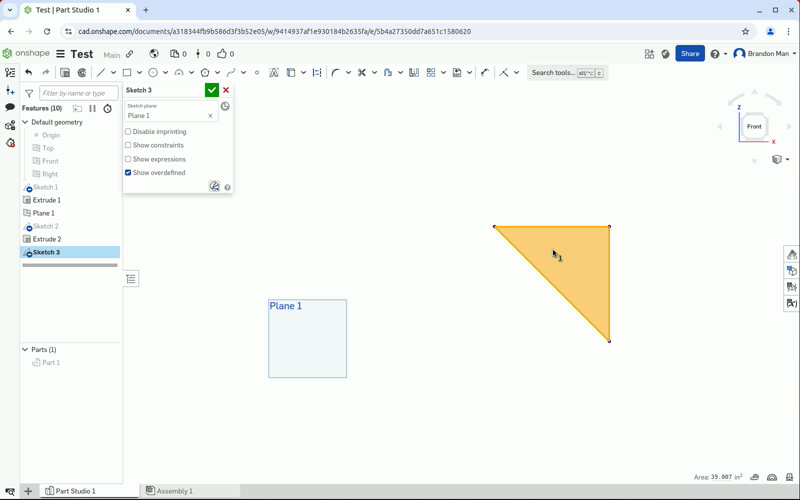
scroll(-6)
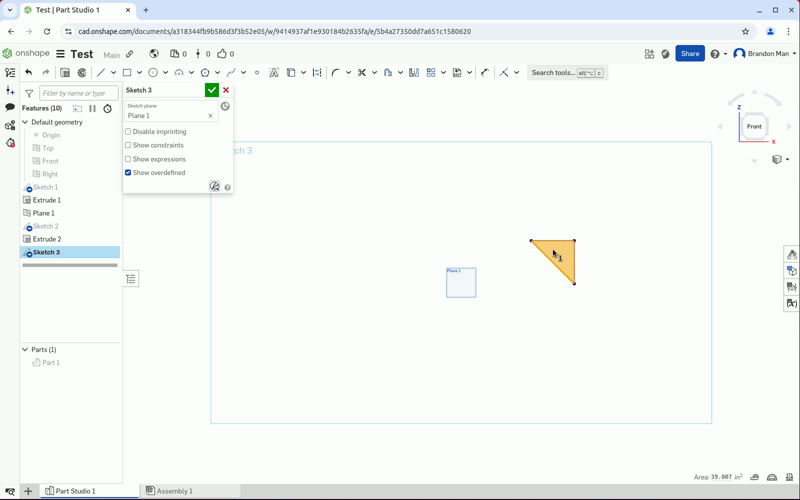
mouse_move(73, 352)
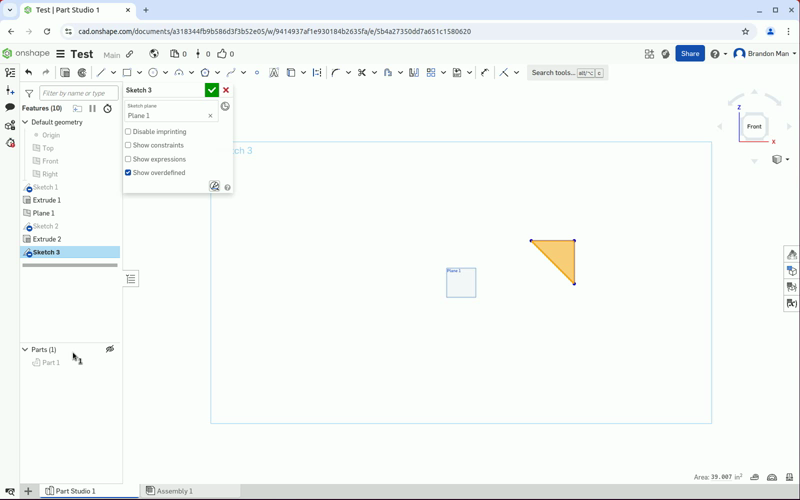
key(shift+y)
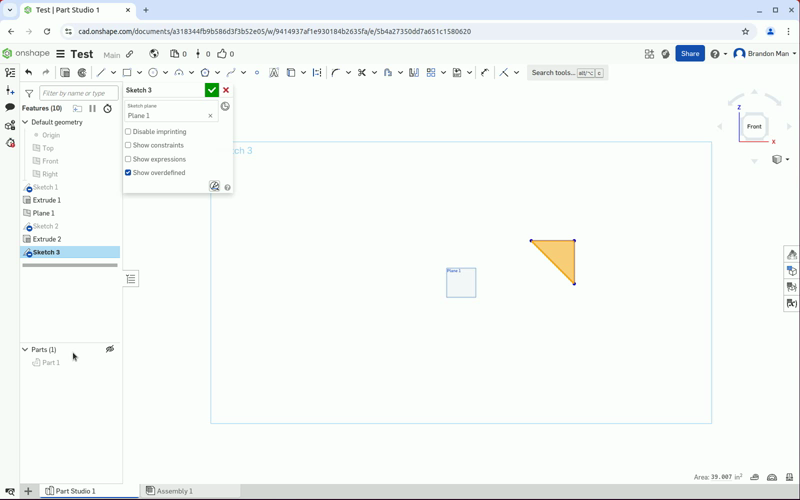
key(shift+e)
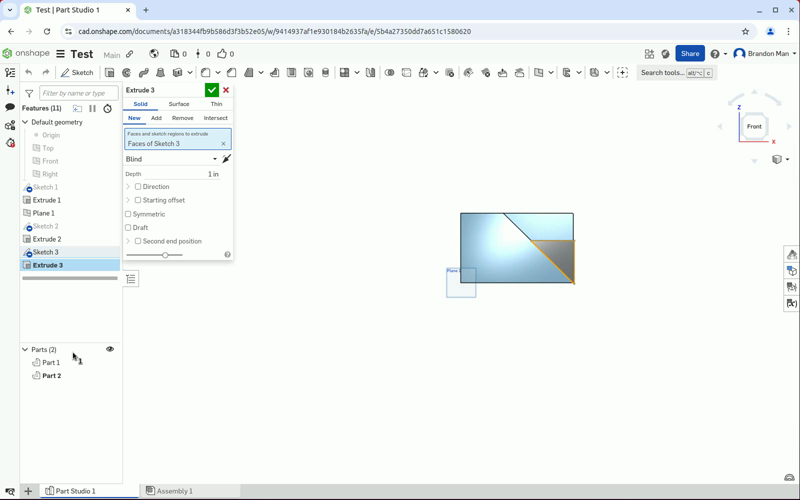
mouse_move(143, 106)
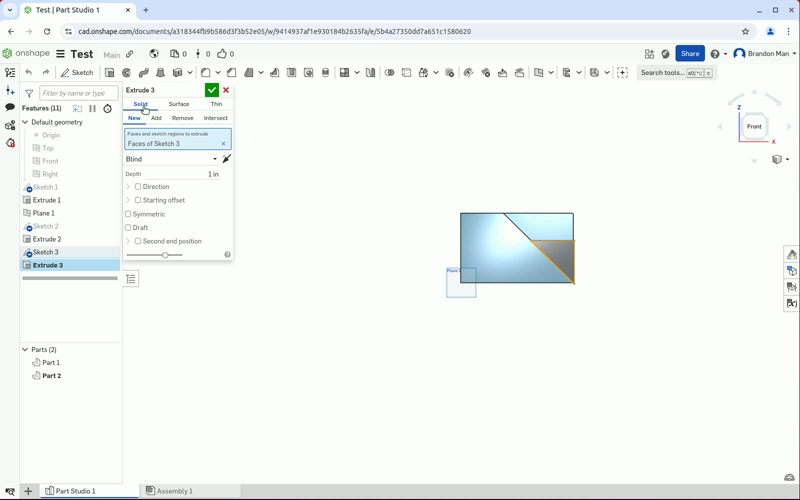
click(143, 106)
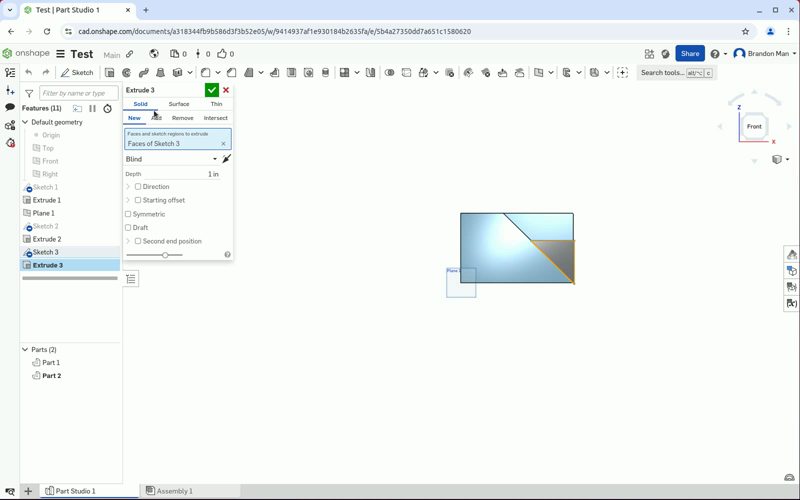
mouse_move(186, 120)
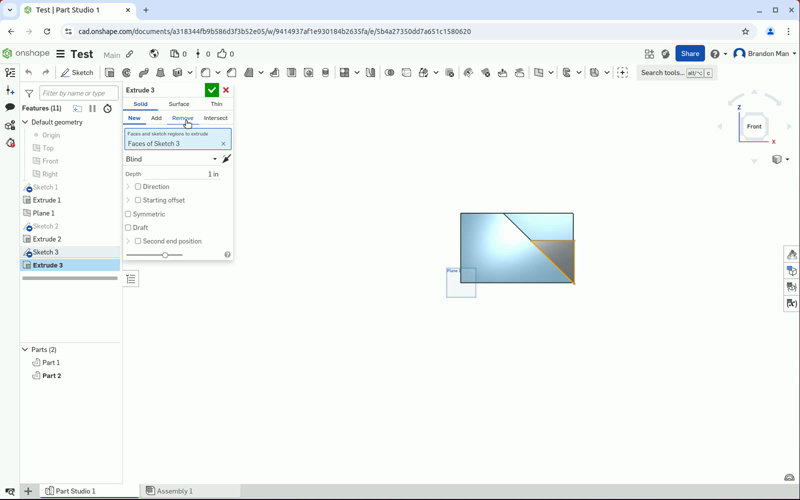
click(186, 120)
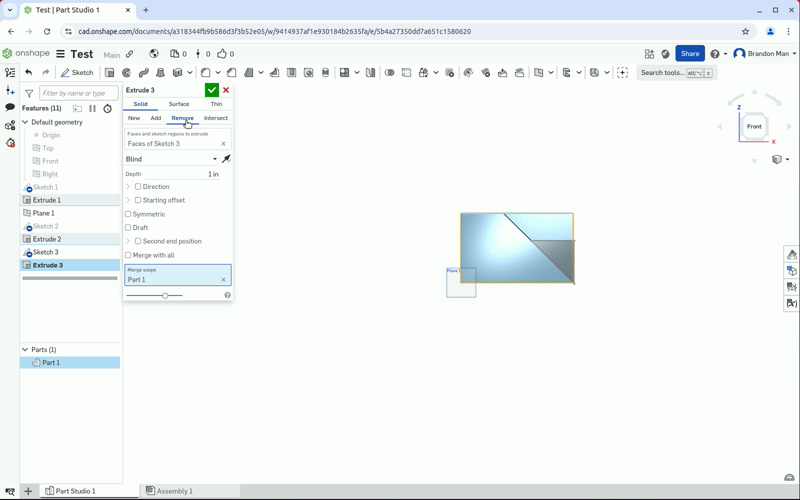
key(tab, 4)
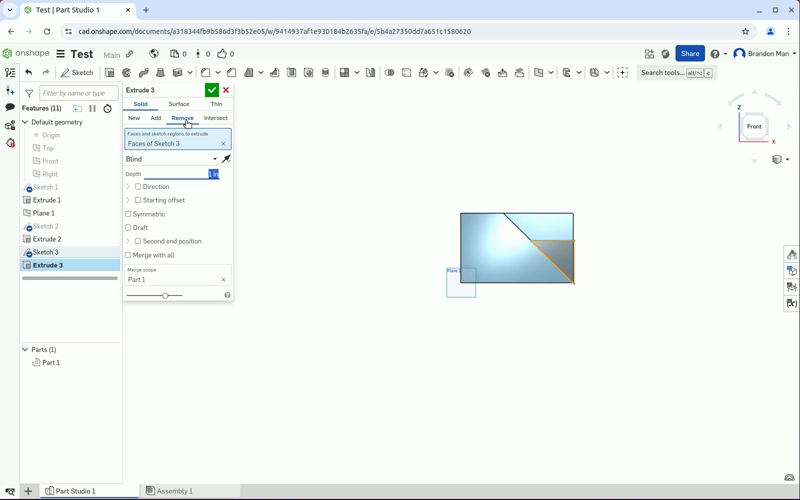
text(5.777)
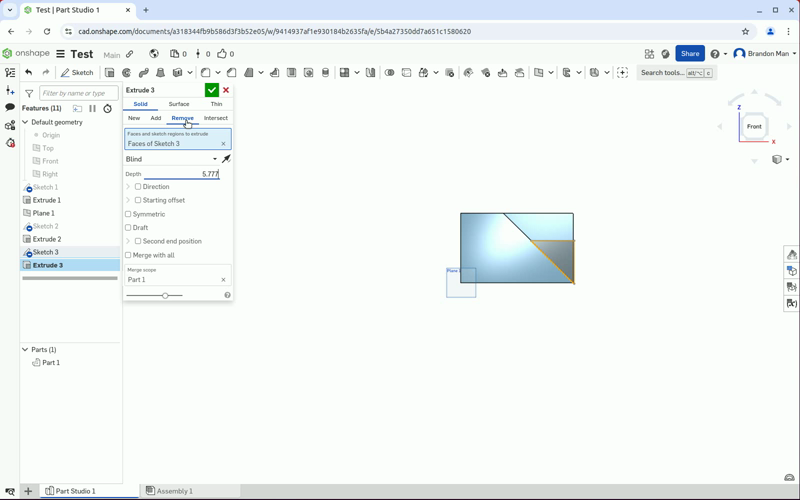
key(tab, 6)
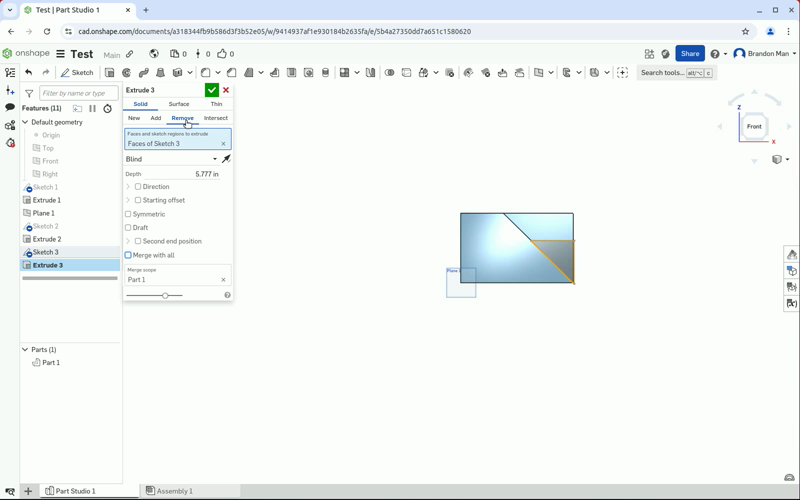
key(space)
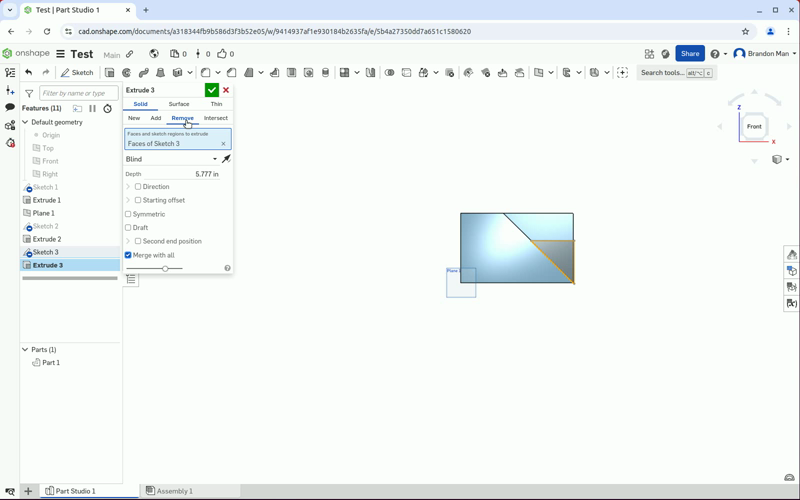
key(enter)
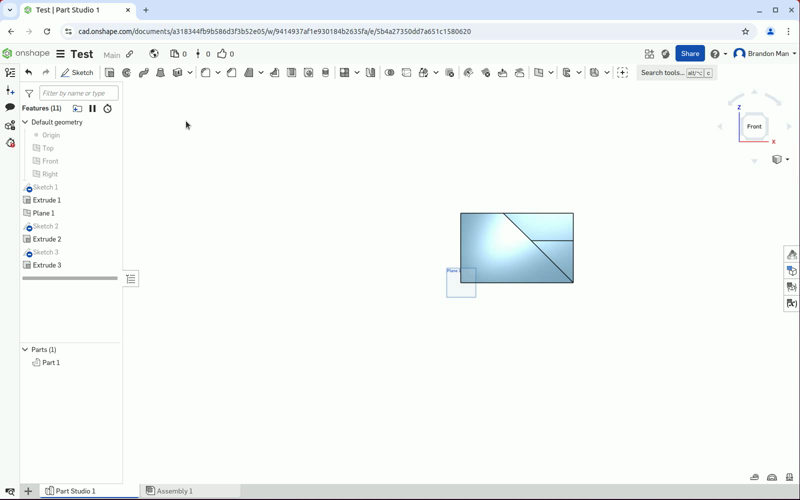
key(shift+h)
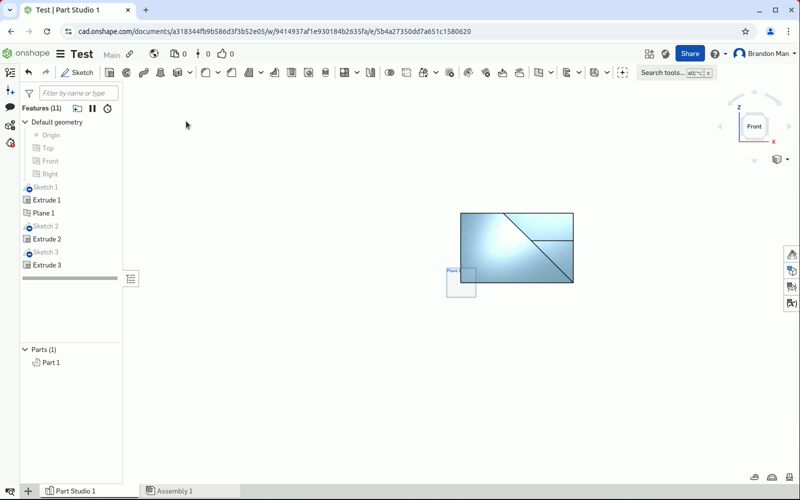
key(shift+h)
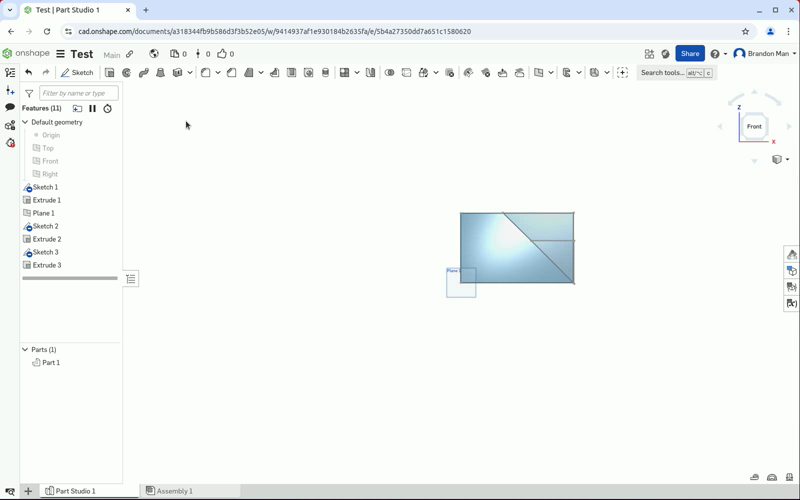
key(shift+7)
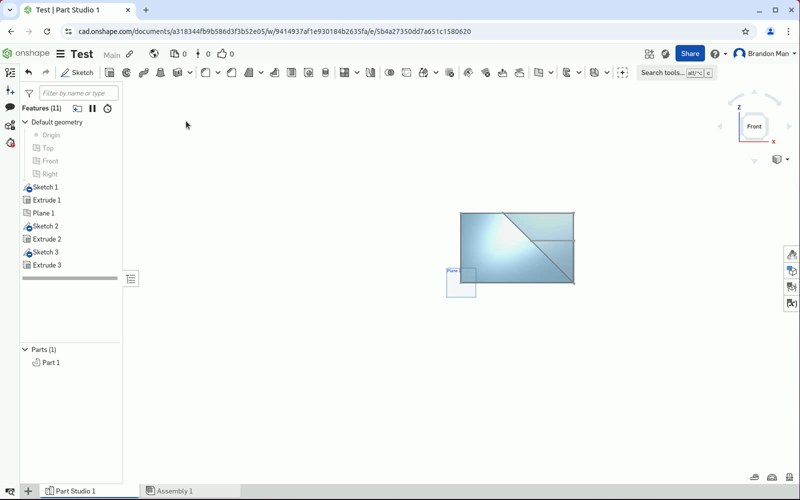
key(left, 2)
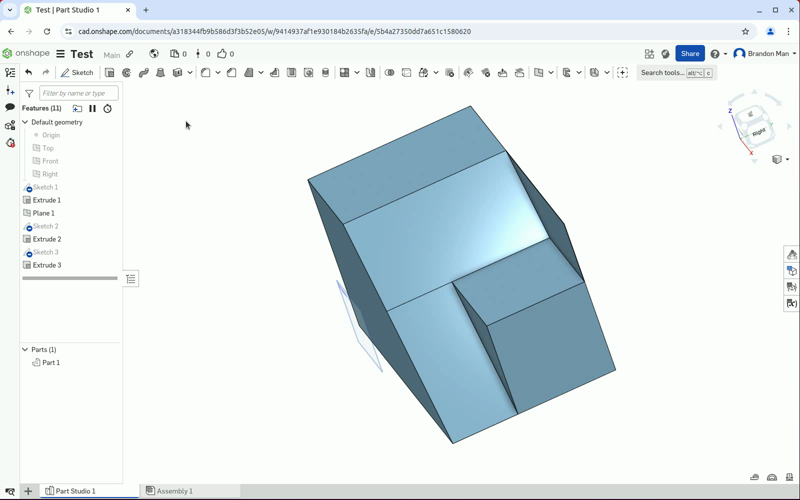
key(down, 2)
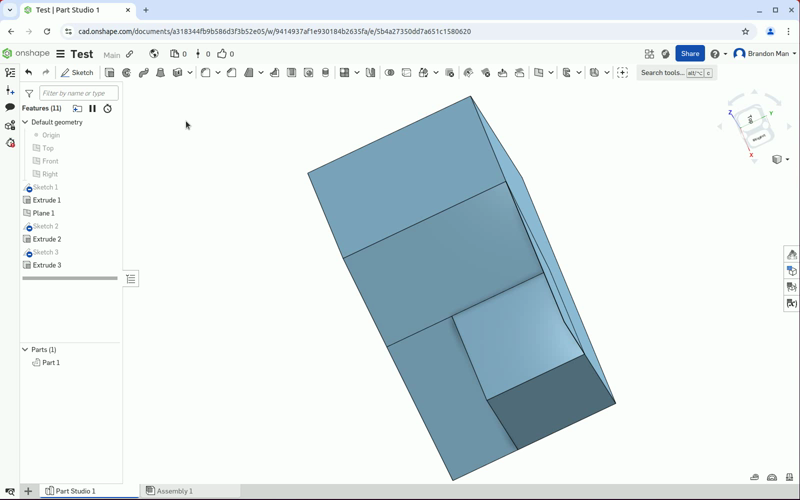
key(up, 2)
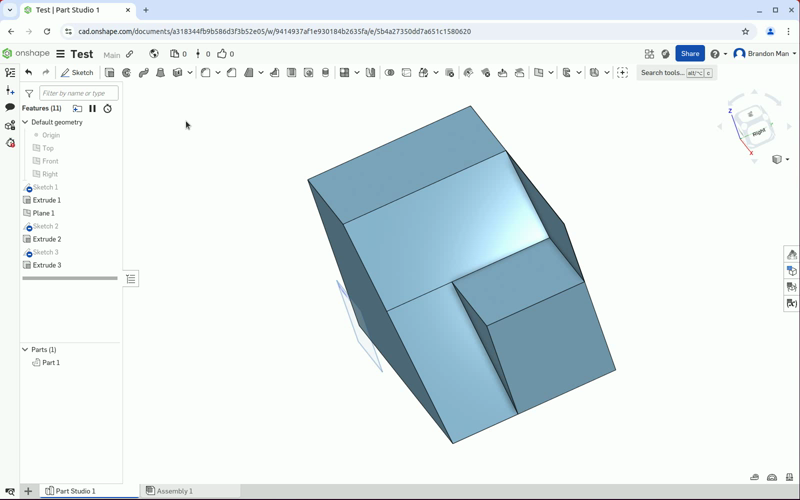
key(right, 2)
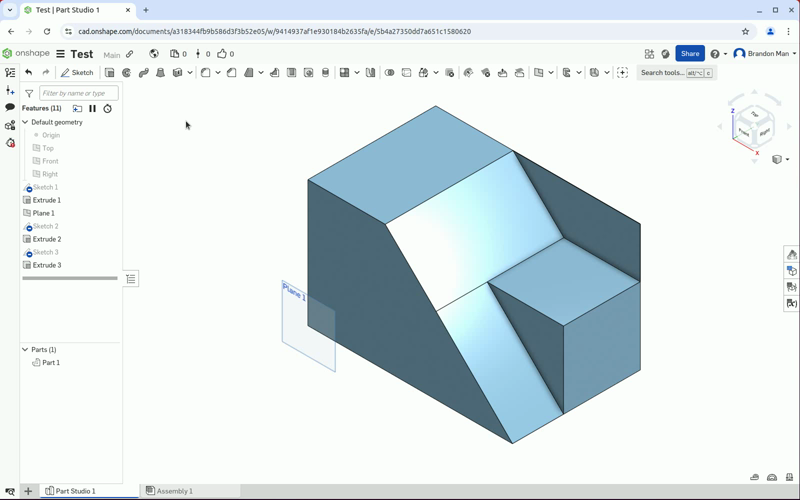
mouse_move(73, 189)
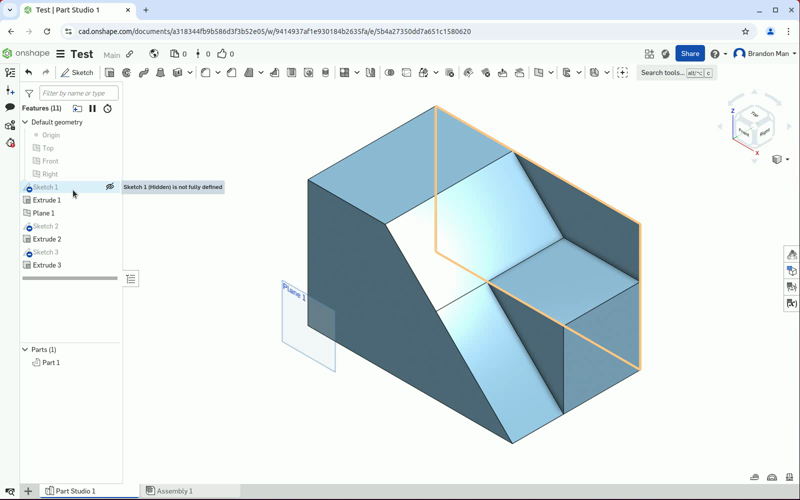
click(73, 189)